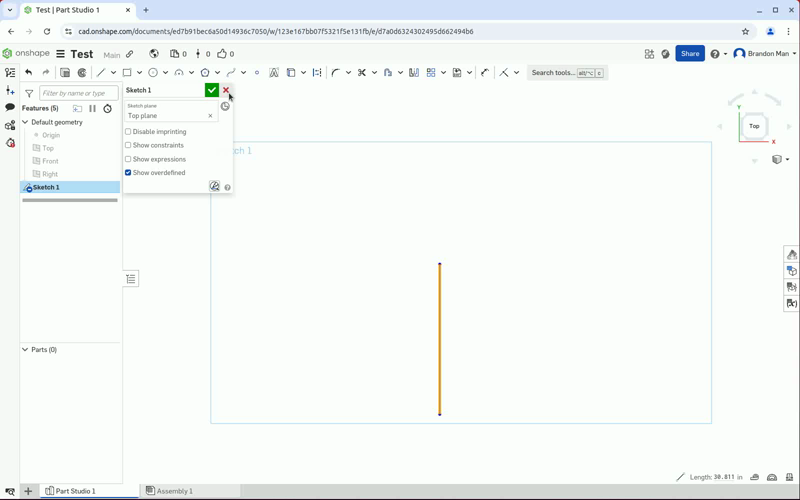
key(shift+h)
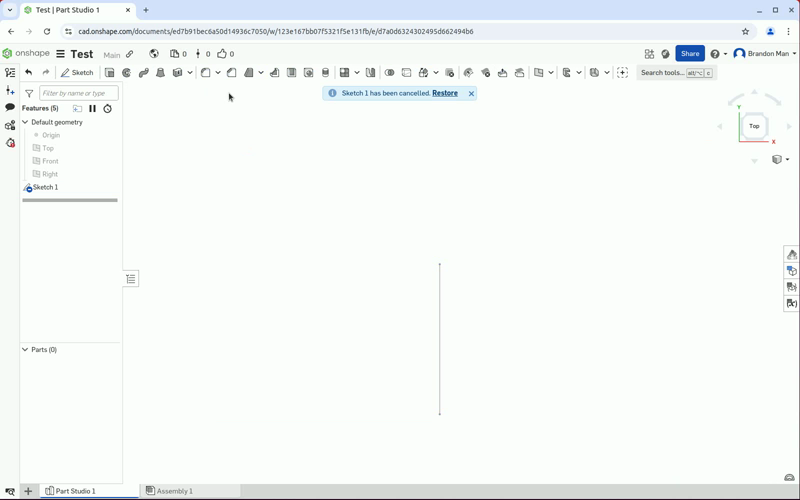
key(shift+s)
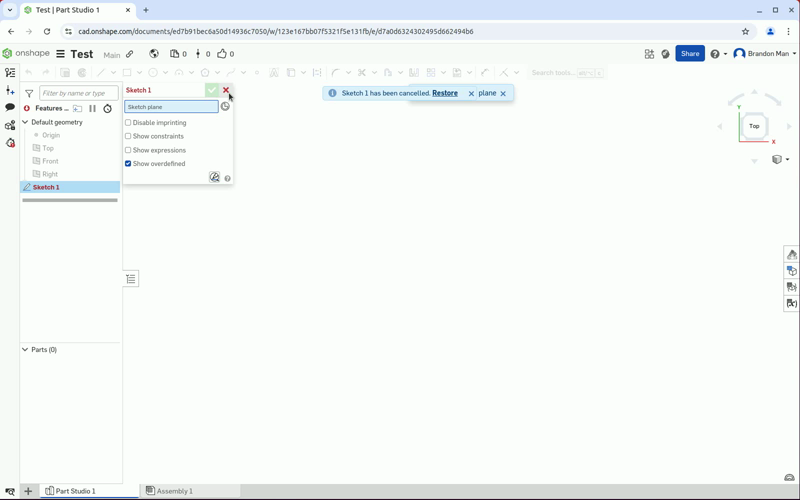
mouse_move(73, 150)
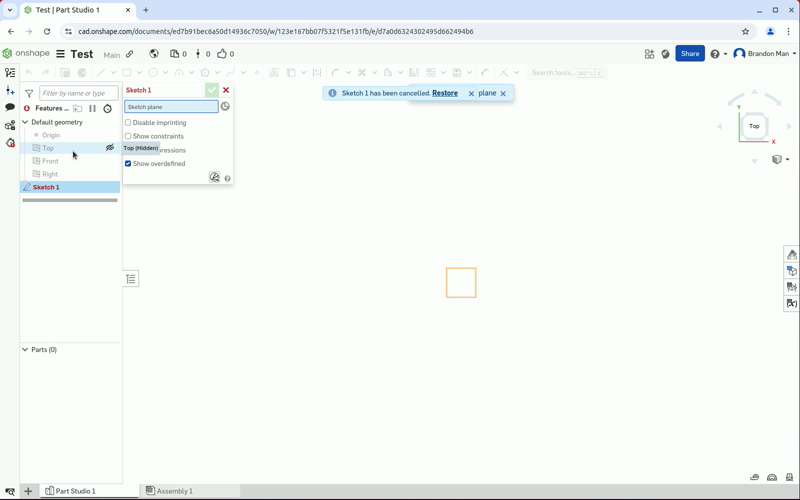
click(73, 150)
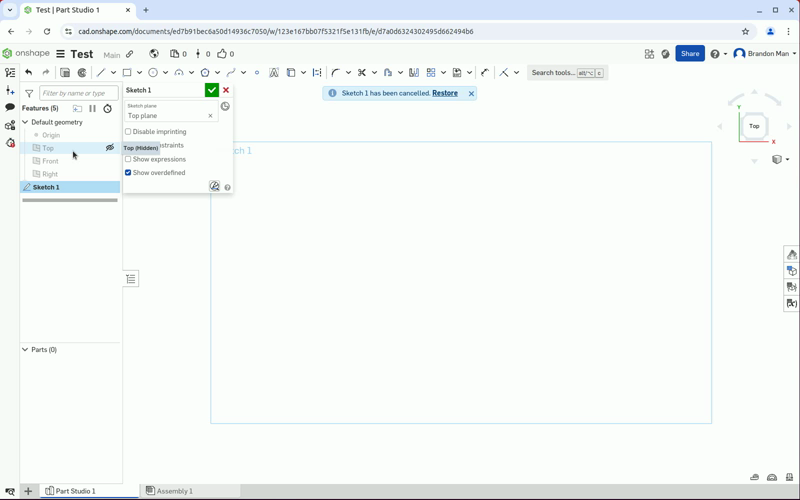
mouse_move(73, 352)
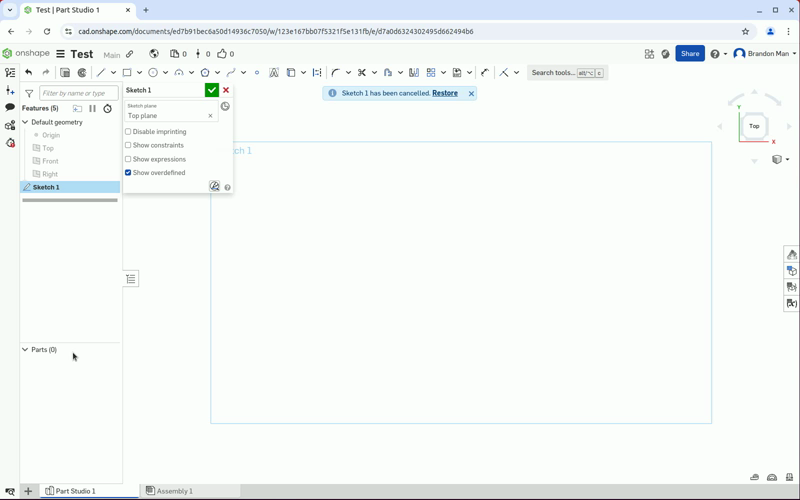
key(y)
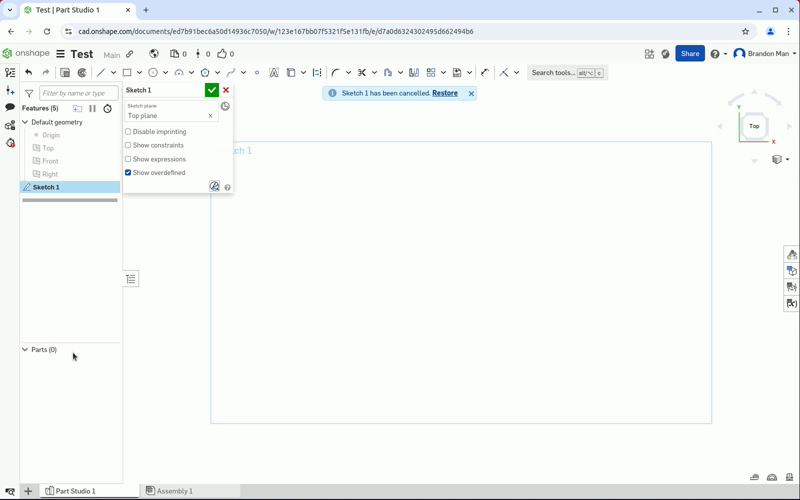
key(c)
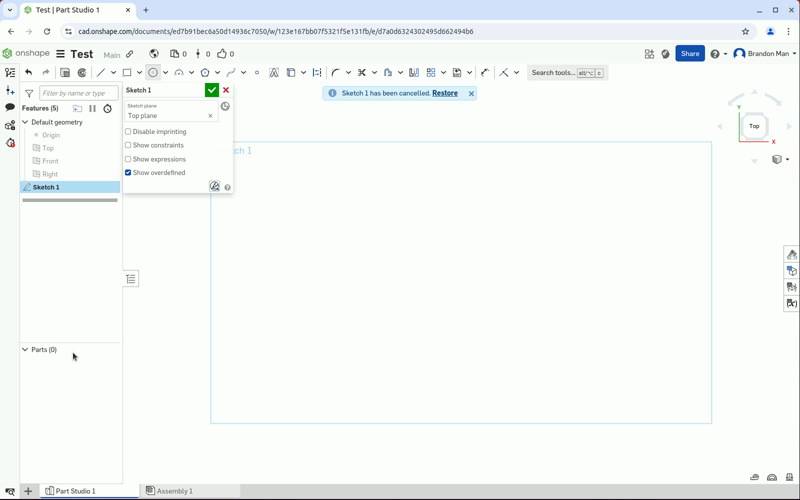
key_down(shift)
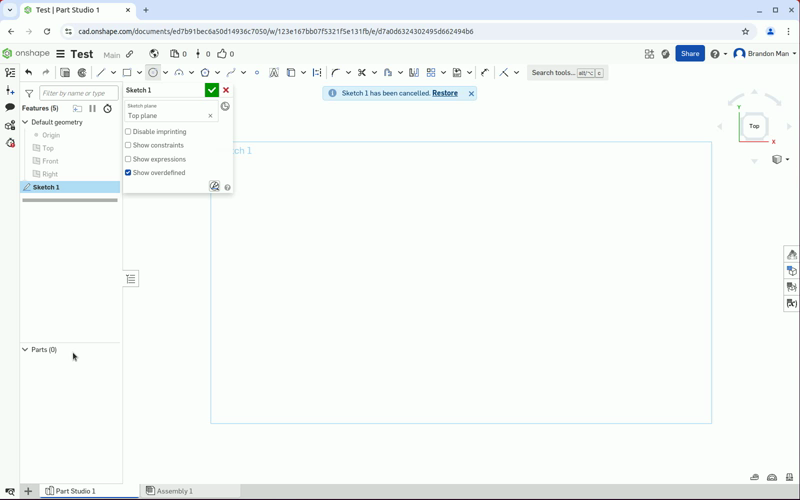
mouse_move(461, 282)
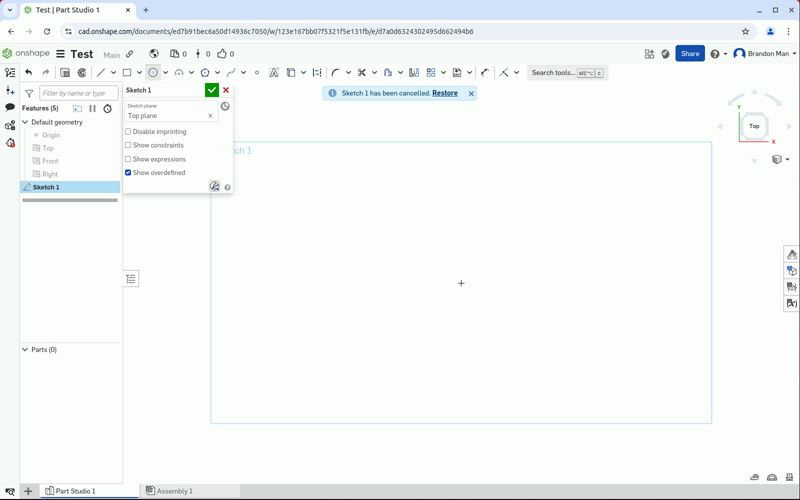
click(461, 282)
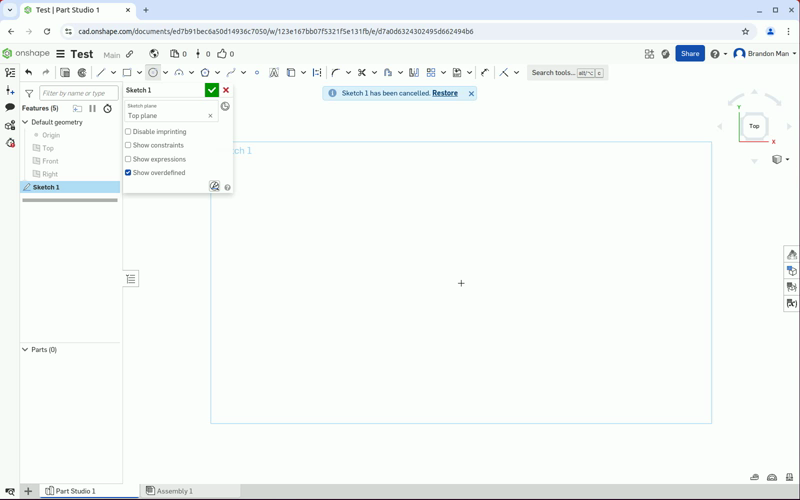
key_up(shift)
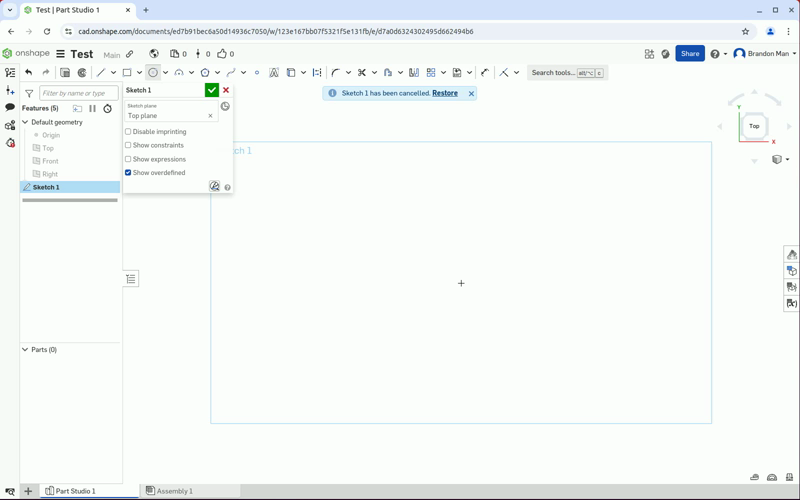
mouse_move(574, 282)
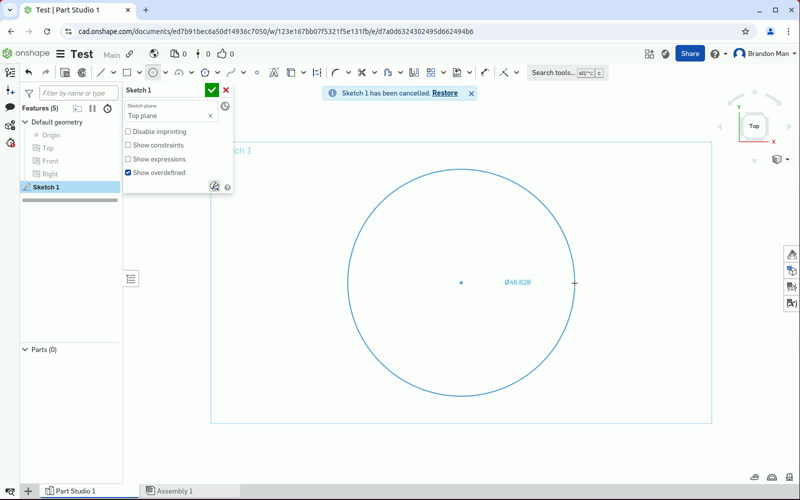
click(574, 282)
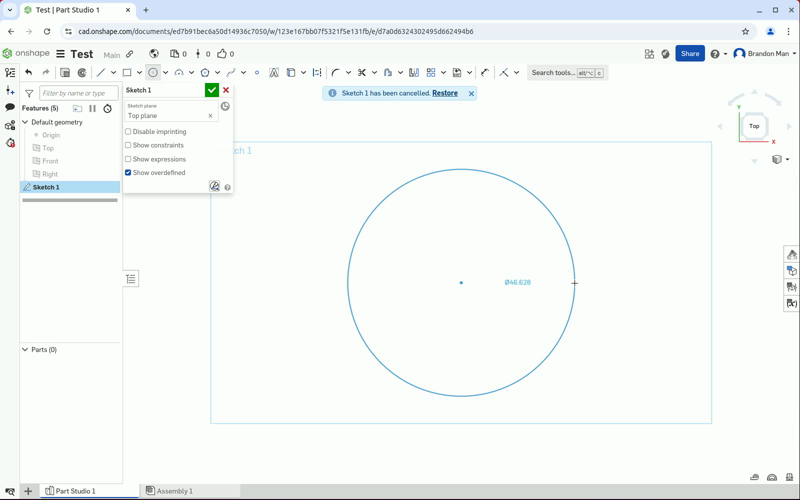
key(esc)
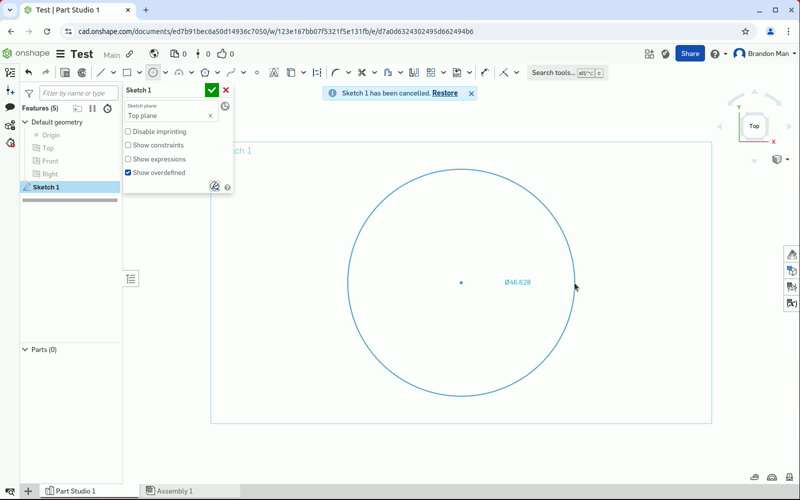
mouse_move(416, 343)
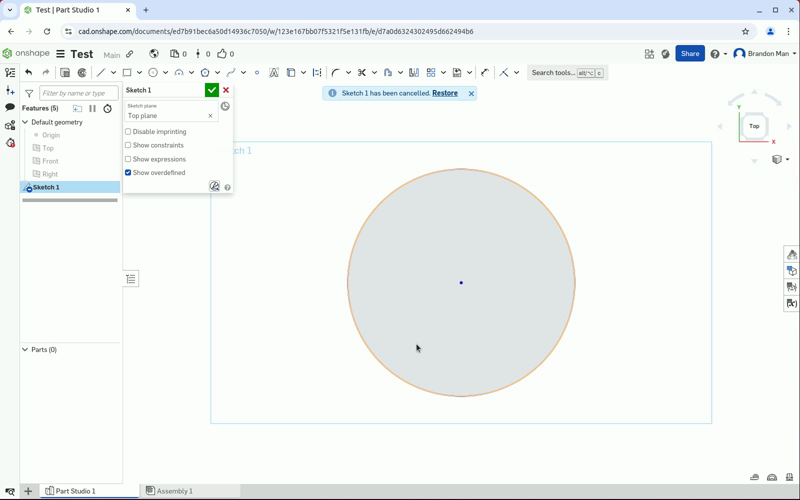
click(416, 343)
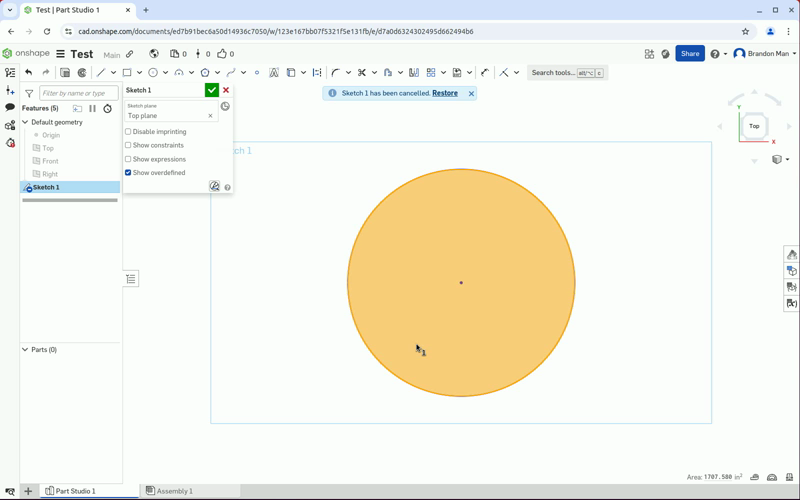
mouse_move(73, 352)
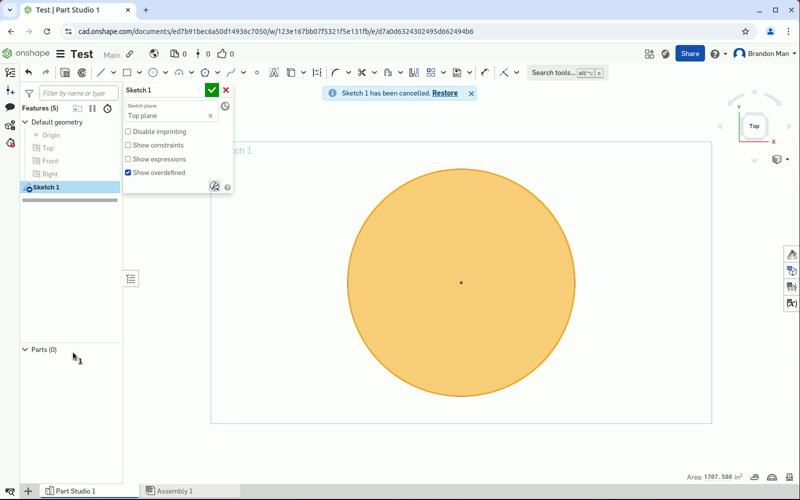
key(shift+y)
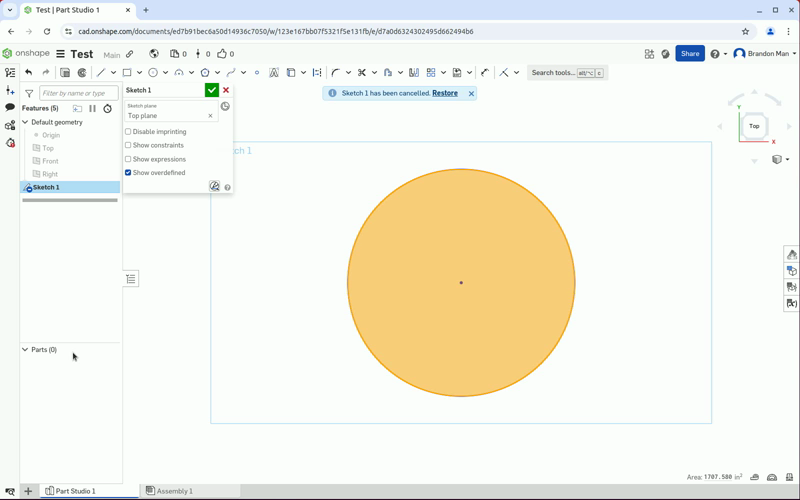
key(shift+e)
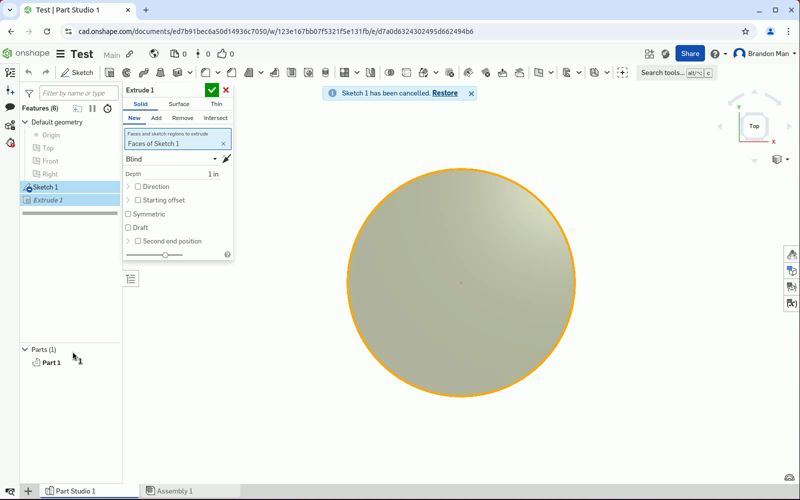
mouse_move(143, 106)
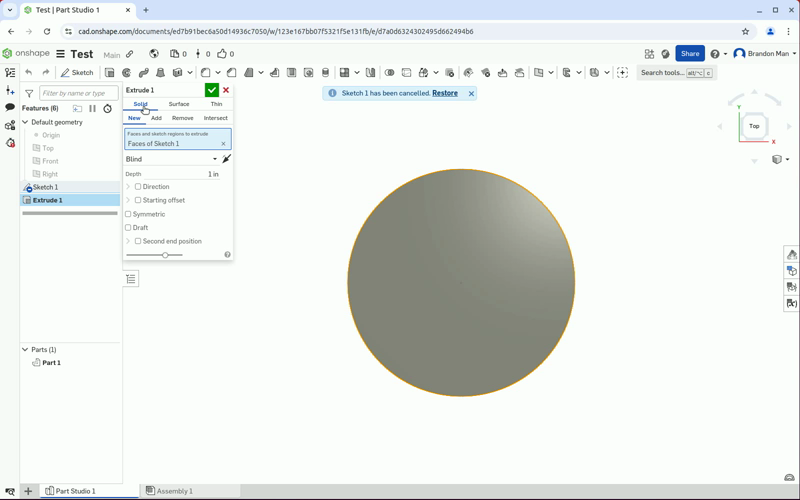
click(143, 106)
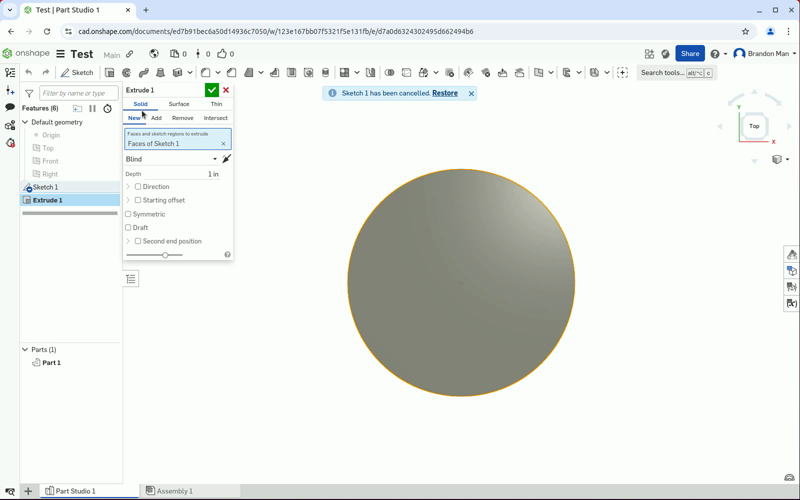
mouse_move(137, 120)
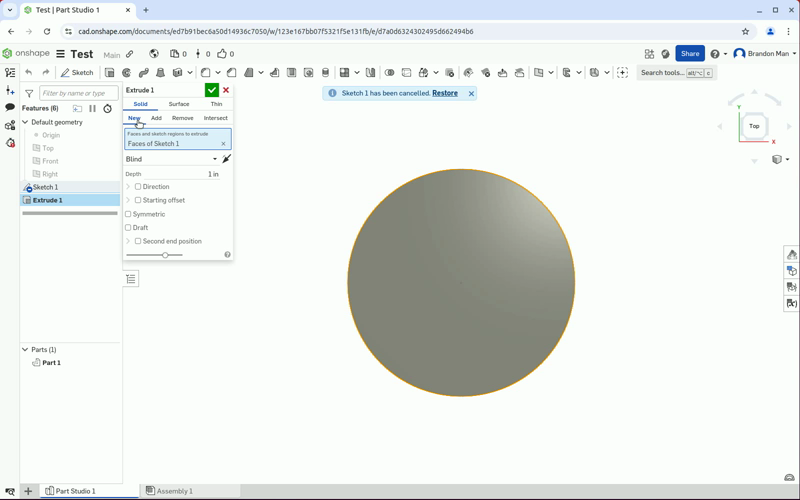
click(137, 120)
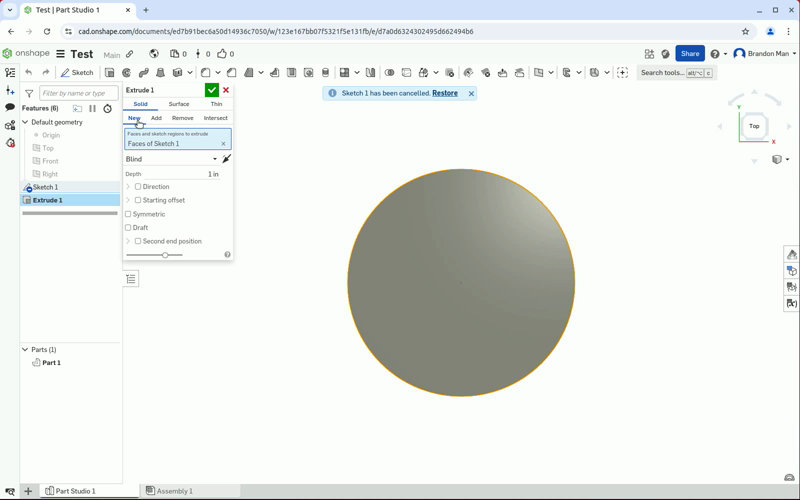
key(tab, 4)
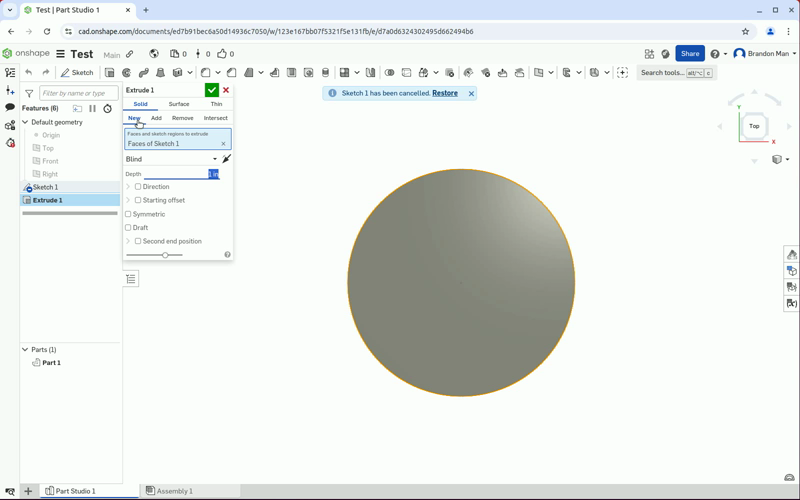
text(0.241)
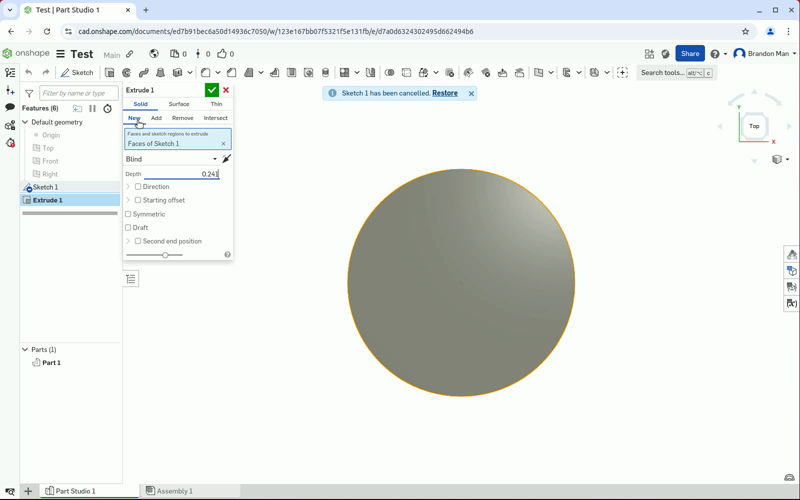
key(enter)
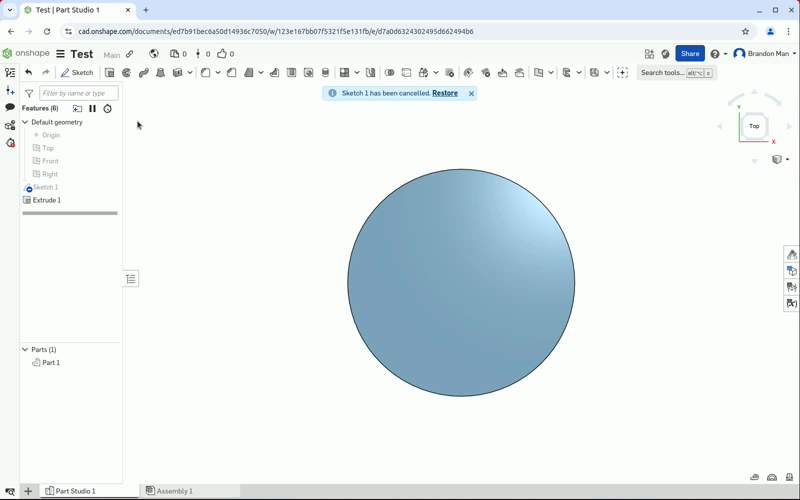
key(shift+h)
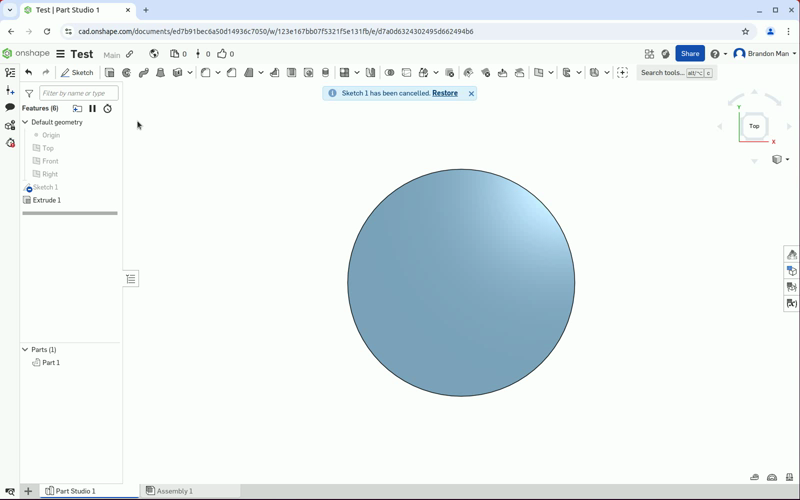
key(shift+h)
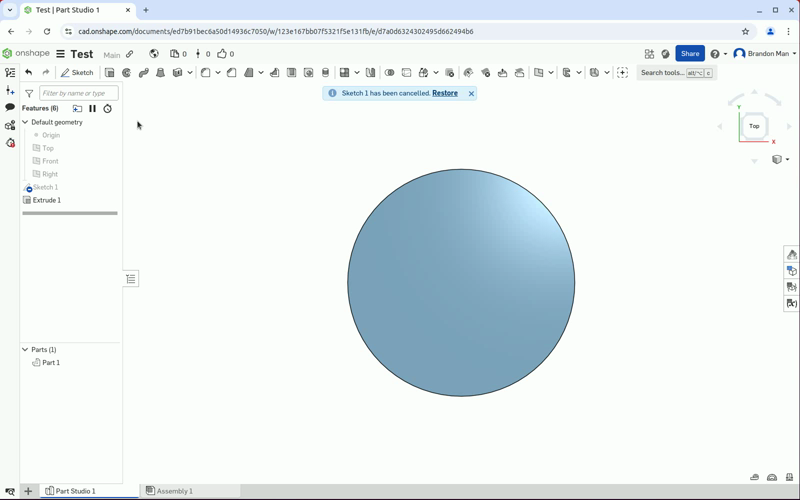
mouse_move(73, 189)
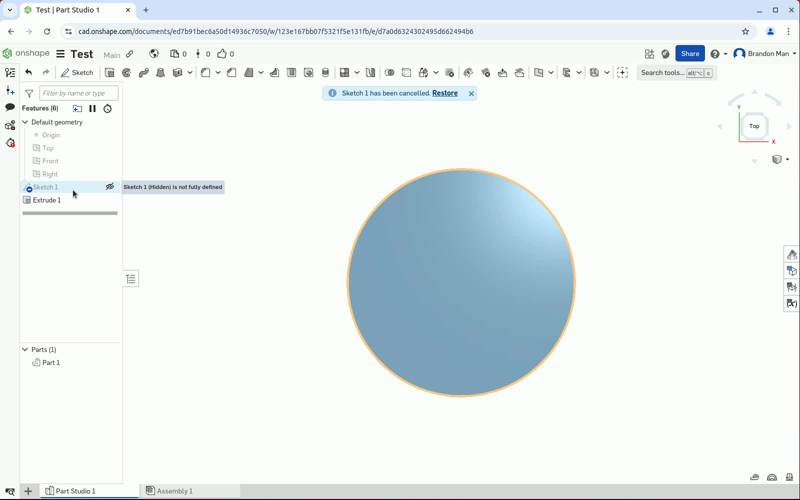
click(73, 189)
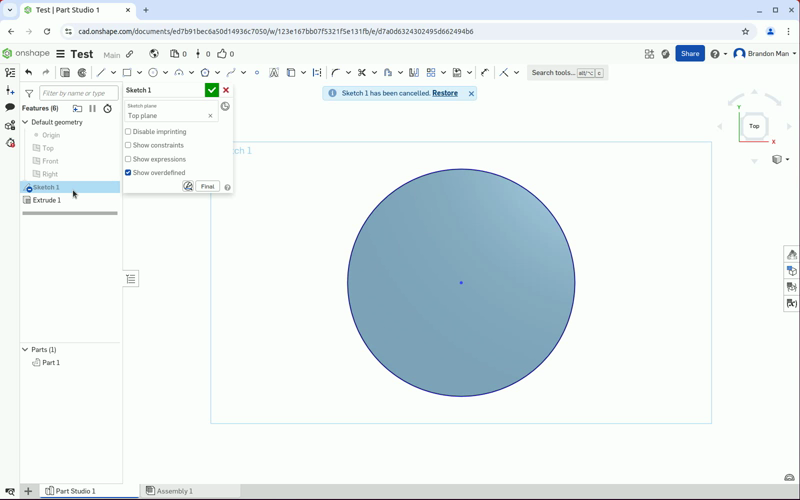
mouse_move(229, 92)
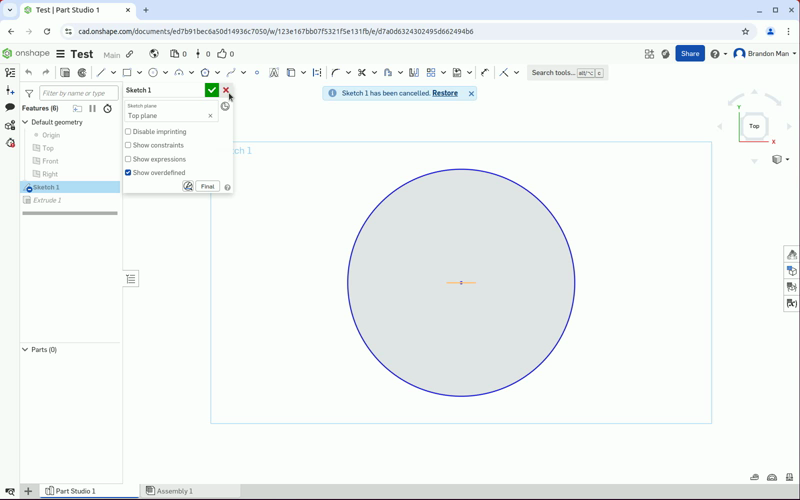
click(229, 92)
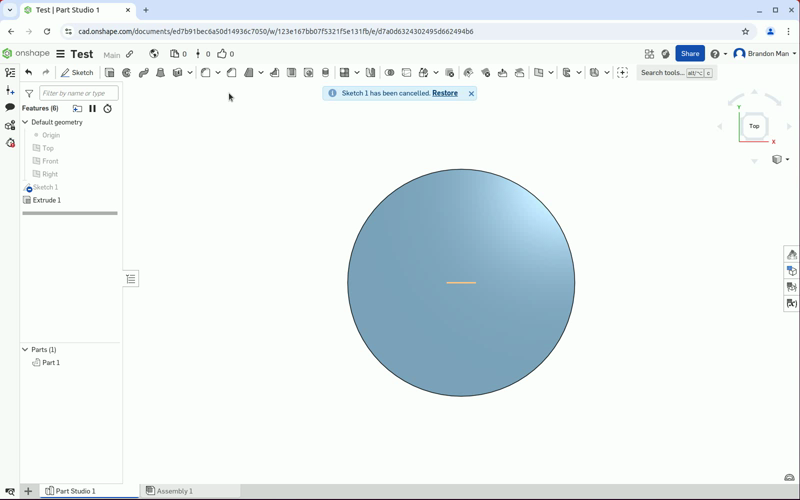
mouse_move(541, 75)
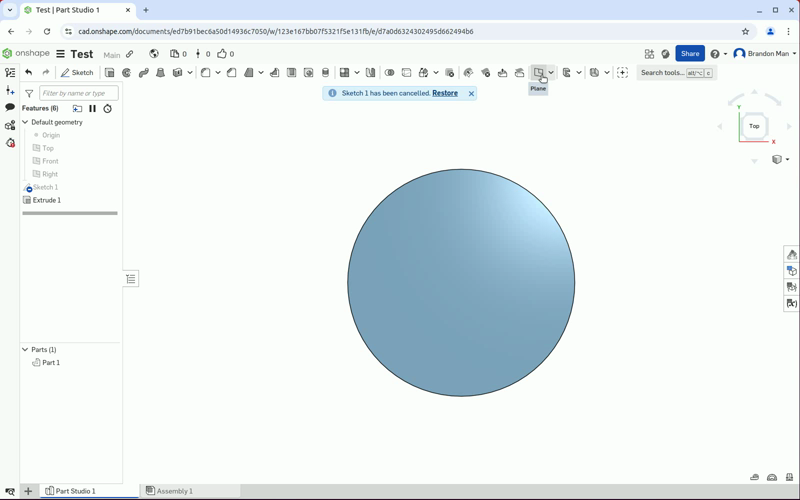
click(541, 75)
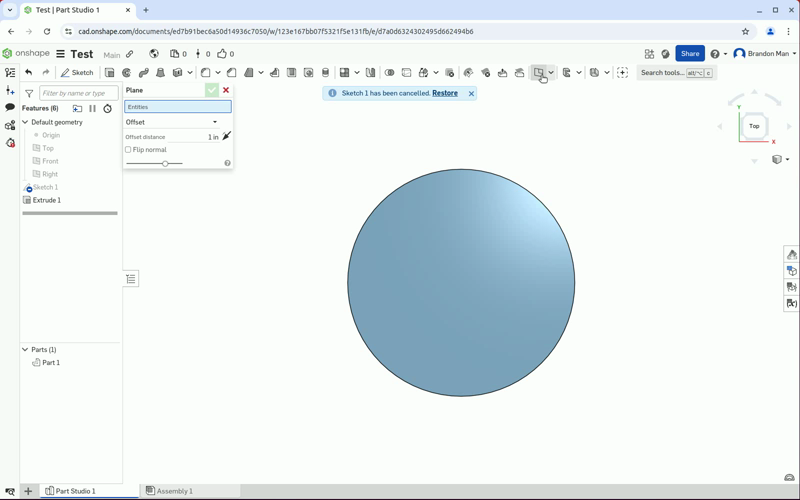
mouse_move(73, 150)
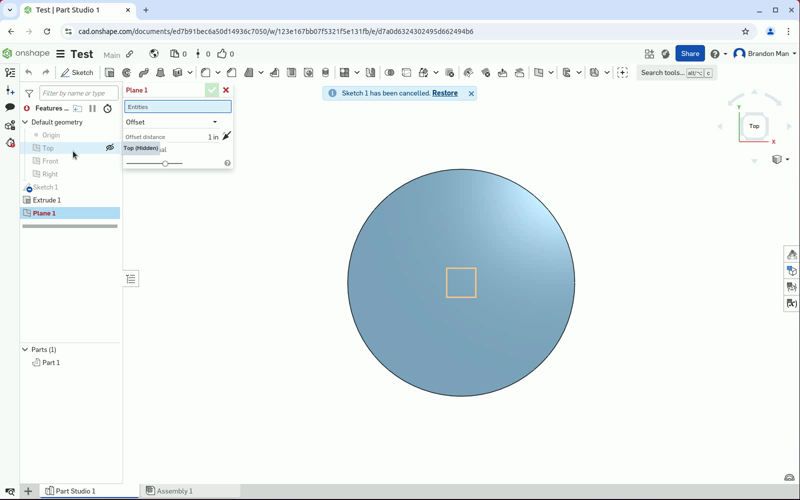
click(73, 150)
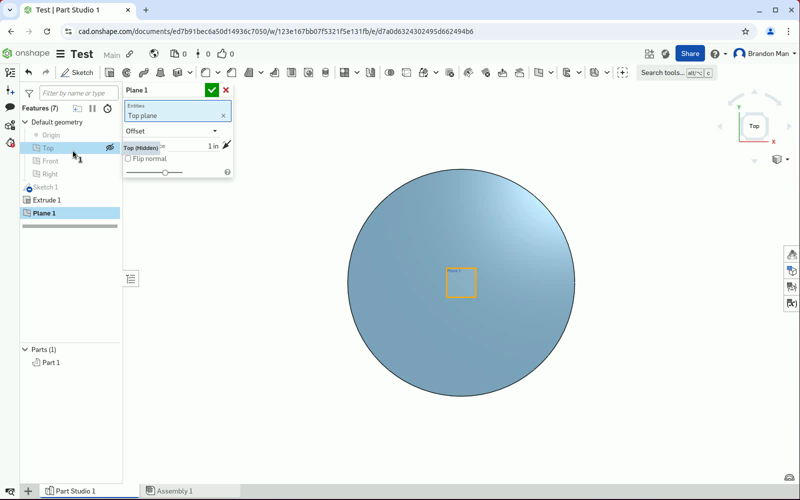
key(tab, 2)
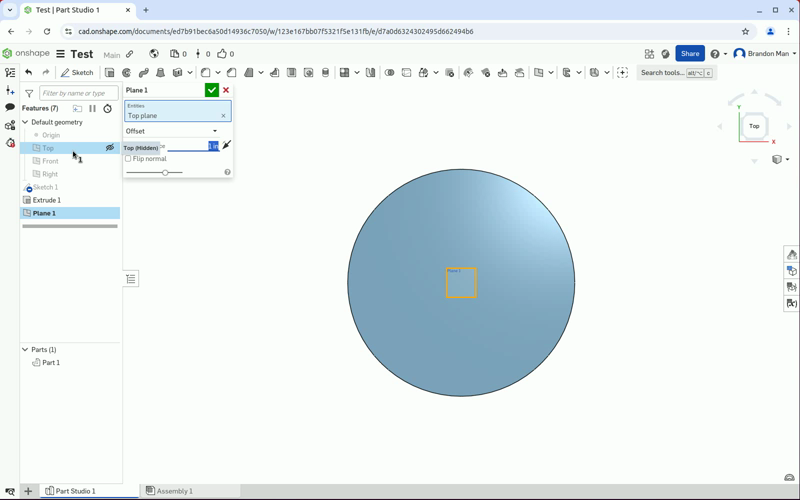
text(0.246)
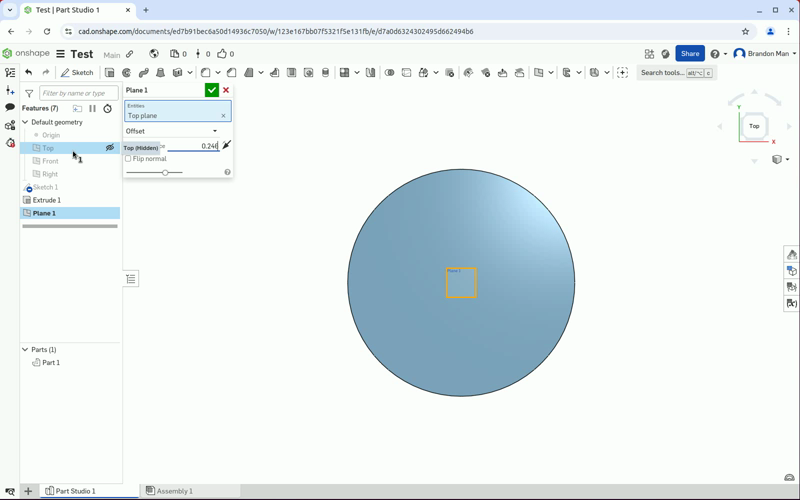
key(enter, 2)
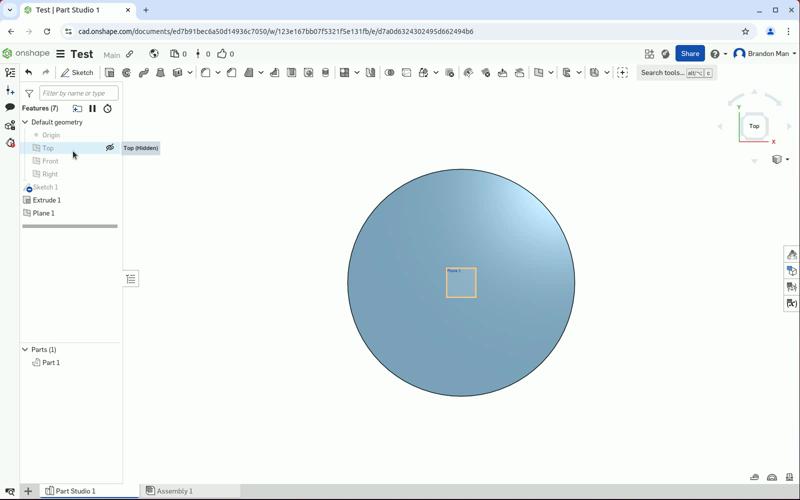
key(shift+s)
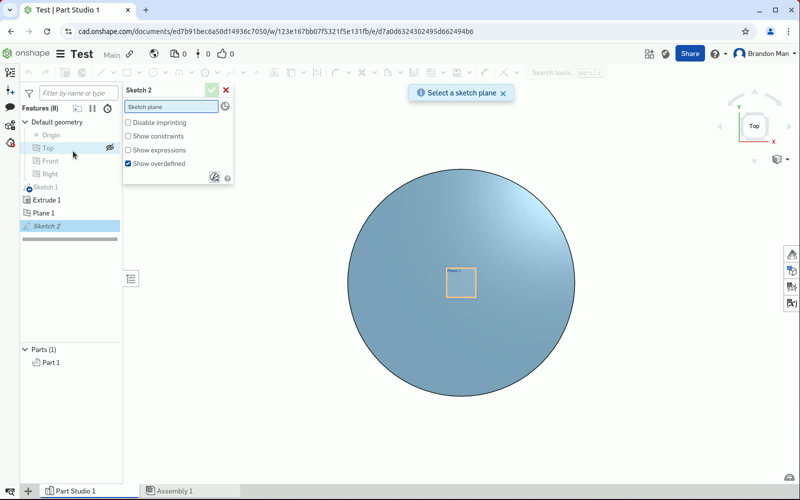
mouse_move(73, 215)
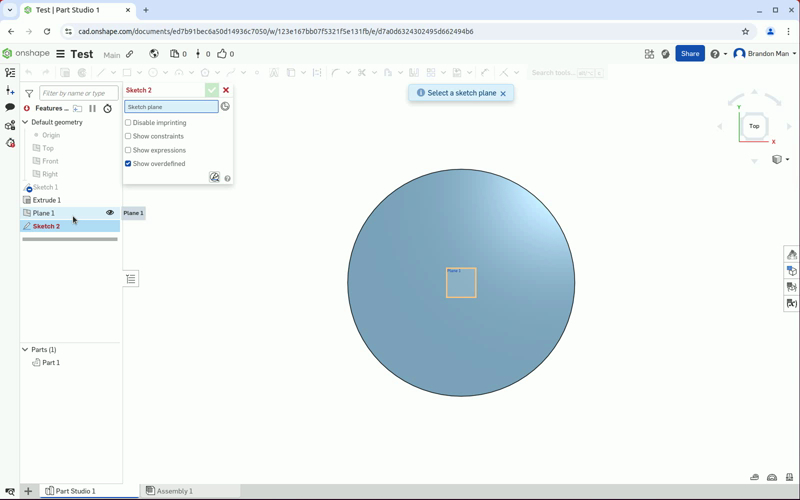
click(73, 215)
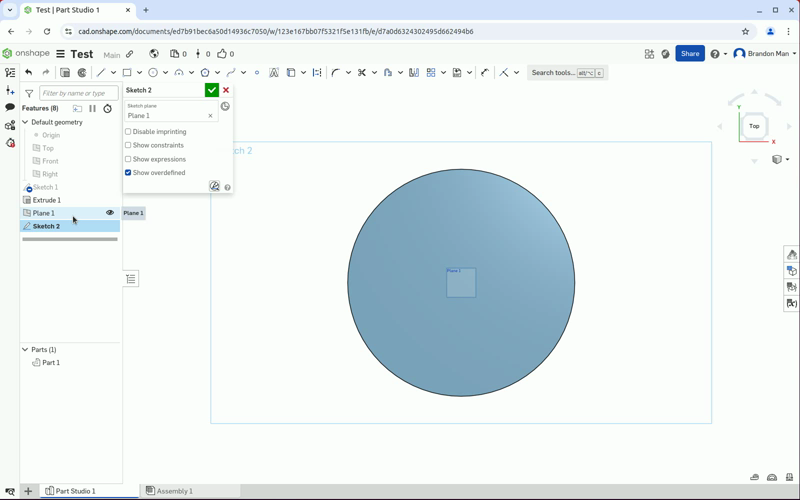
mouse_move(73, 352)
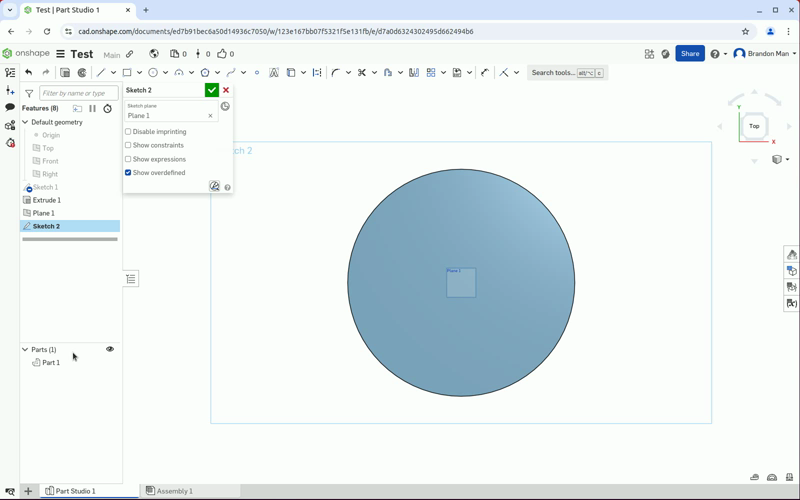
key(y)
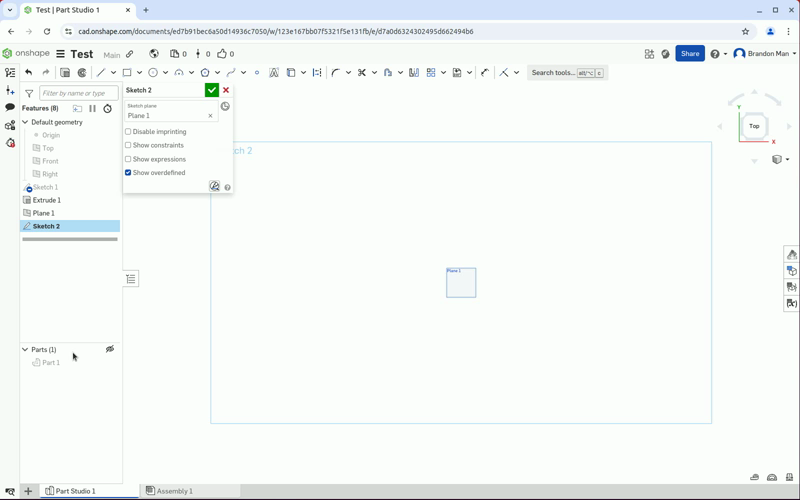
key(l)
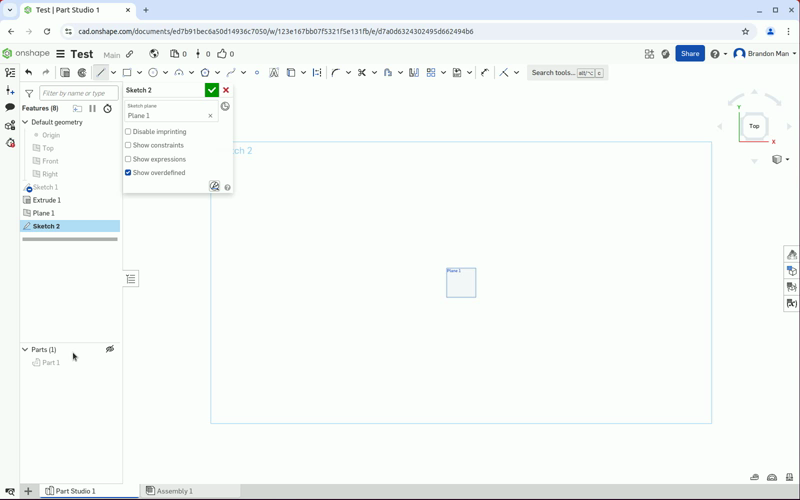
key_down(shift)
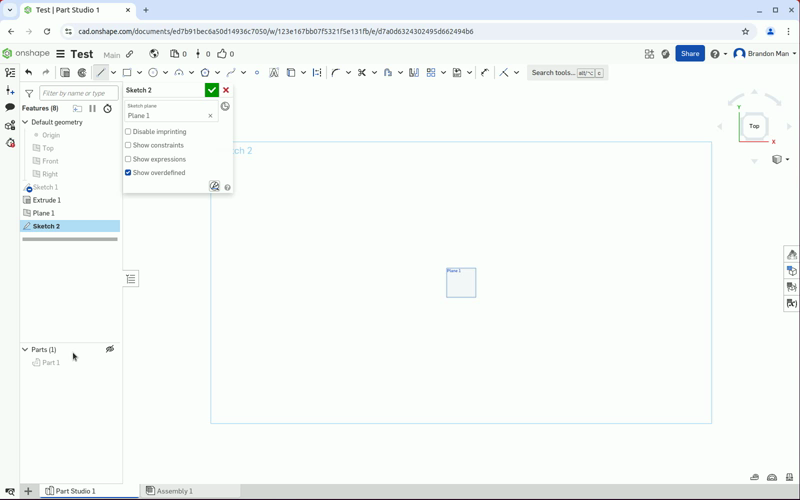
mouse_move(397, 351)
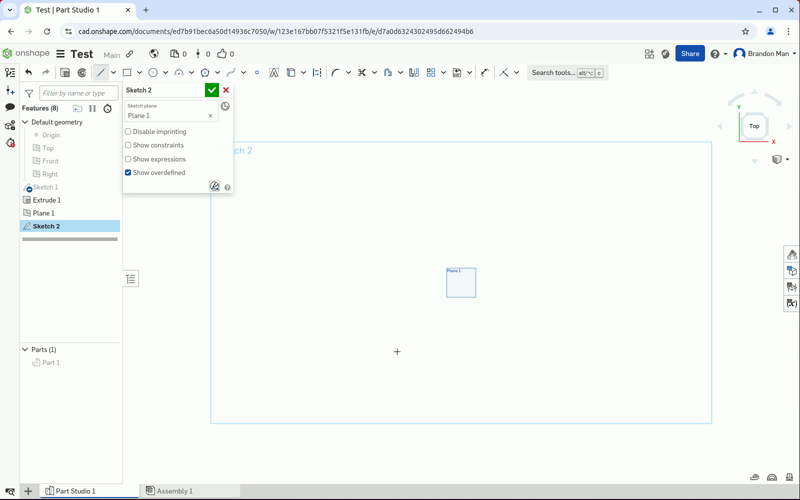
click(397, 351)
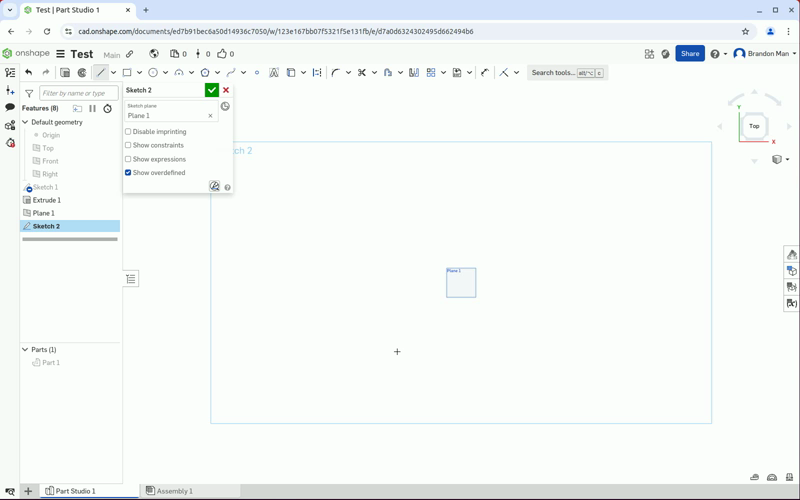
key_up(shift)
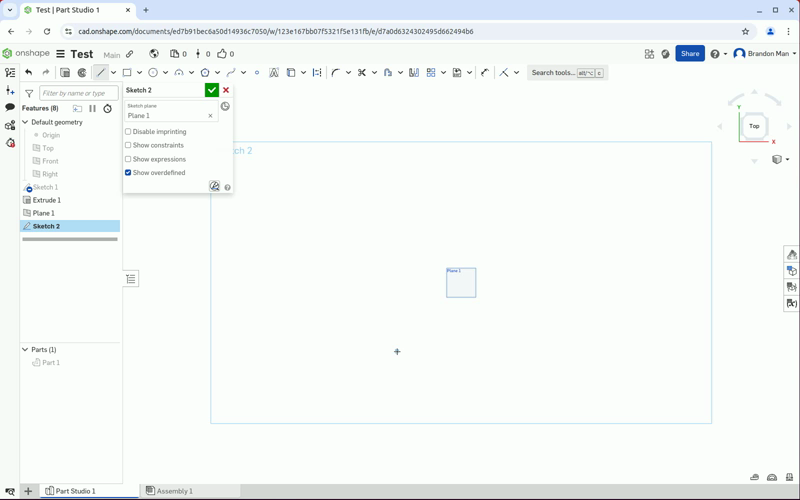
key_down(shift)
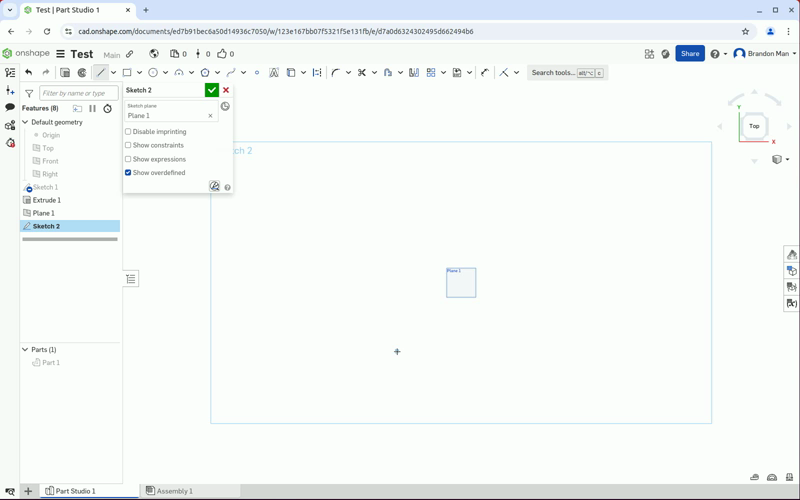
mouse_move(523, 351)
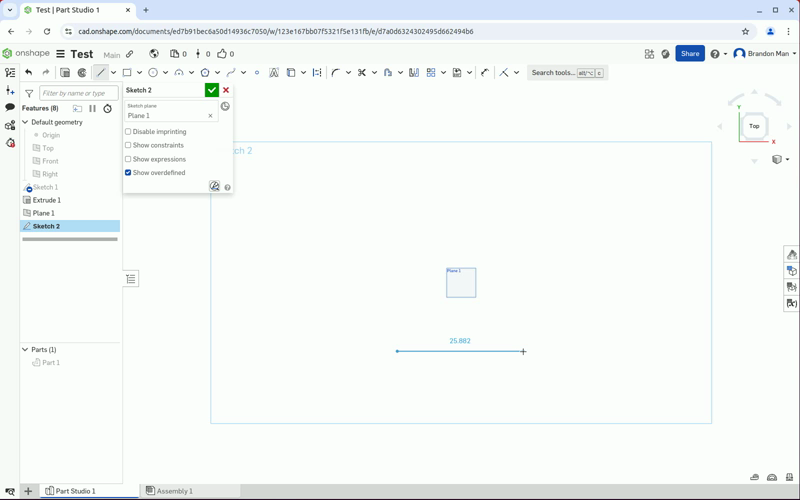
click(523, 351)
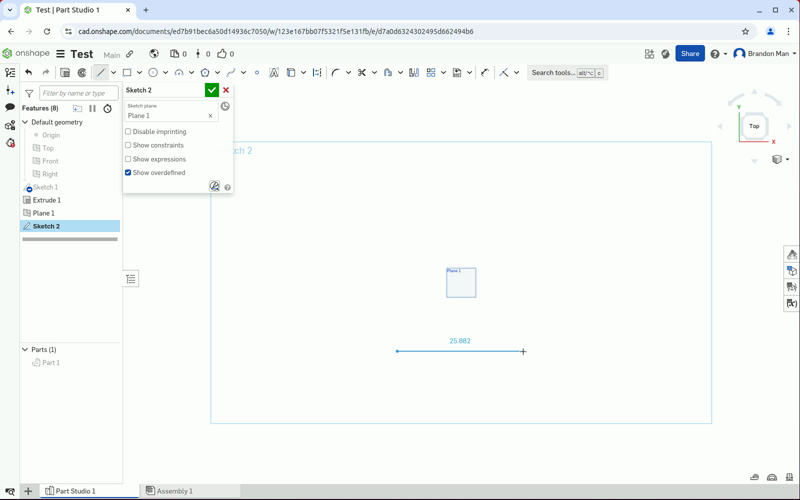
key_up(shift)
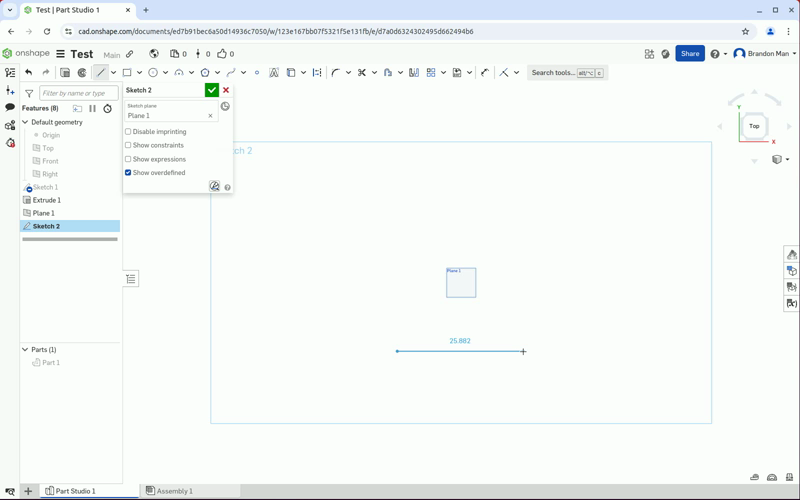
key_down(shift)
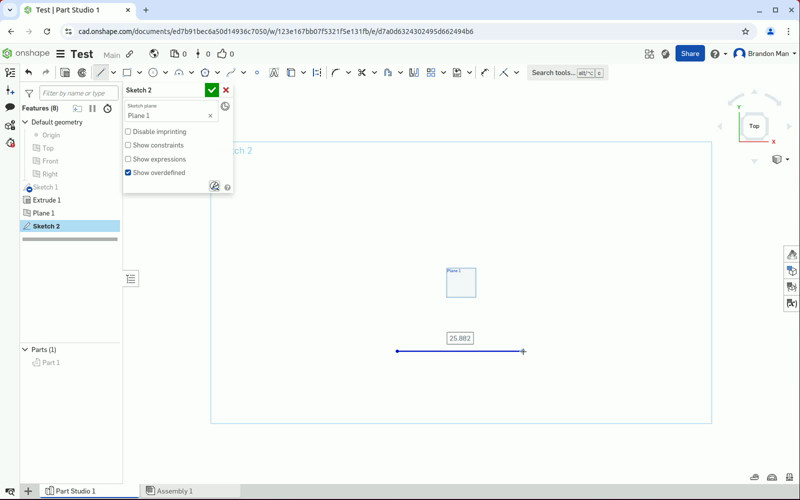
mouse_move(523, 215)
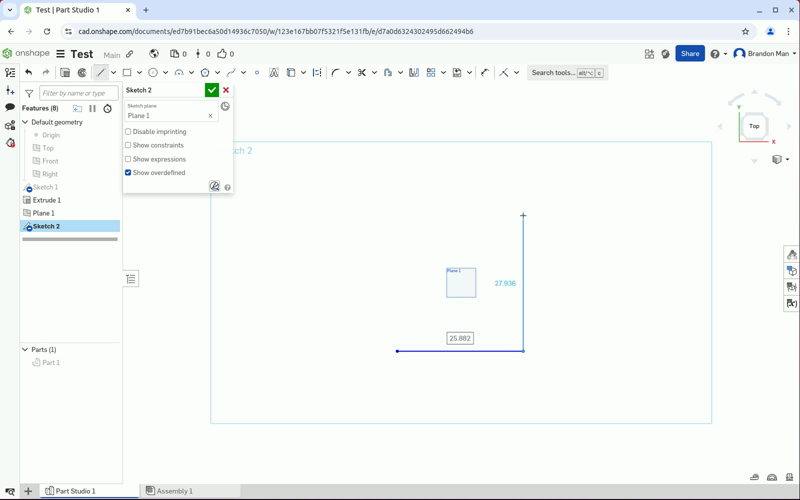
click(523, 215)
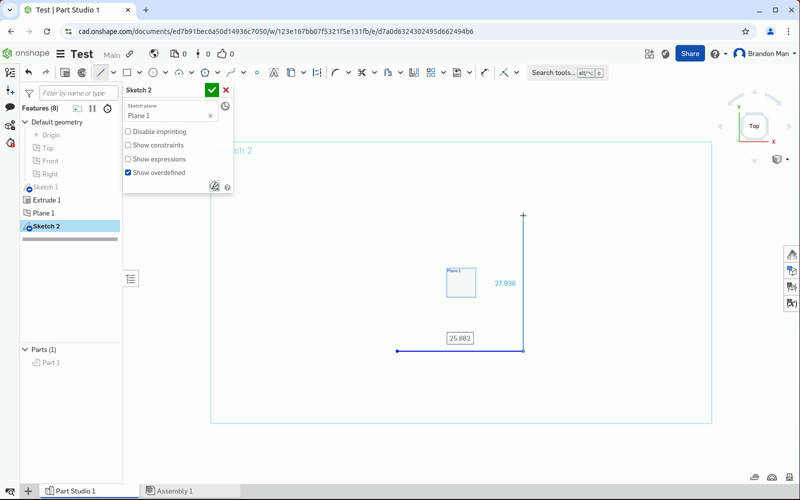
key_up(shift)
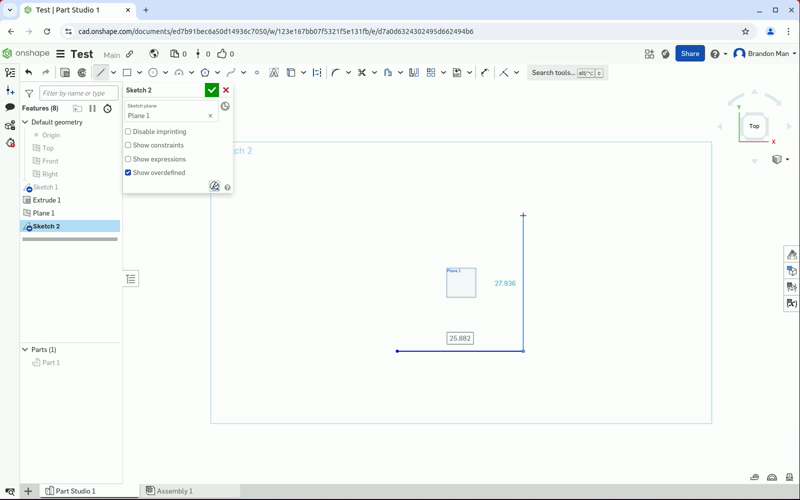
key_down(shift)
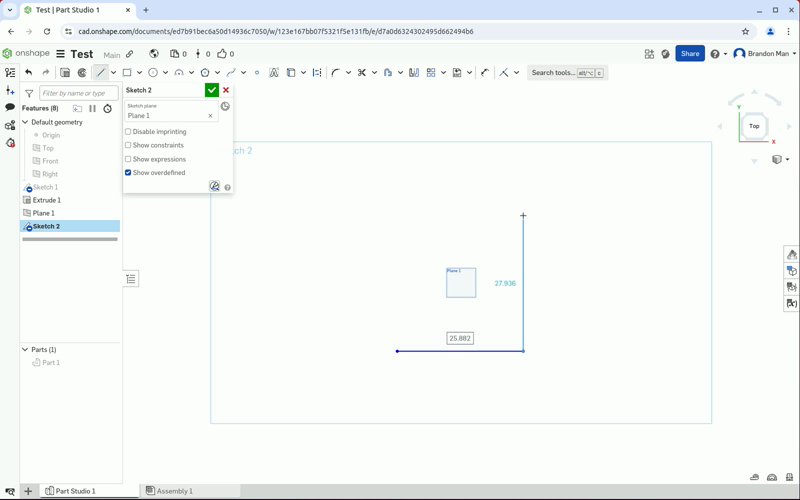
mouse_move(397, 215)
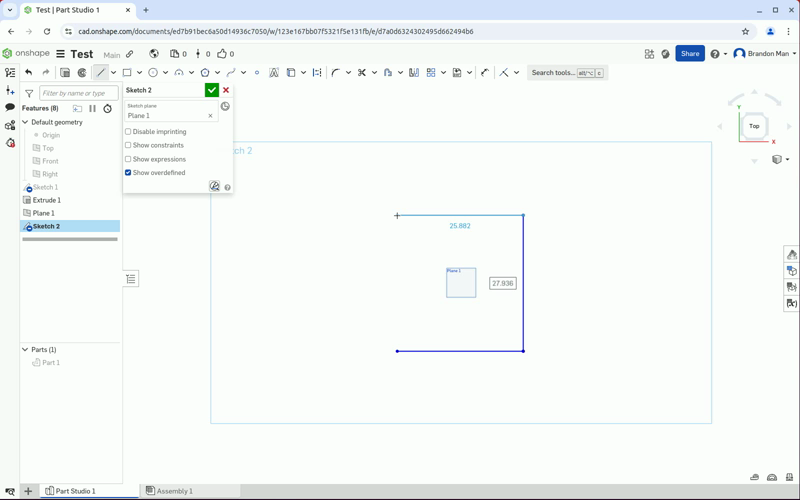
click(397, 215)
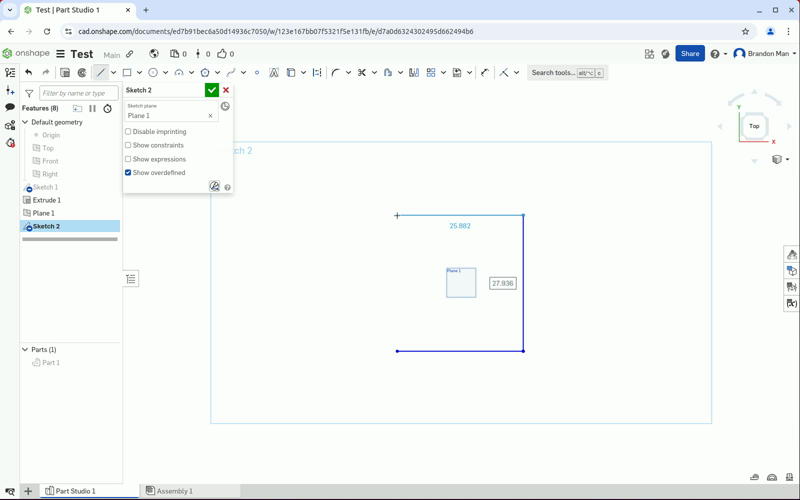
key_up(shift)
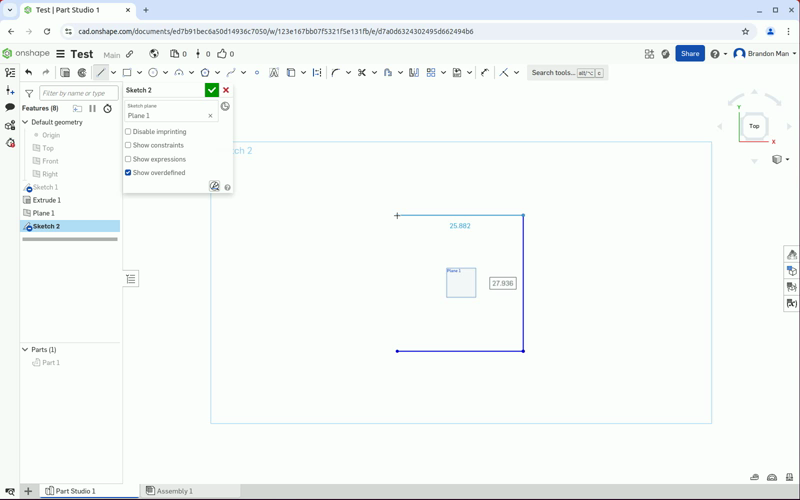
key_down(shift)
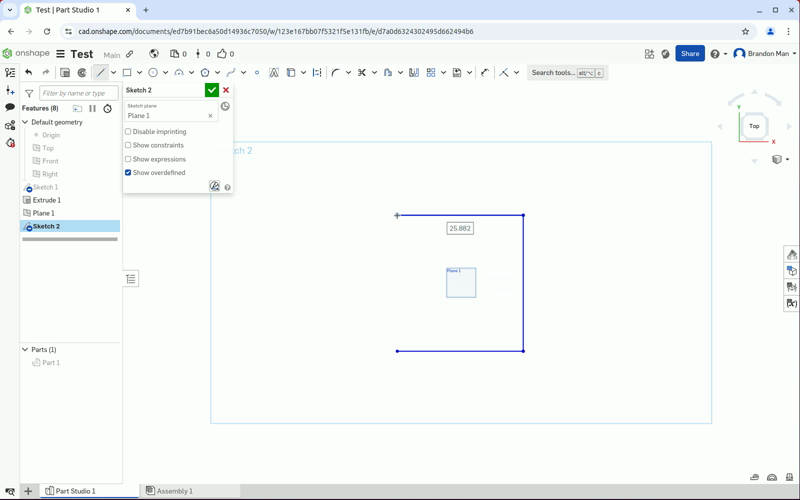
mouse_move(397, 351)
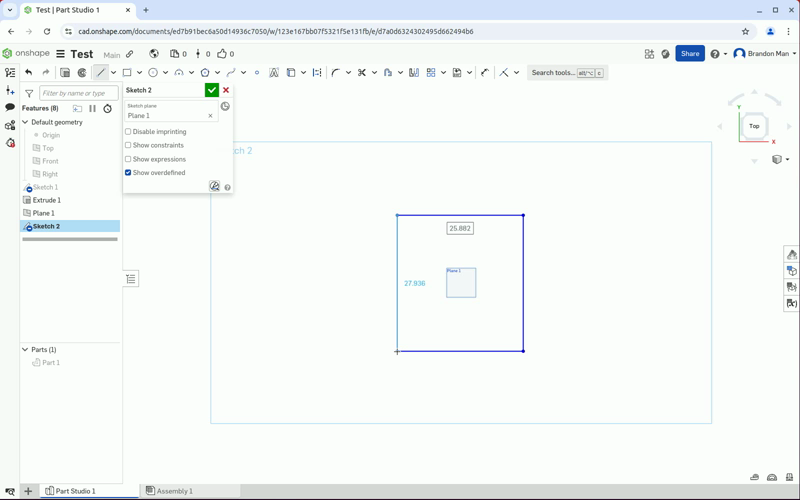
key_up(shift)
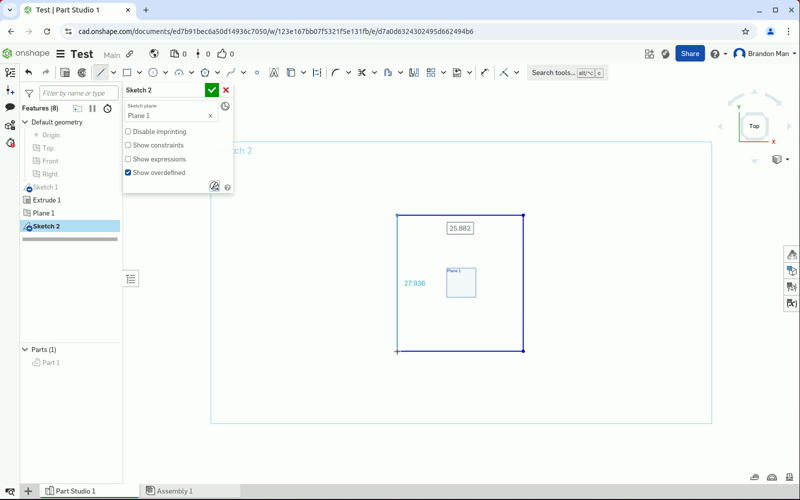
click(397, 351)
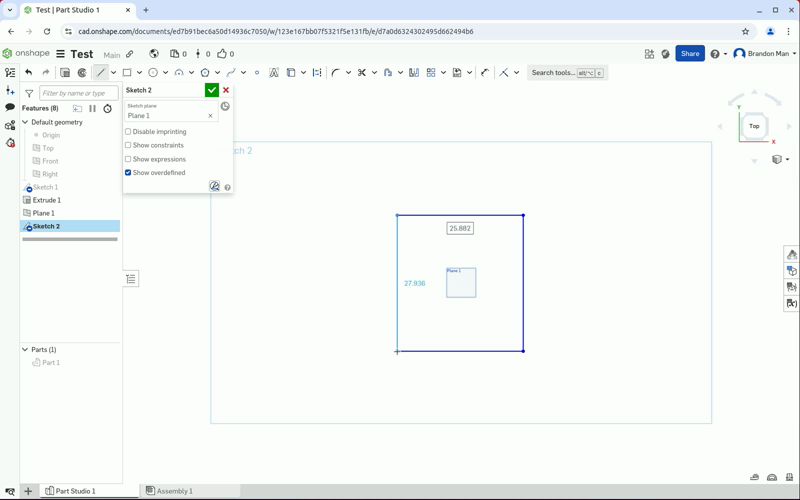
key(esc)
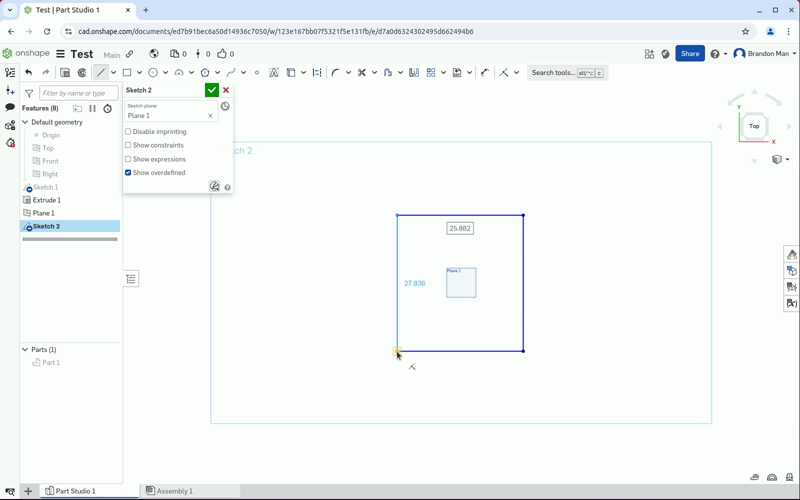
mouse_move(479, 276)
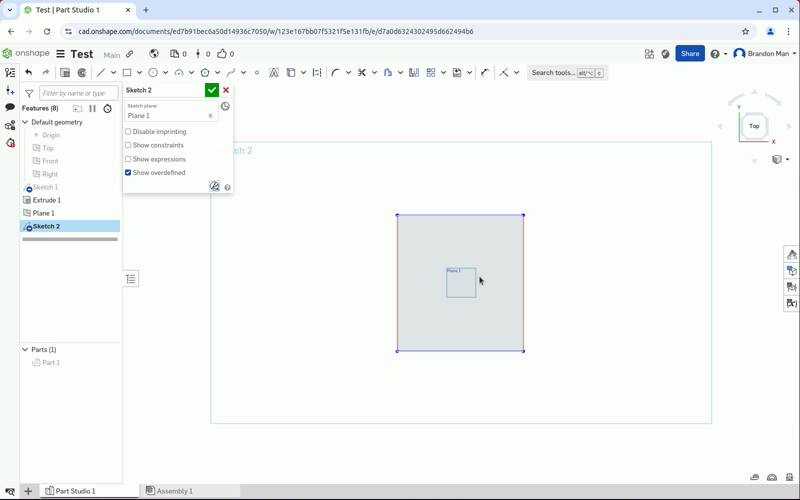
click(479, 276)
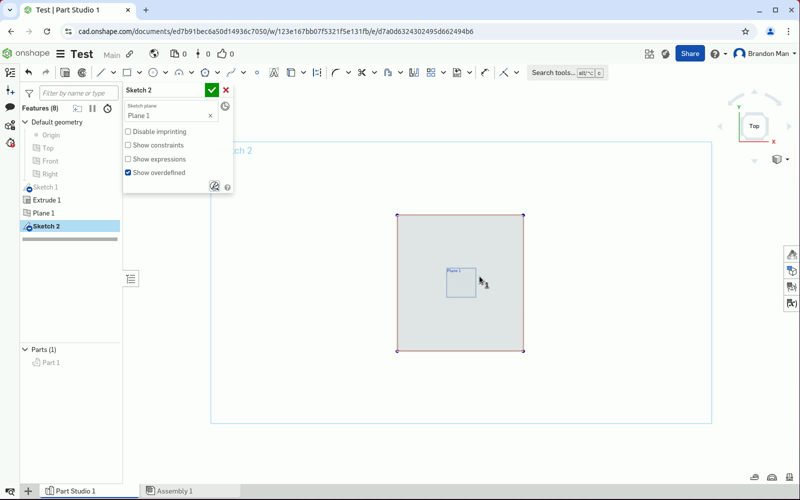
mouse_move(73, 352)
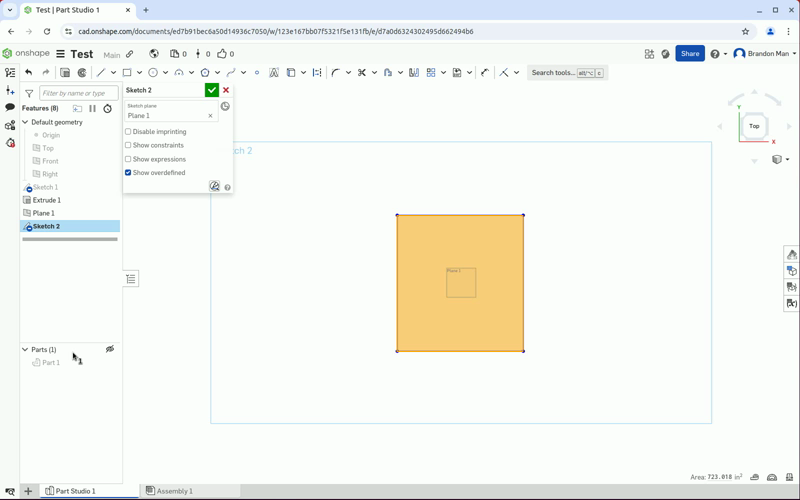
key(shift+y)
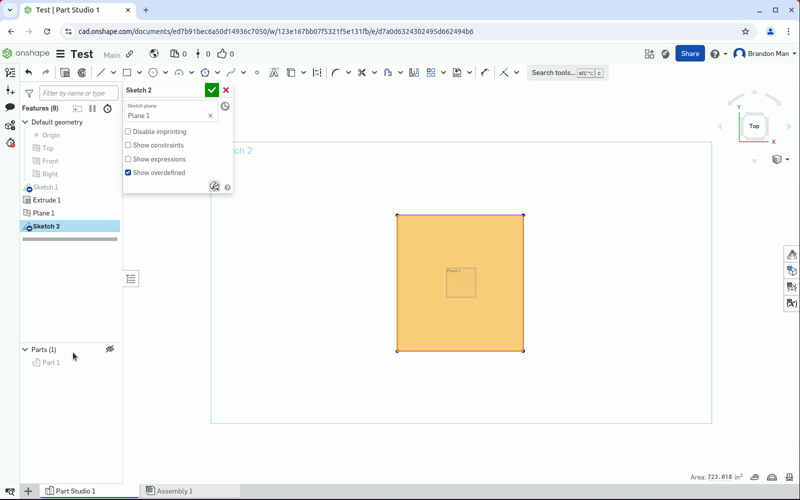
key(shift+e)
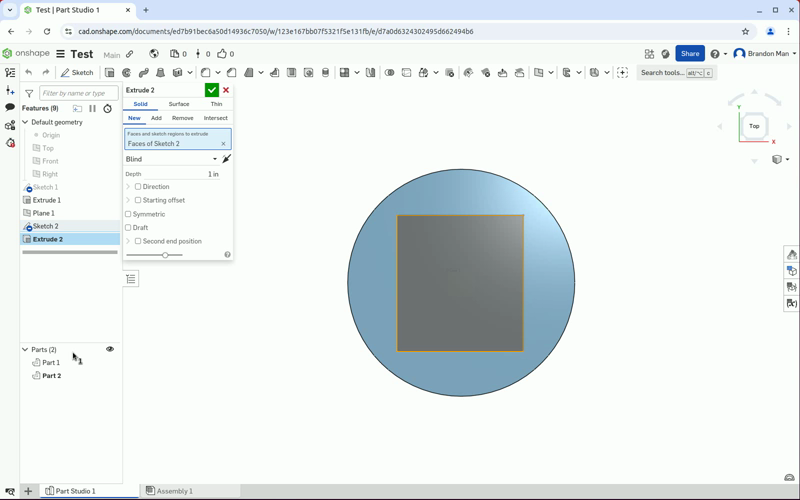
mouse_move(143, 106)
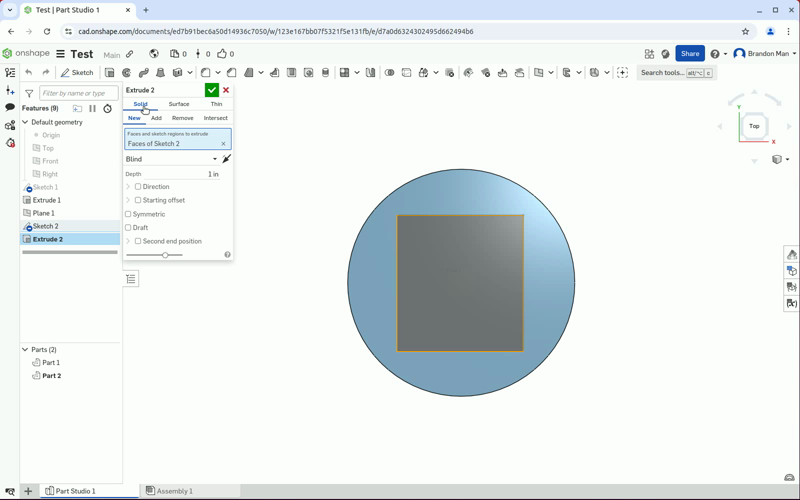
click(143, 106)
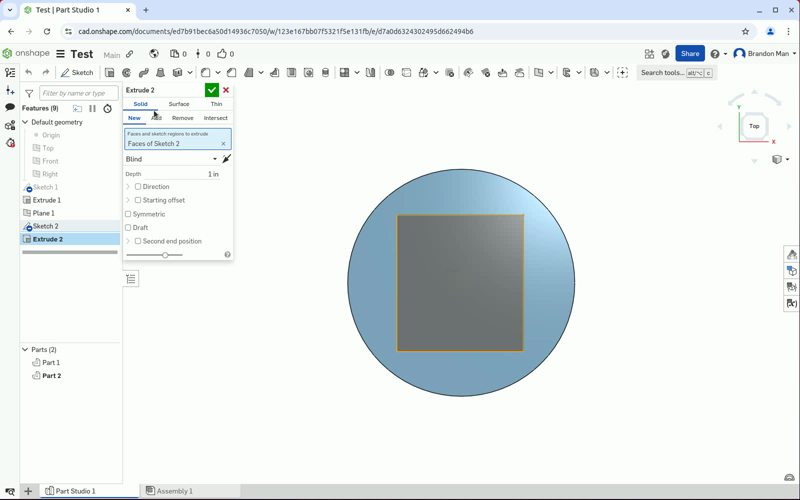
mouse_move(186, 120)
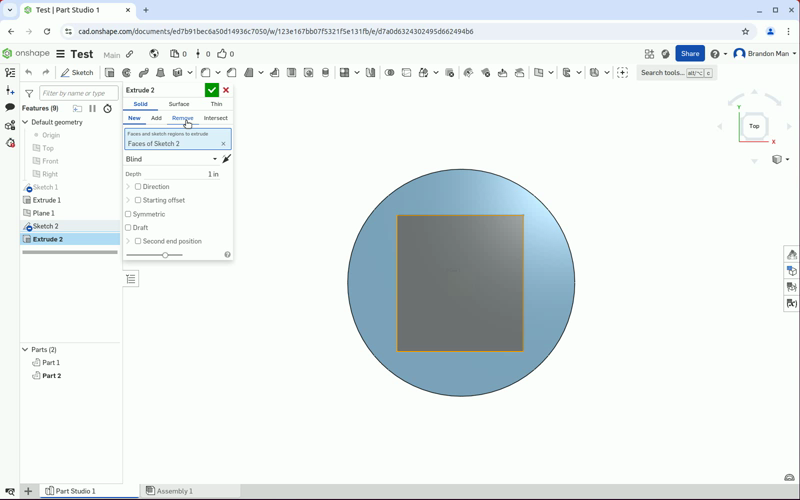
click(186, 120)
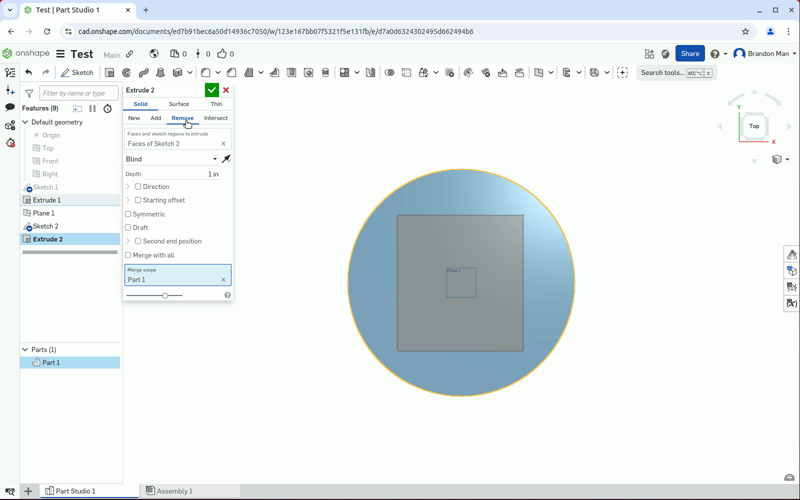
key(tab, 4)
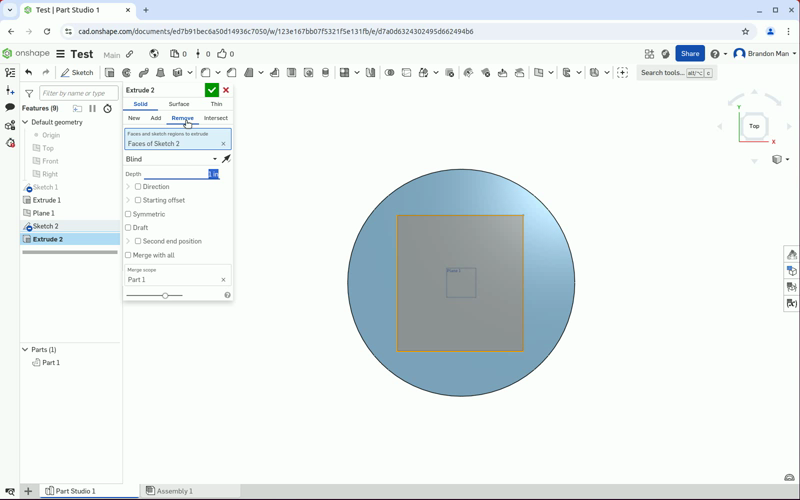
text(14.443)
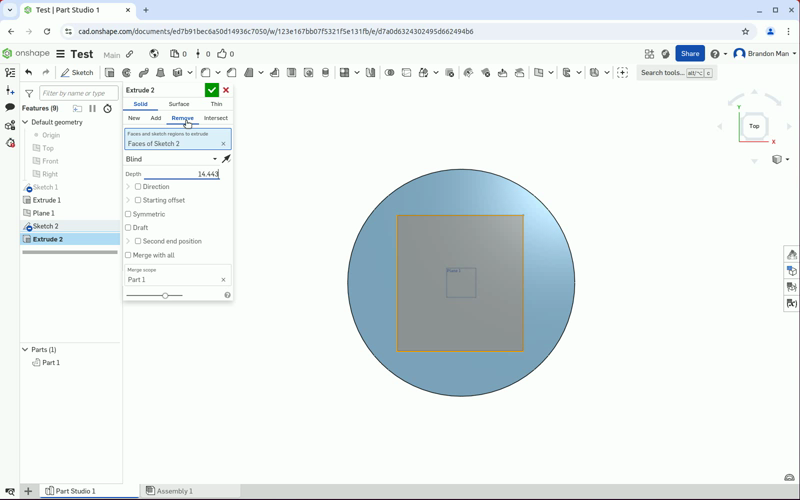
key(tab, 6)
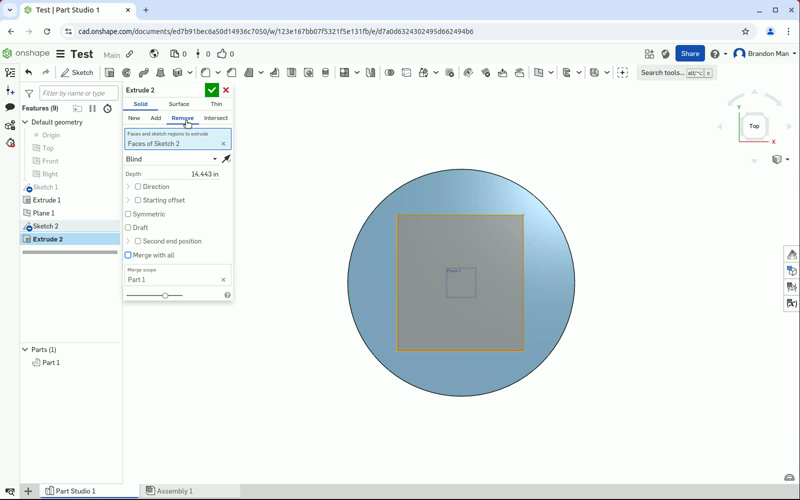
key(space)
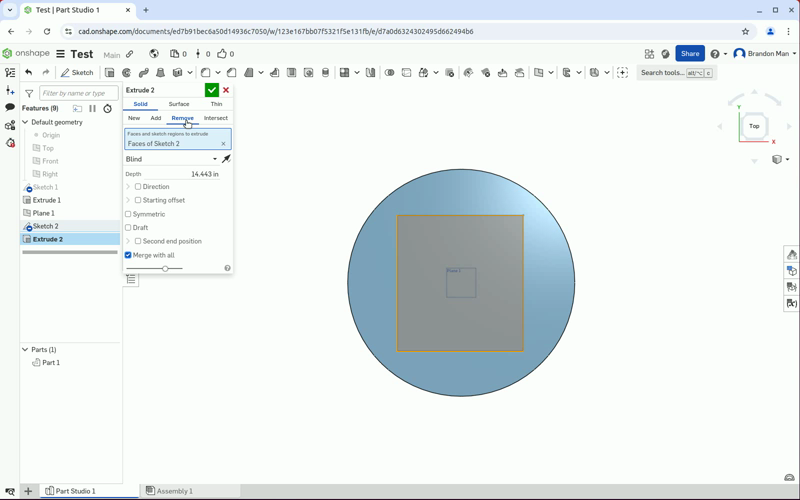
key(enter)
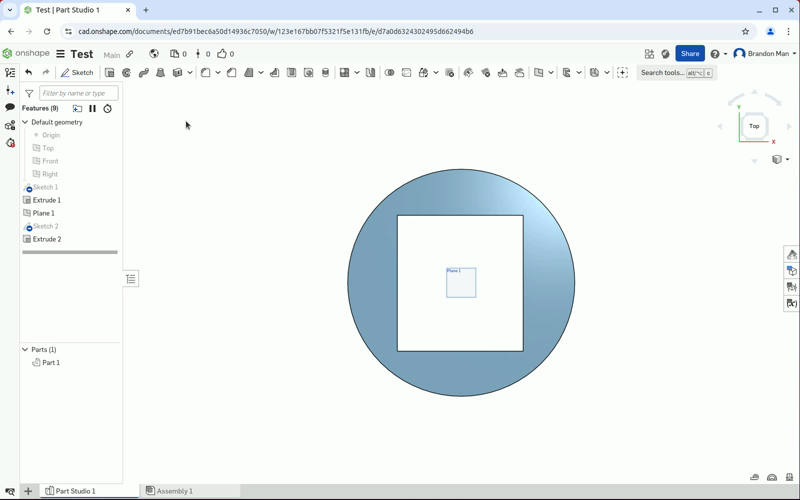
key(shift+h)
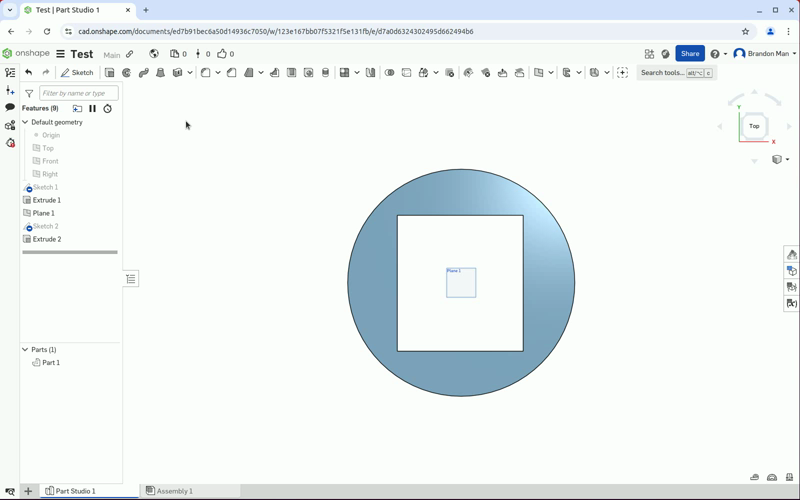
key(shift+h)
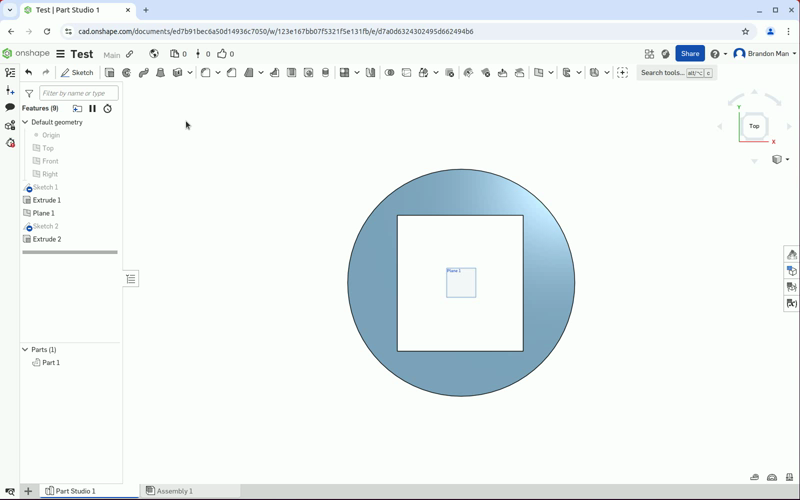
mouse_move(73, 189)
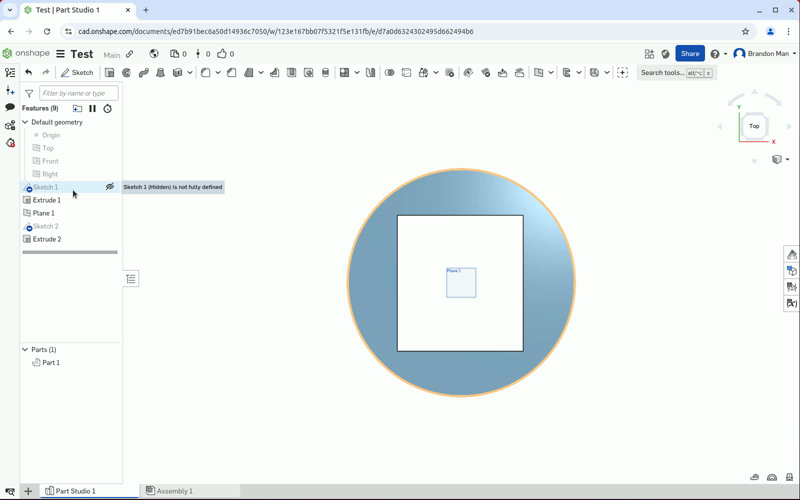
click(73, 189)
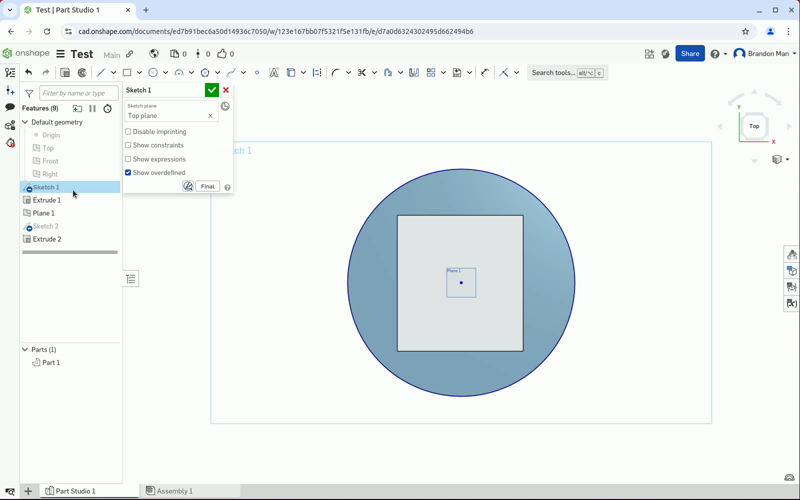
mouse_move(229, 92)
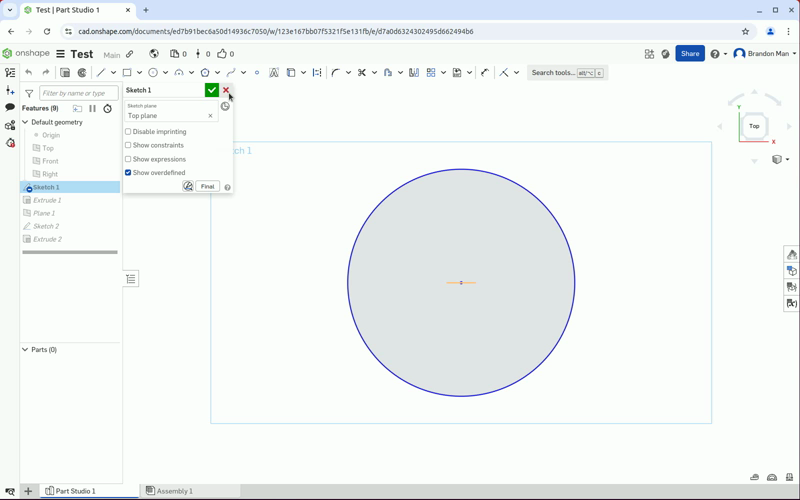
click(229, 92)
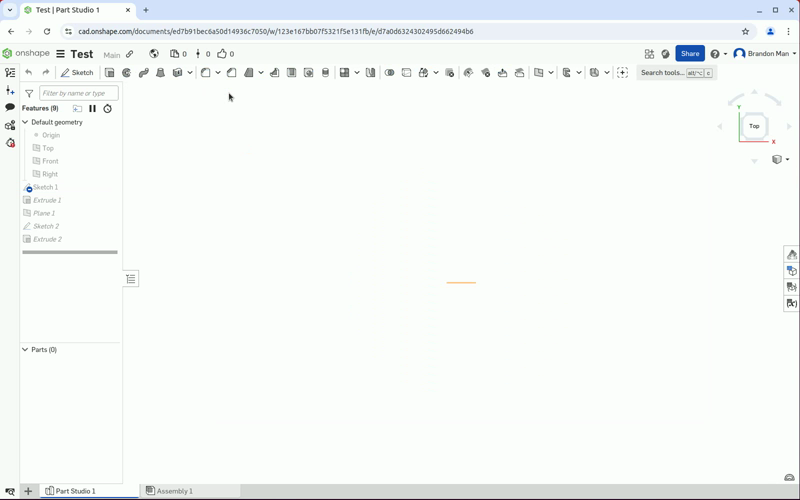
key(shift+s)
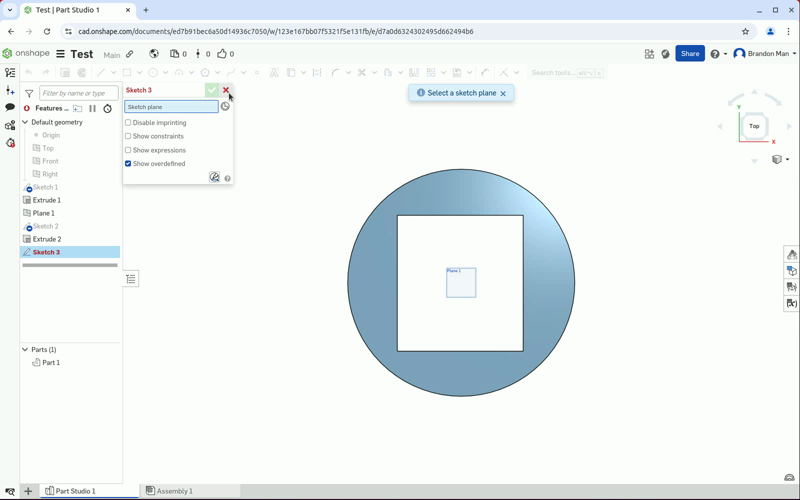
mouse_move(73, 215)
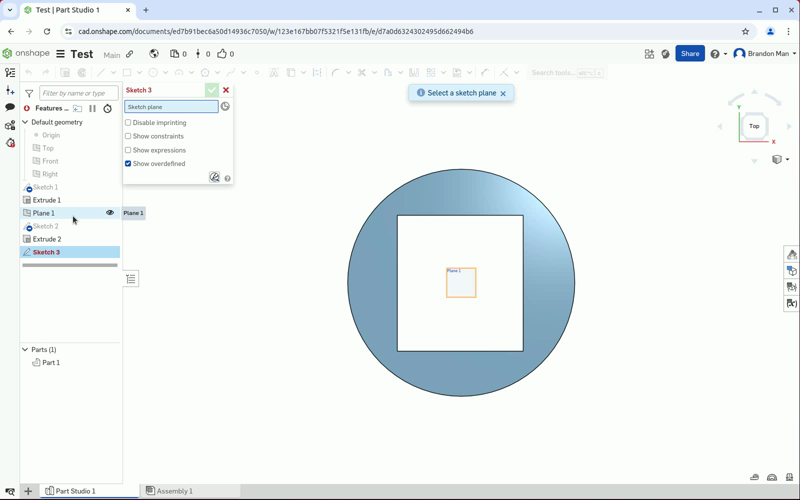
click(73, 215)
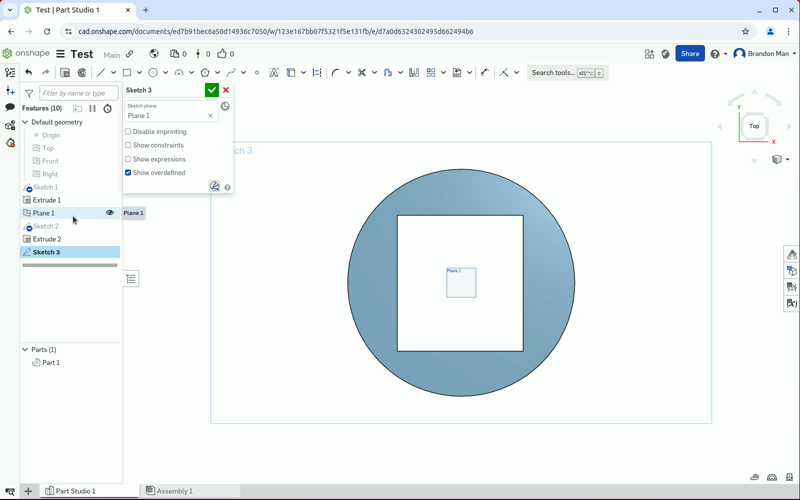
mouse_move(73, 352)
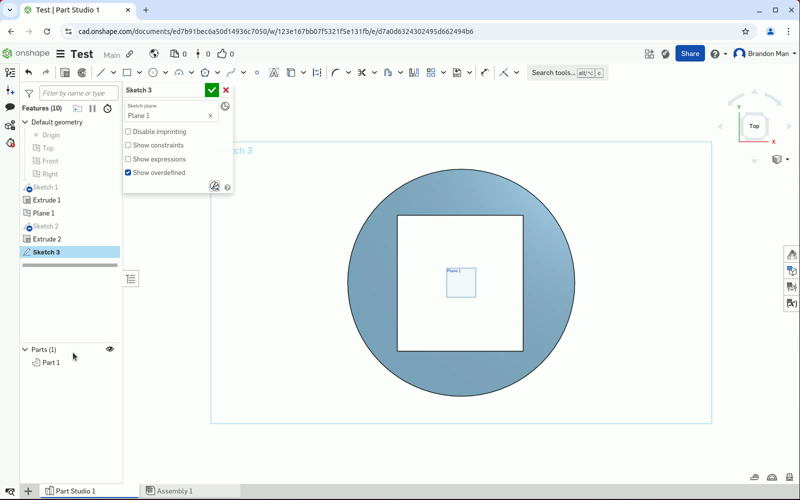
key(y)
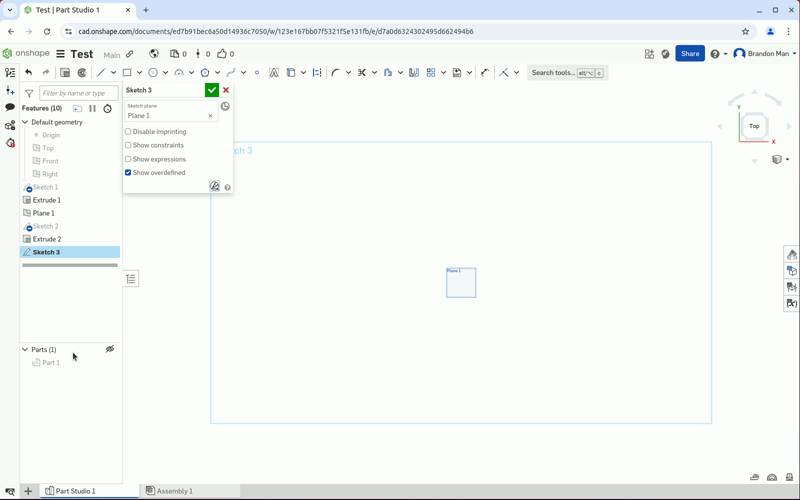
key(l)
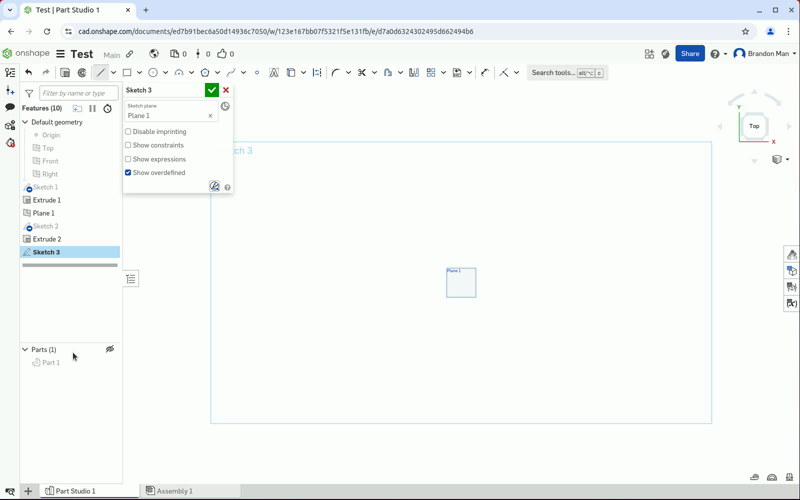
key_down(shift)
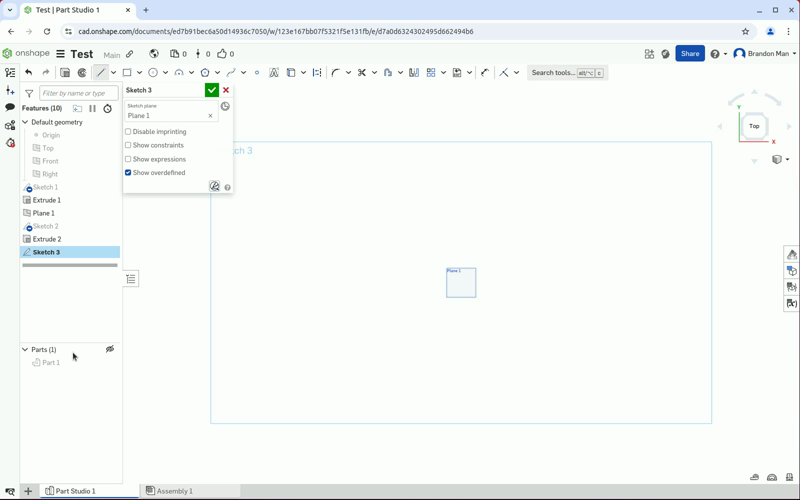
mouse_move(383, 345)
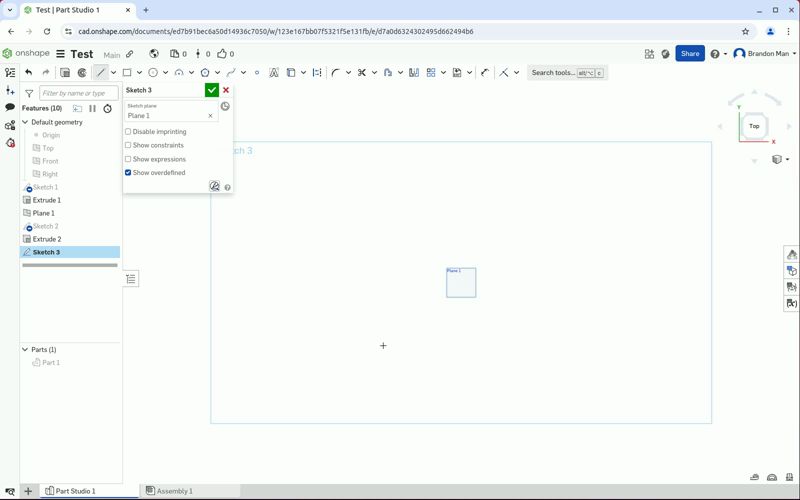
click(383, 345)
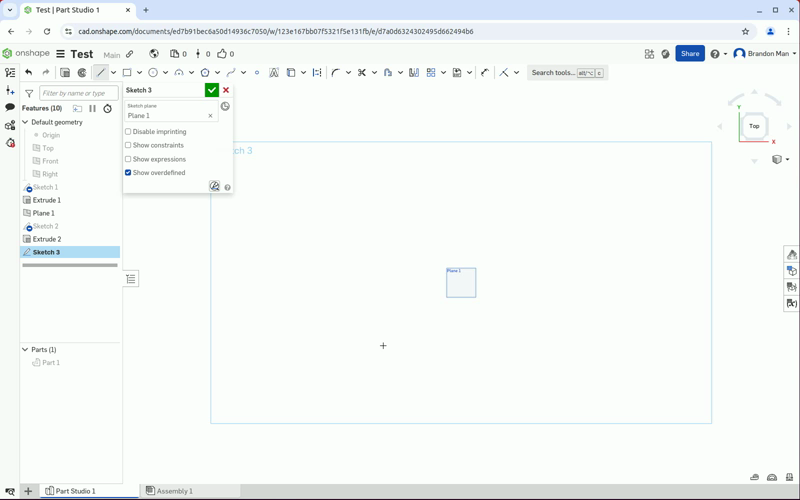
key_up(shift)
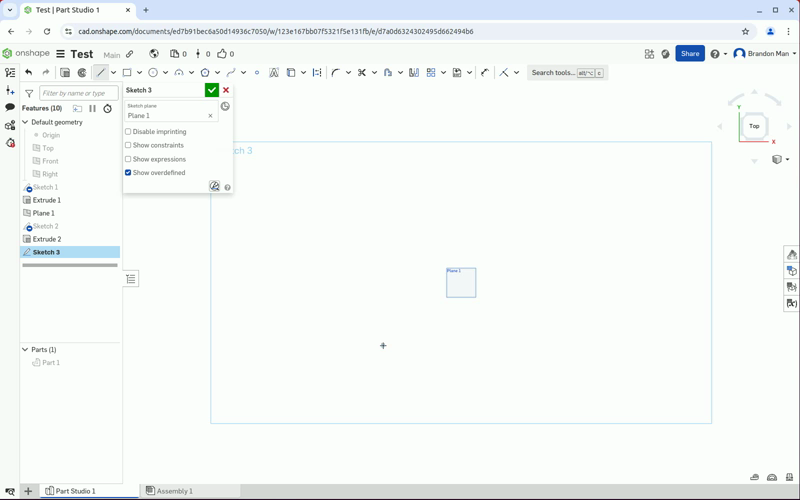
key_down(shift)
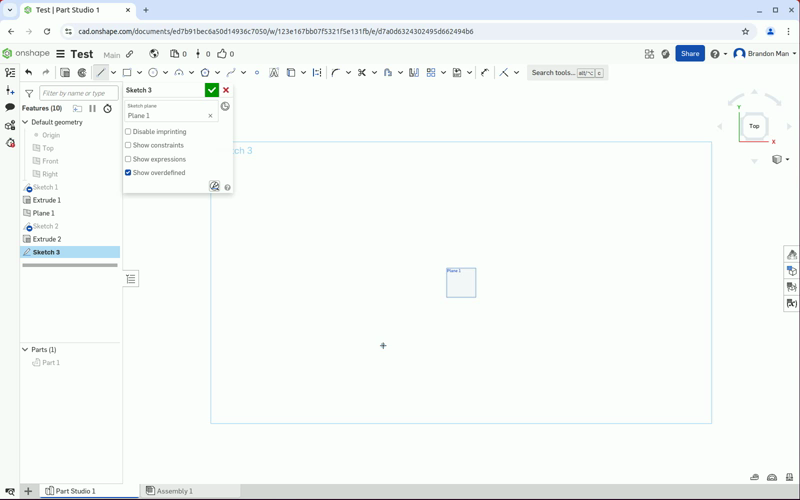
mouse_move(383, 219)
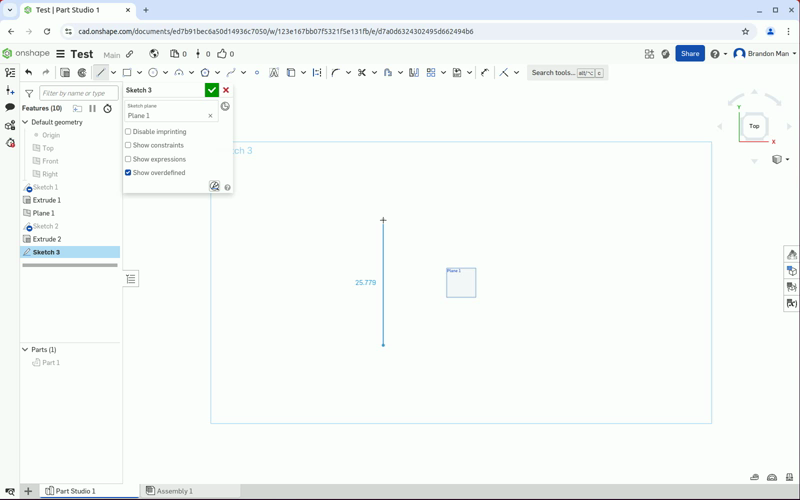
click(383, 219)
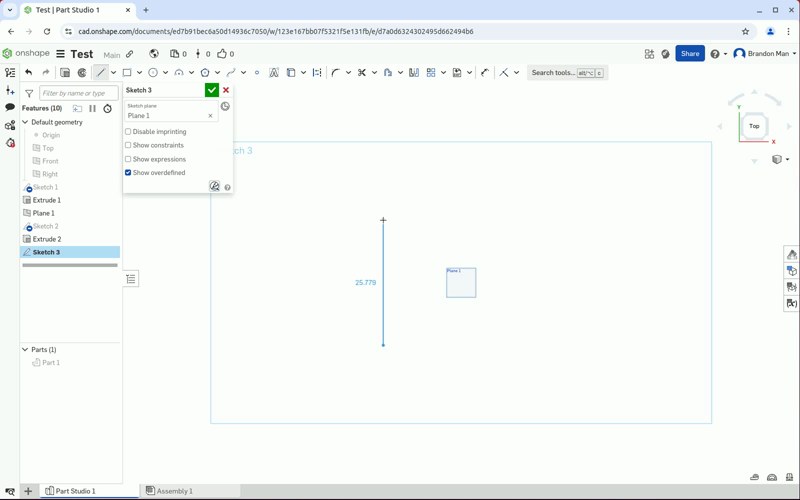
key_up(shift)
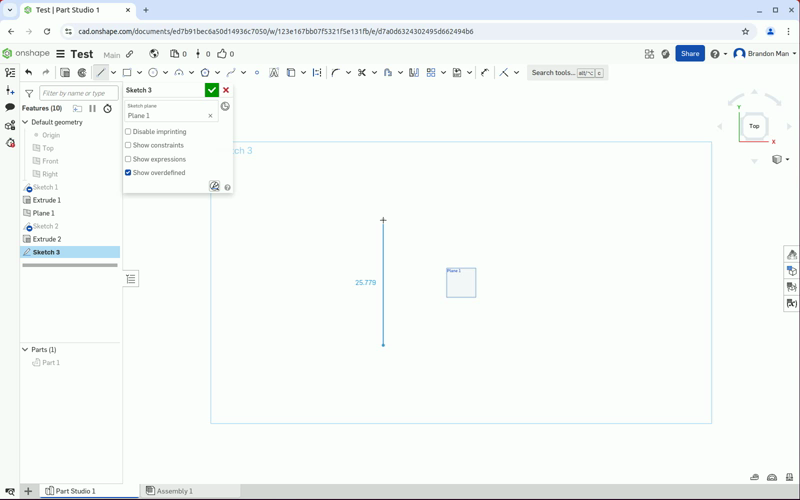
key(esc)
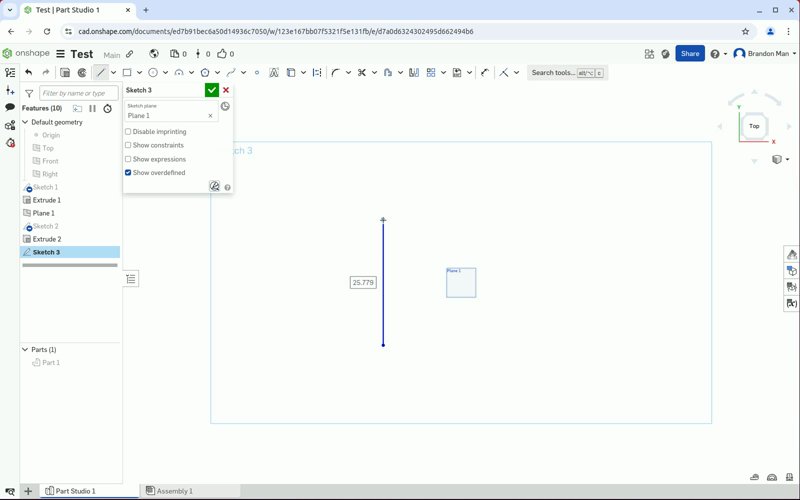
key(a)
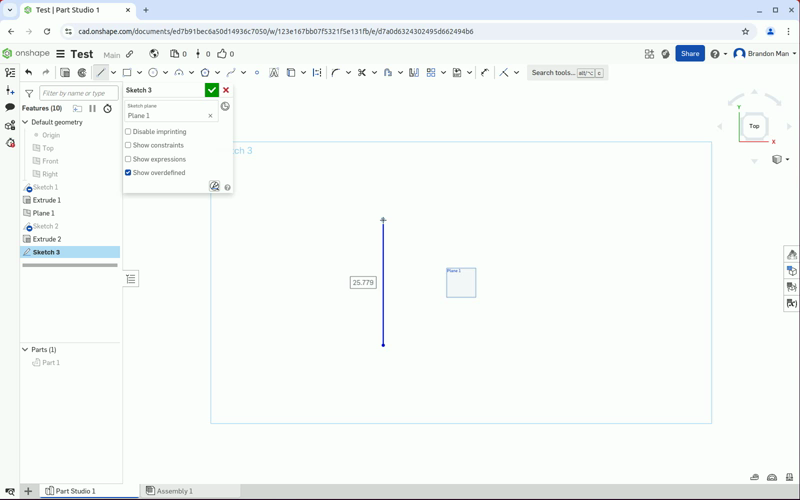
mouse_move(383, 219)
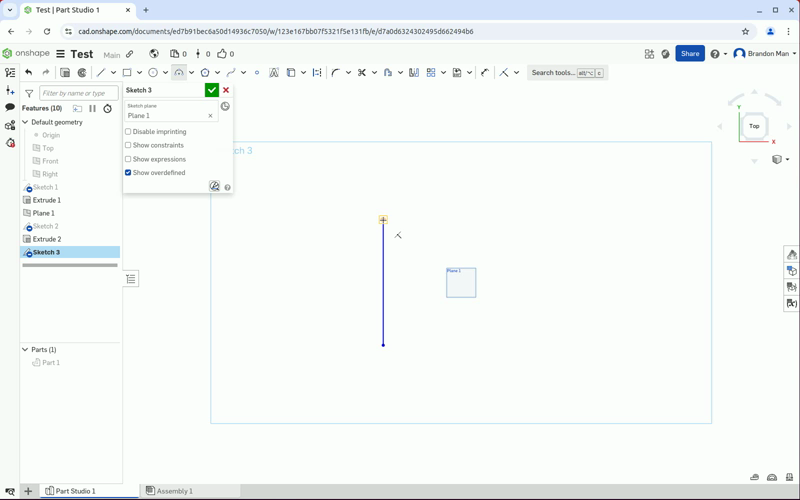
click(383, 219)
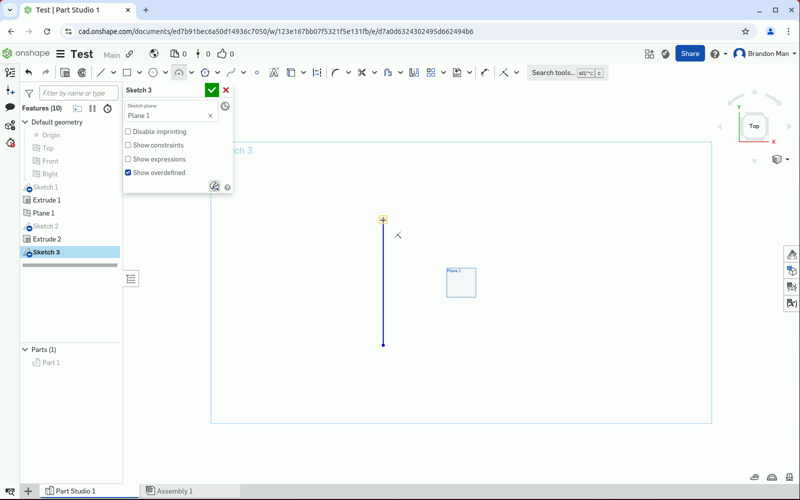
mouse_move(383, 345)
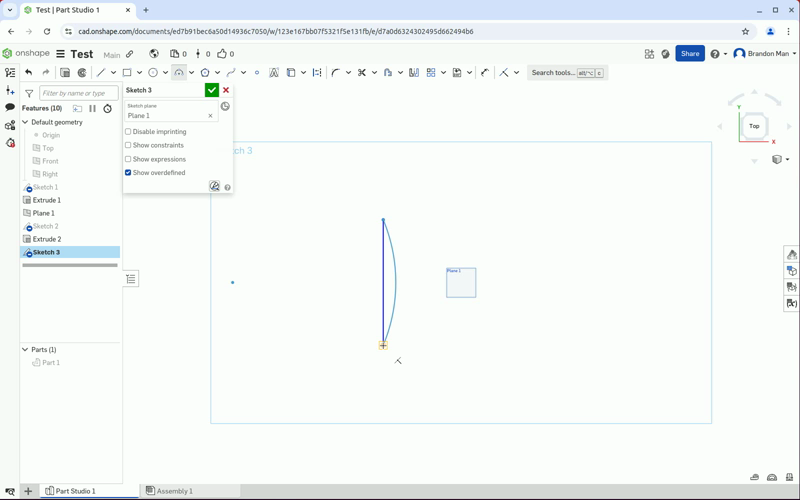
click(383, 345)
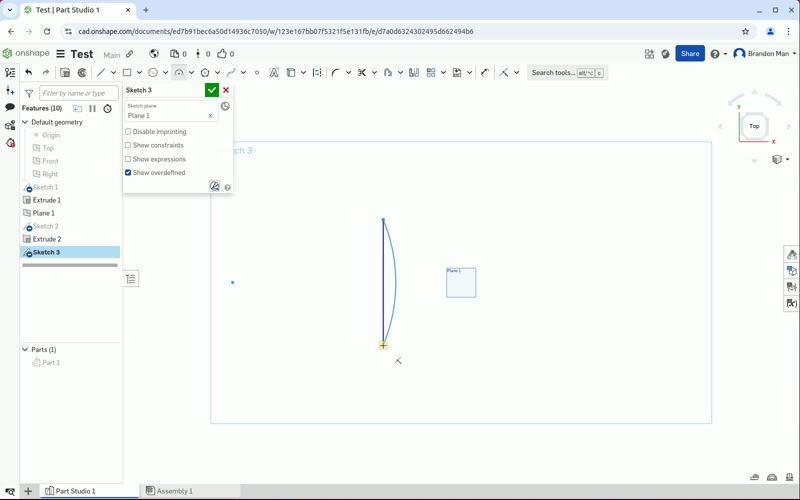
key_down(shift)
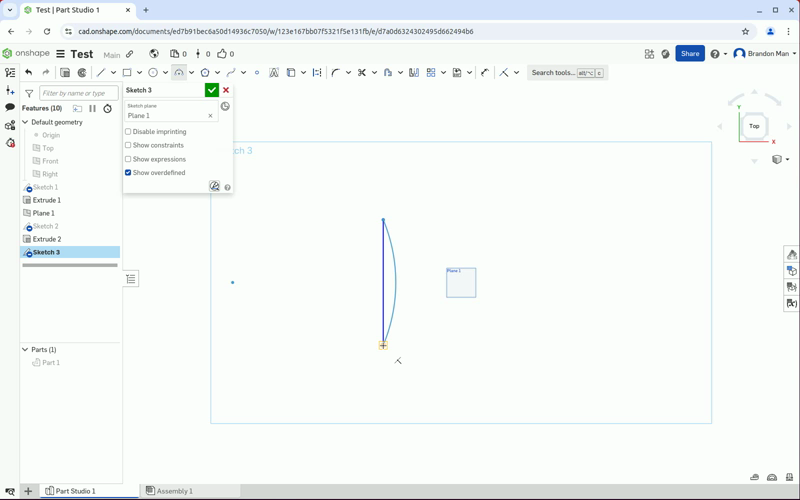
mouse_move(360, 282)
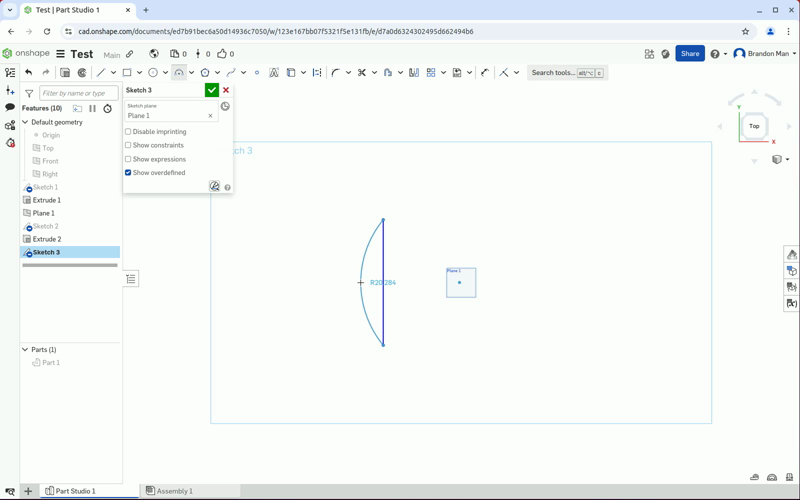
click(360, 282)
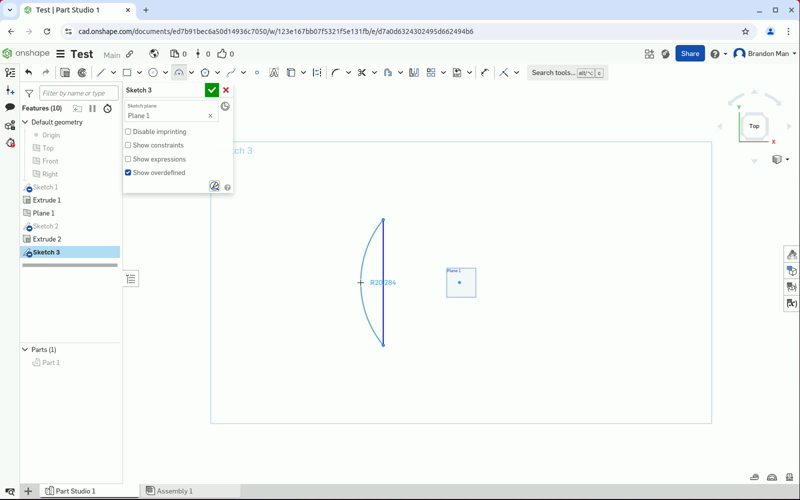
key_up(shift)
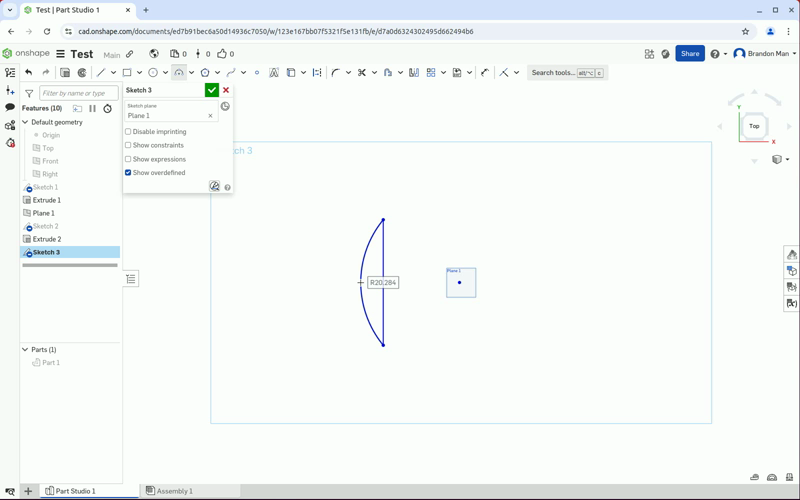
key(esc)
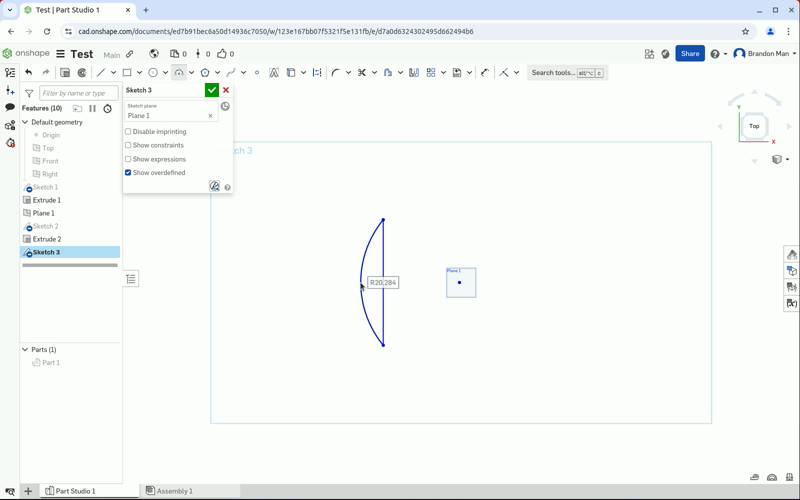
mouse_move(369, 280)
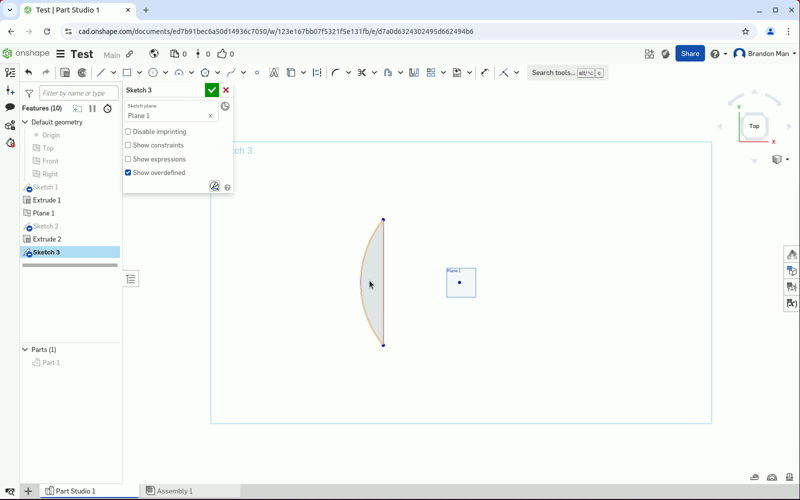
click(369, 280)
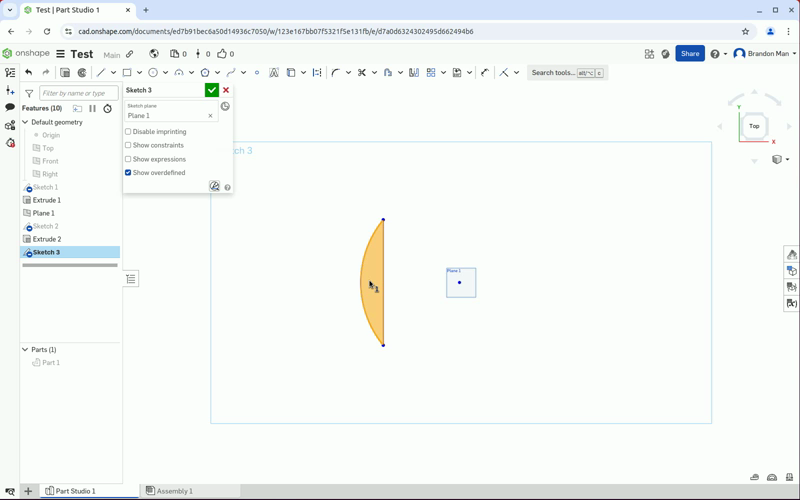
mouse_move(73, 352)
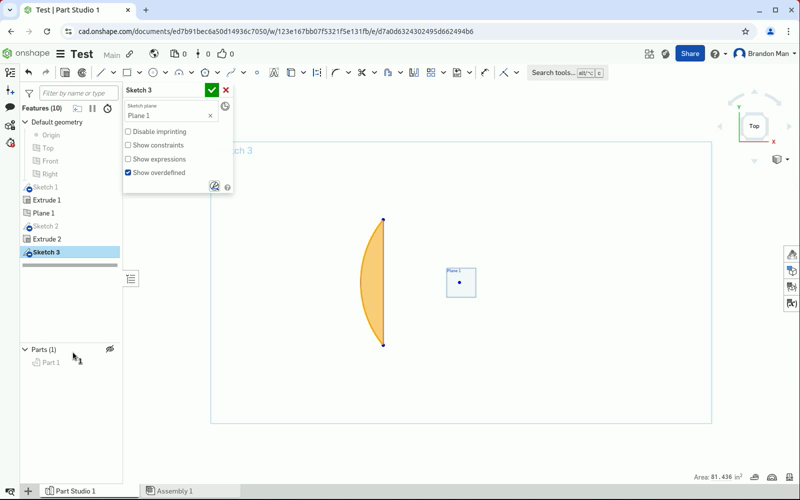
key(shift+y)
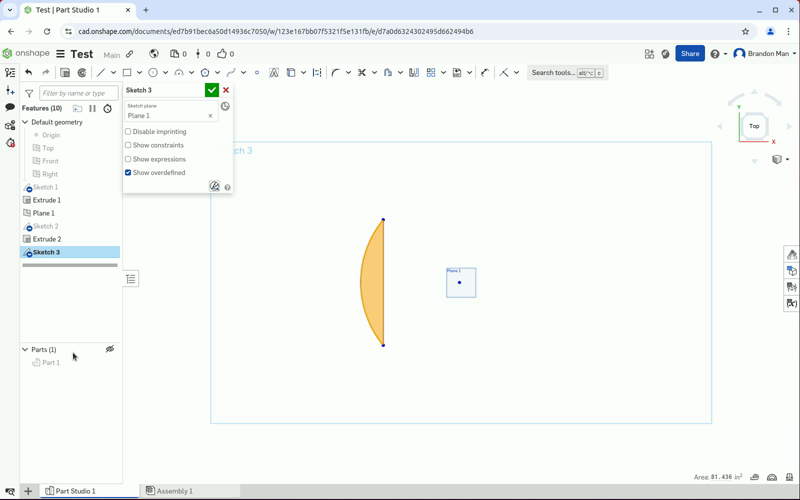
key(shift+e)
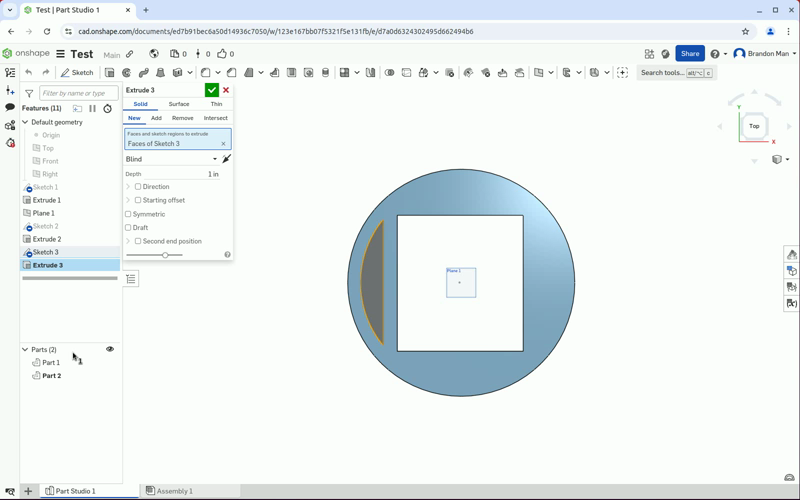
mouse_move(143, 106)
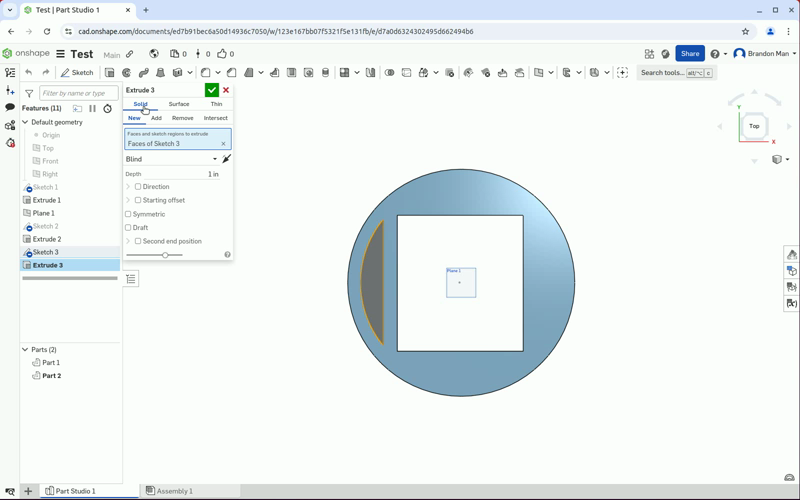
click(143, 106)
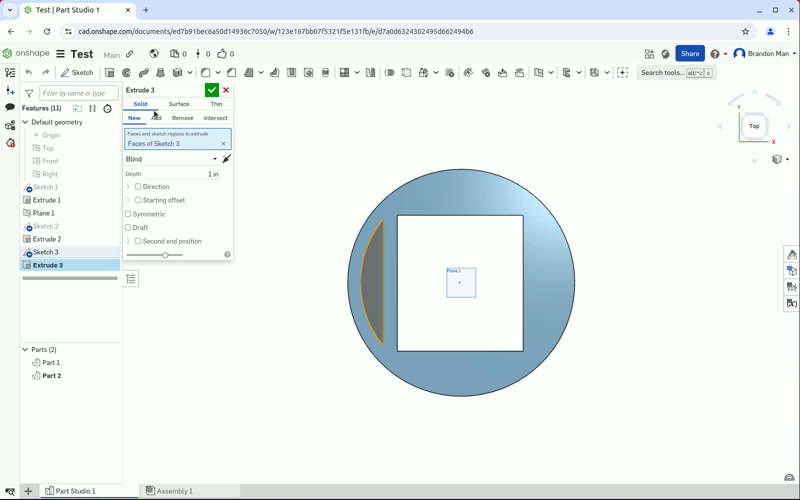
mouse_move(186, 120)
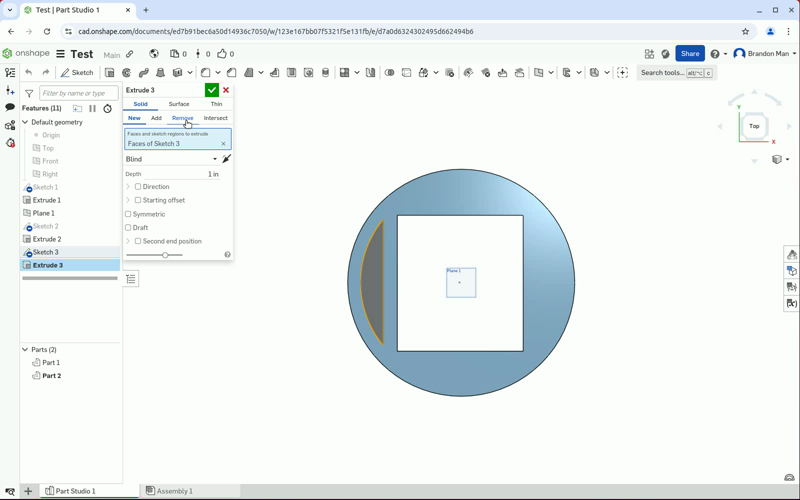
click(186, 120)
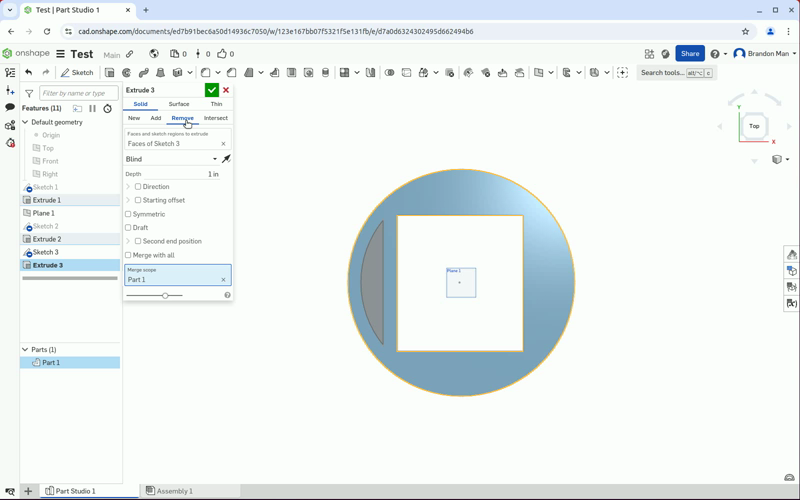
key(tab, 4)
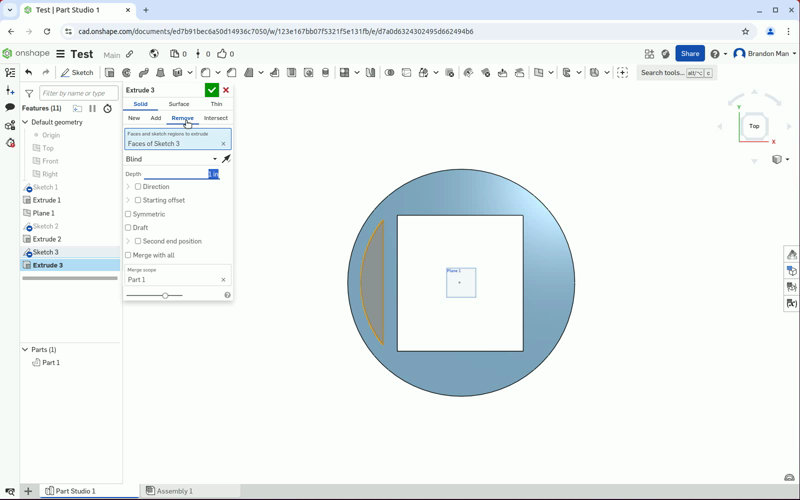
text(14.443)
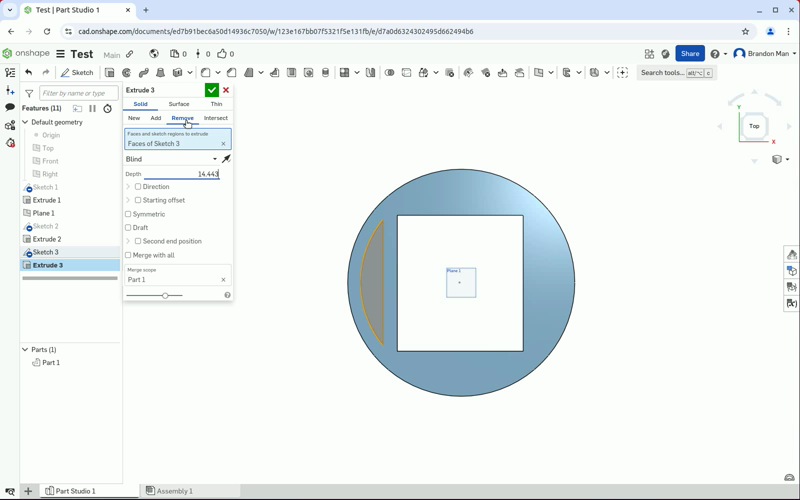
key(tab, 6)
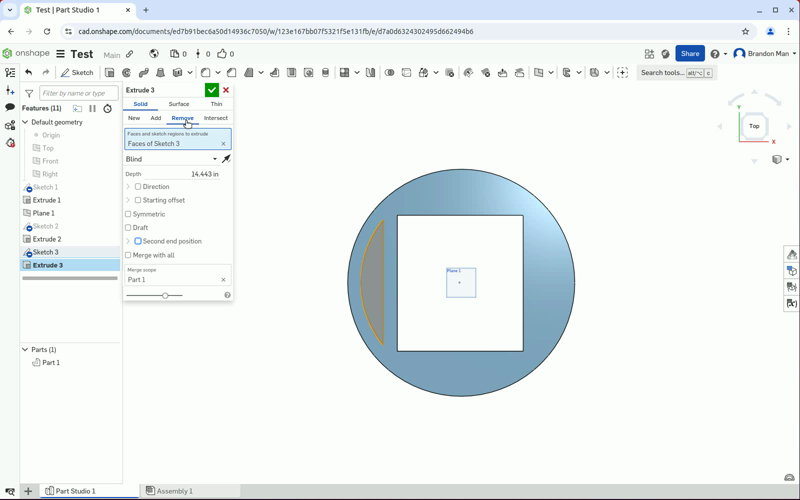
key(space)
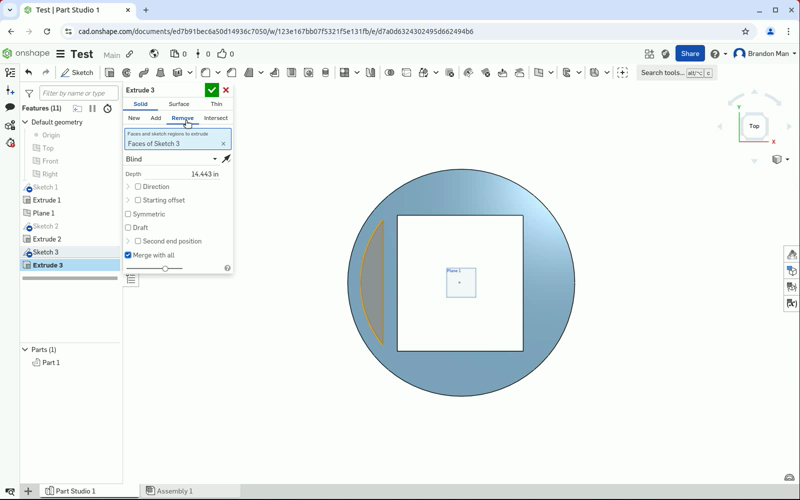
key(enter)
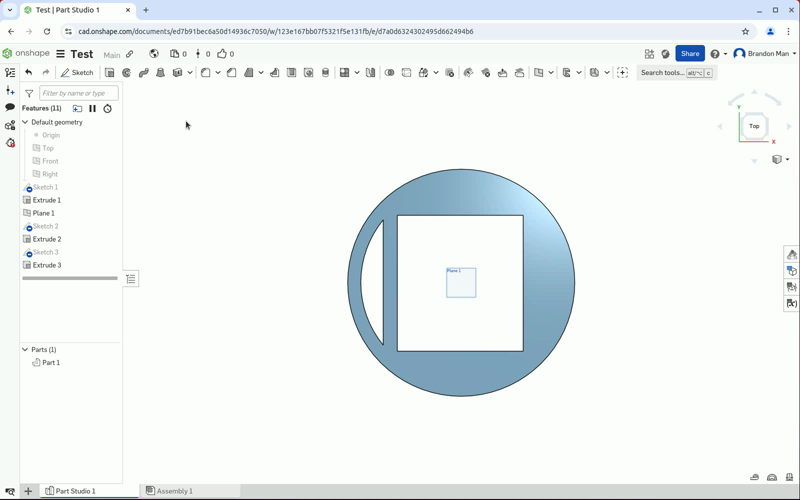
key(shift+h)
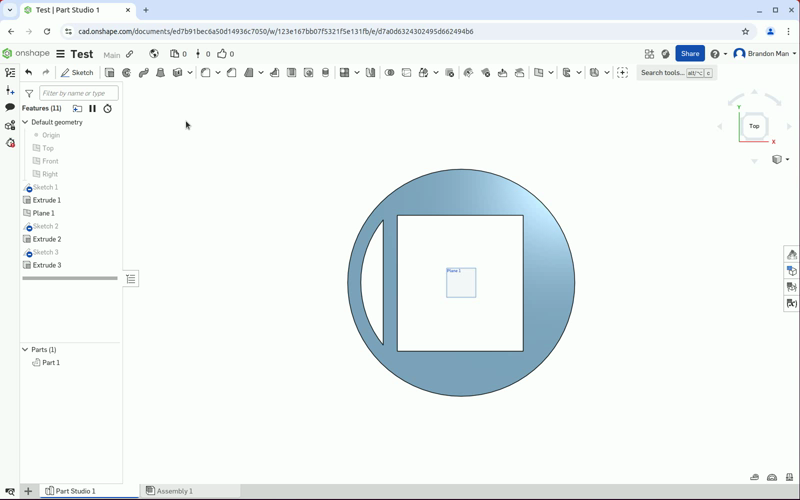
key(shift+h)
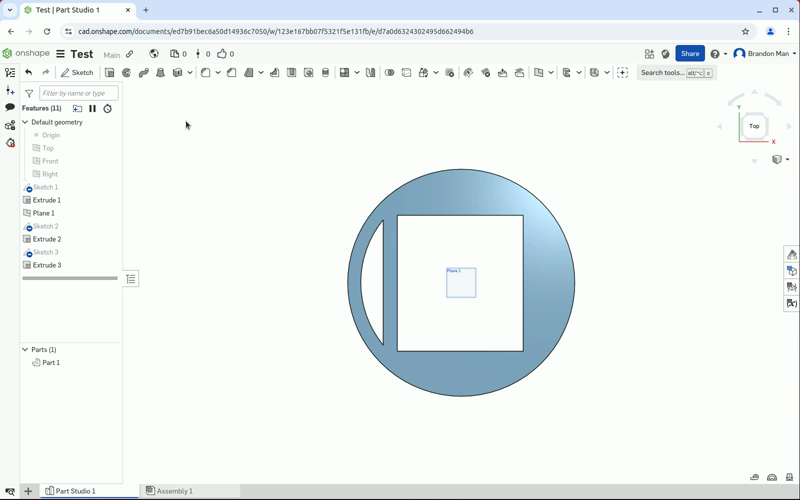
mouse_move(73, 189)
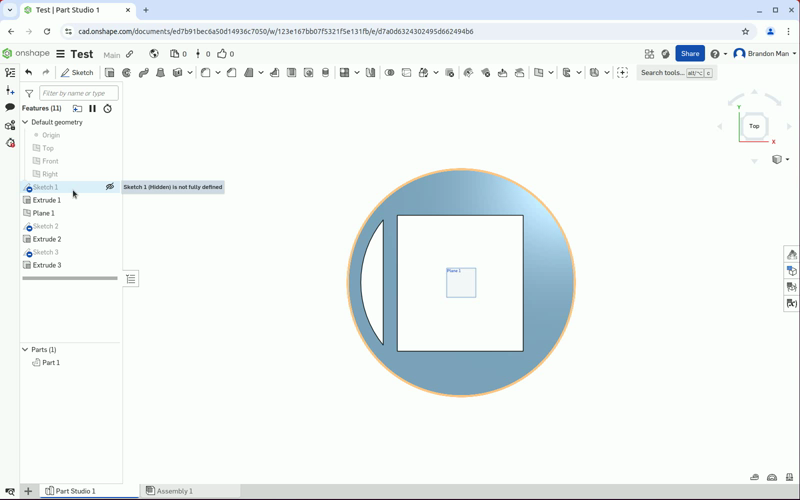
click(73, 189)
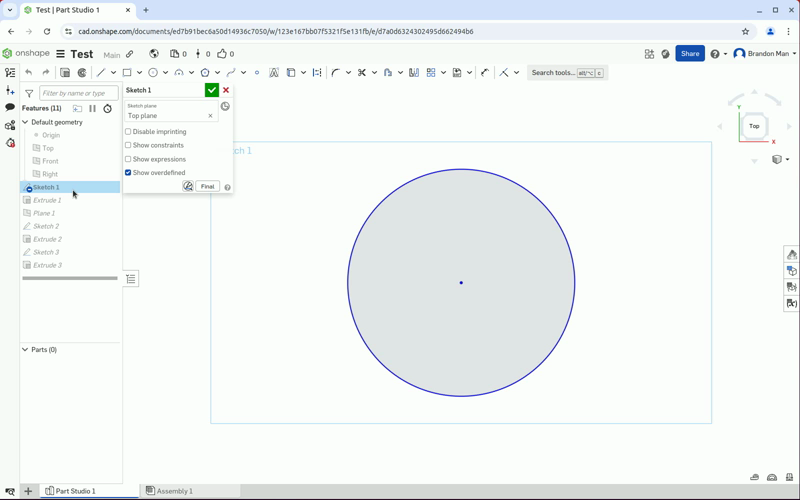
mouse_move(229, 92)
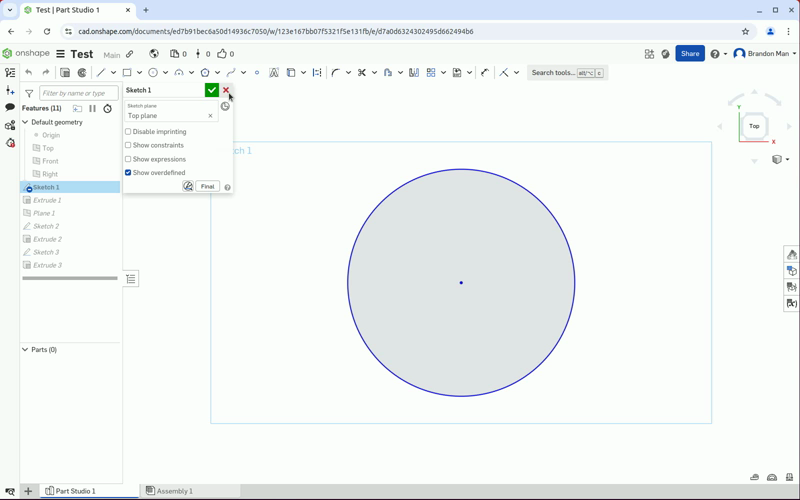
click(229, 92)
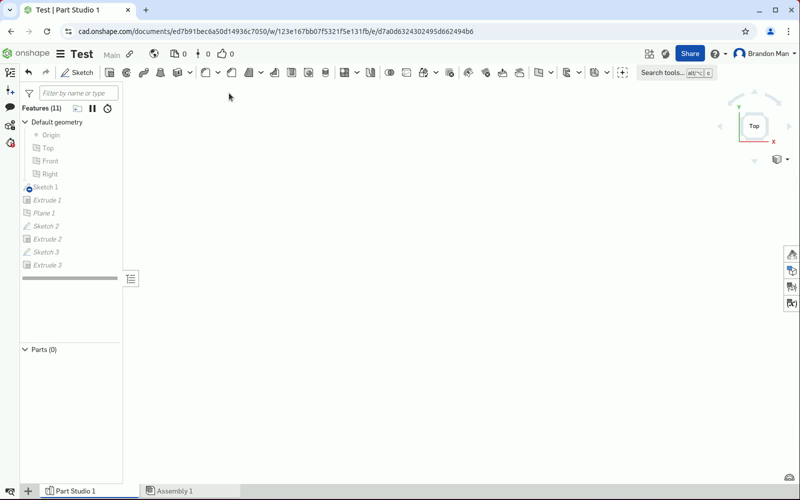
key(shift+s)
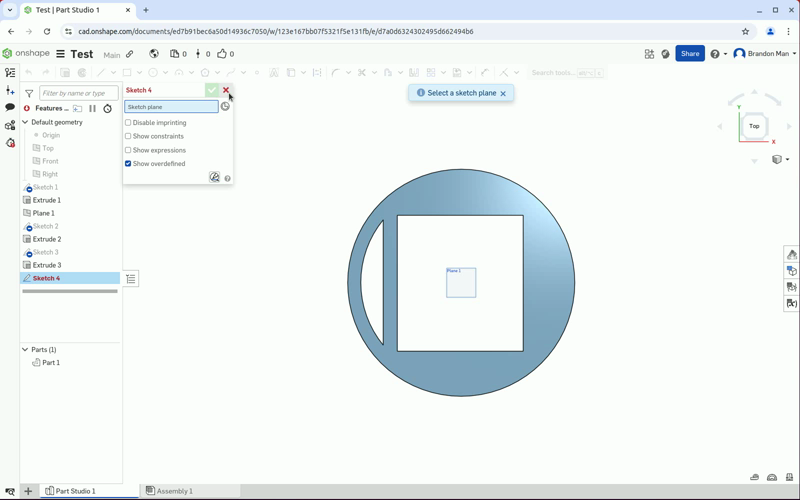
mouse_move(73, 215)
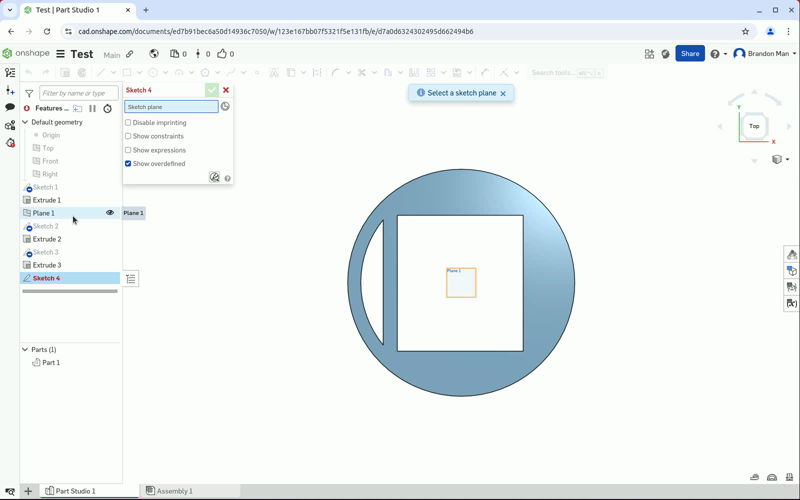
click(73, 215)
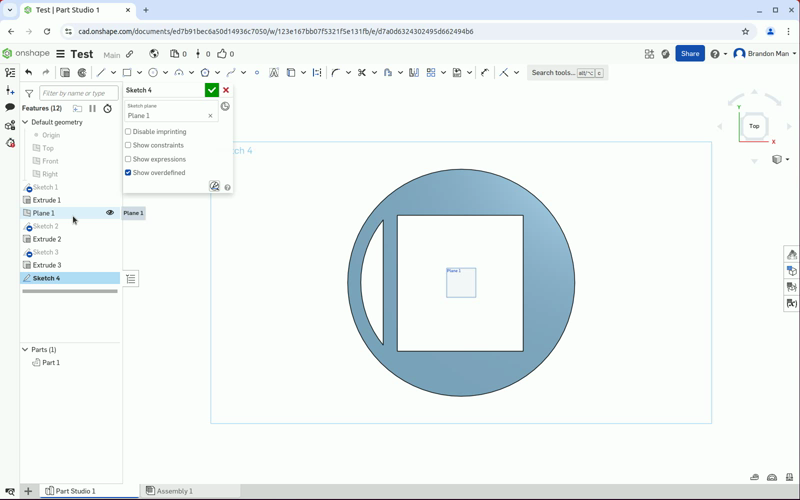
mouse_move(73, 352)
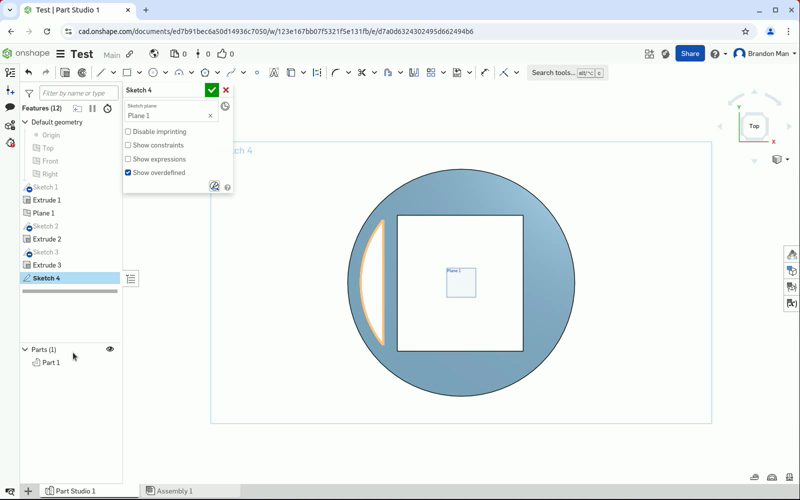
key(y)
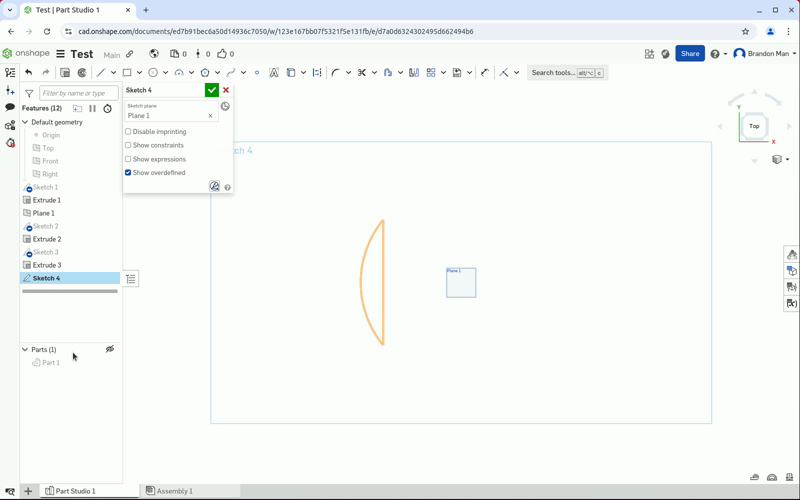
key(l)
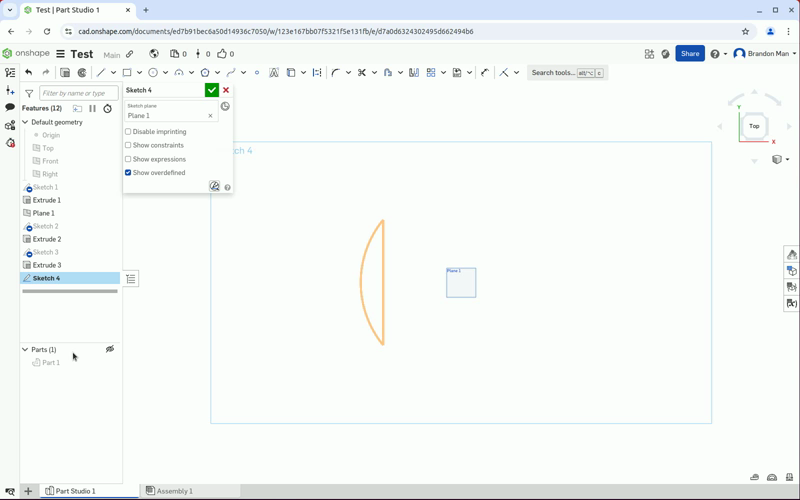
key_down(shift)
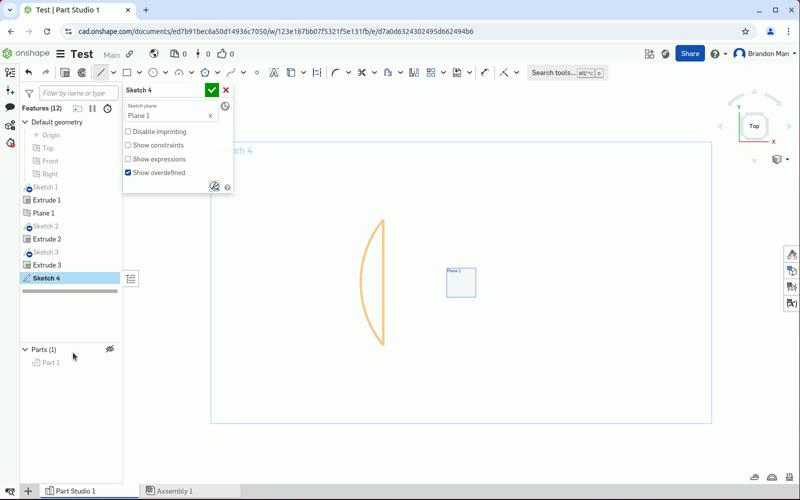
mouse_move(405, 200)
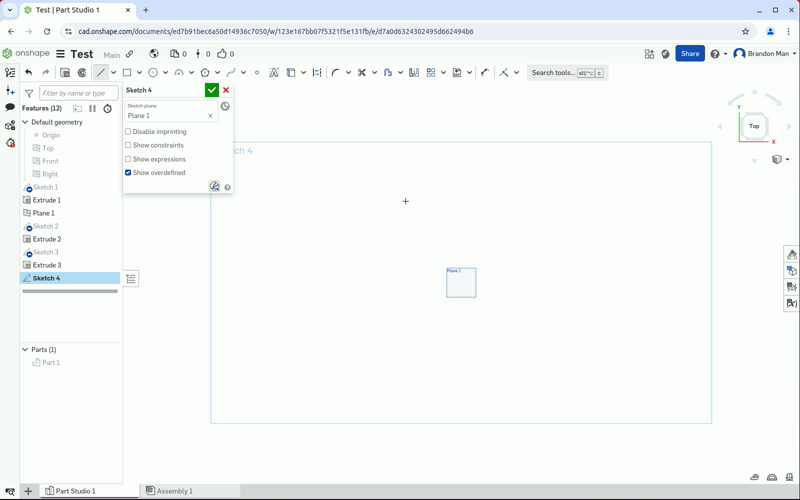
click(405, 200)
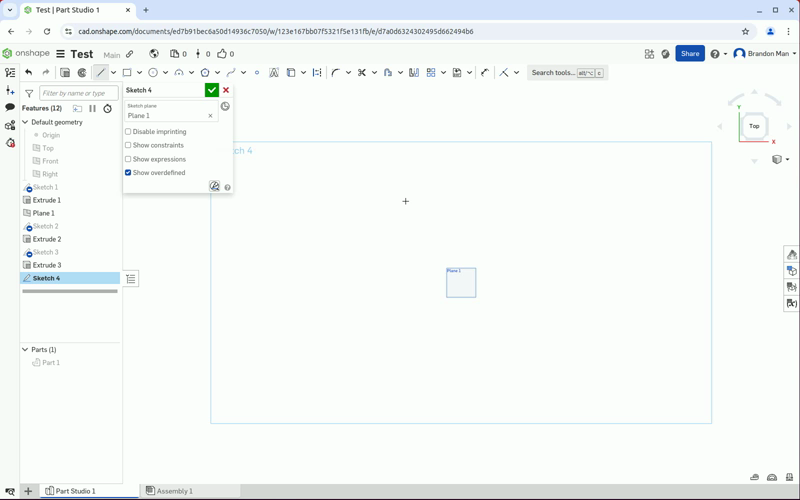
key_up(shift)
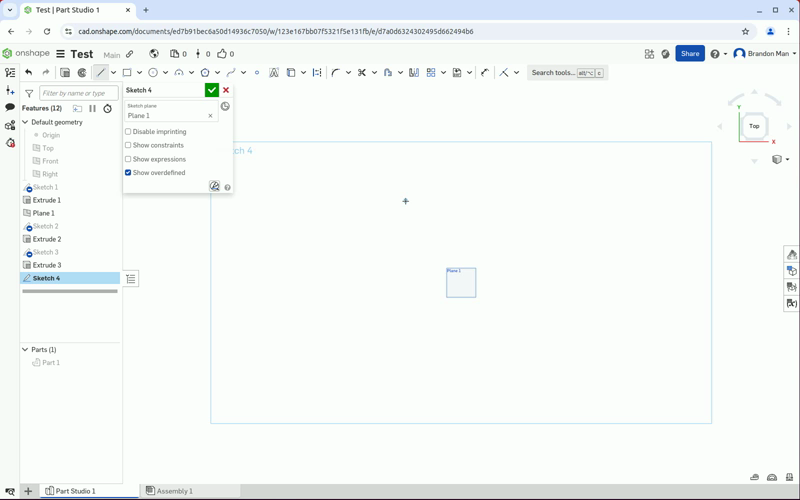
key_down(shift)
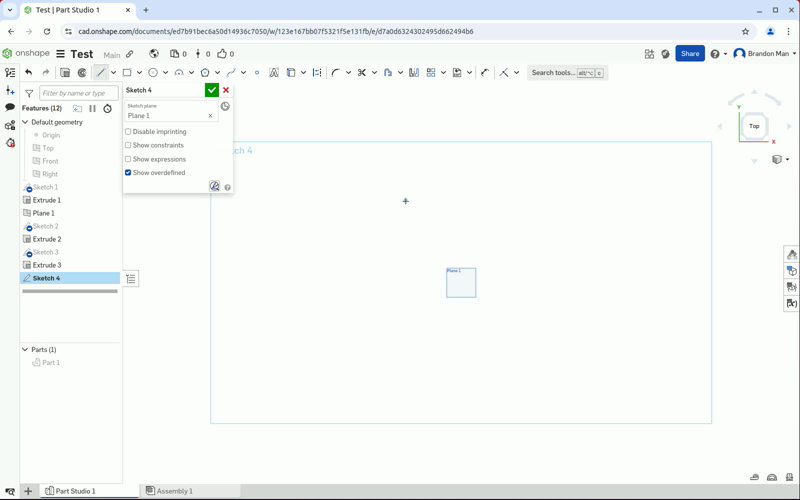
mouse_move(517, 200)
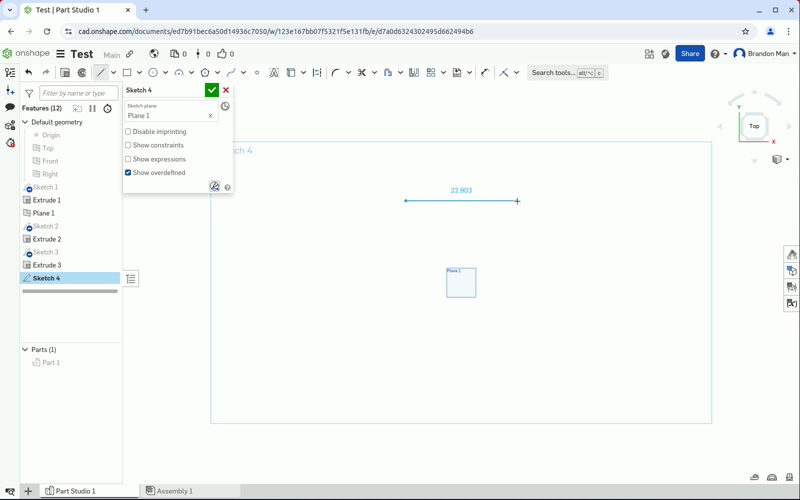
click(517, 200)
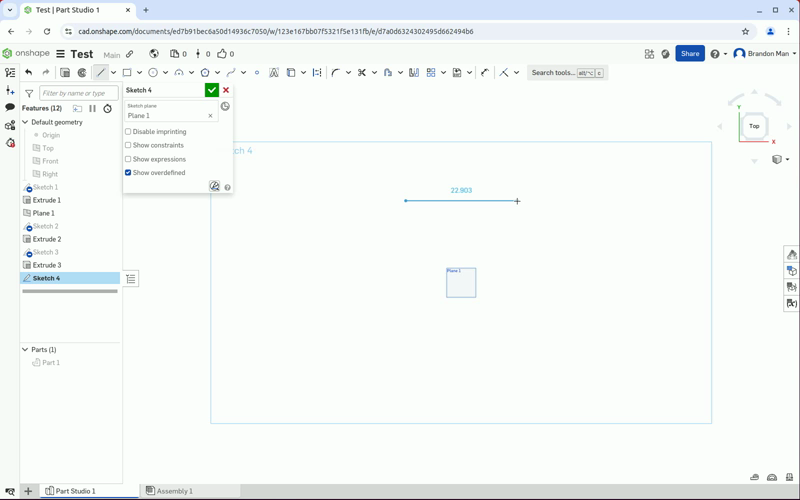
key_up(shift)
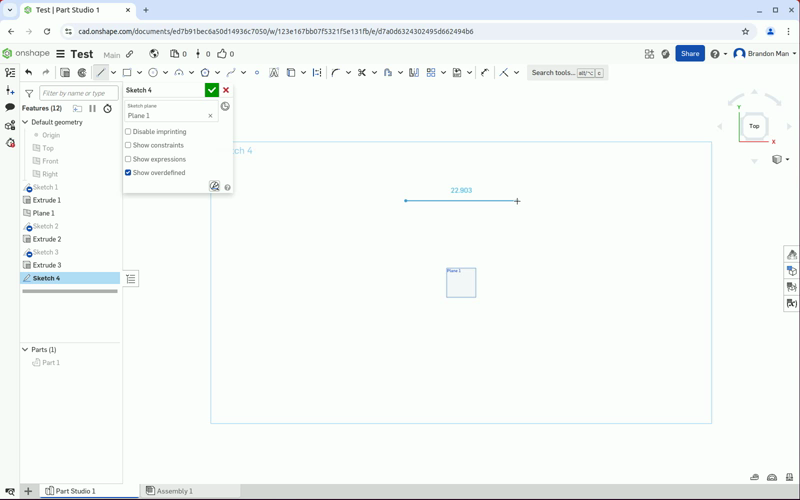
key(esc)
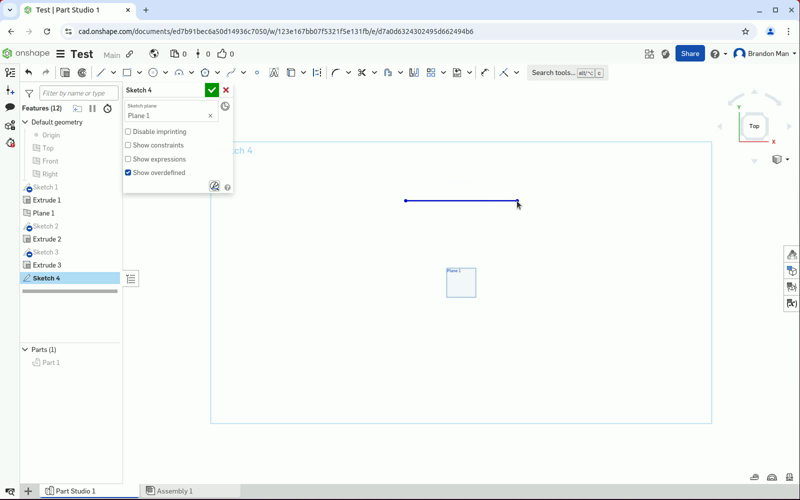
key(a)
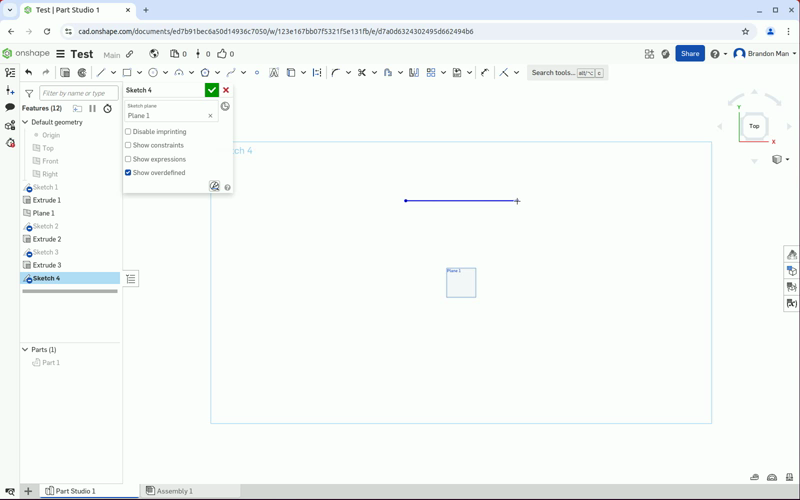
mouse_move(517, 200)
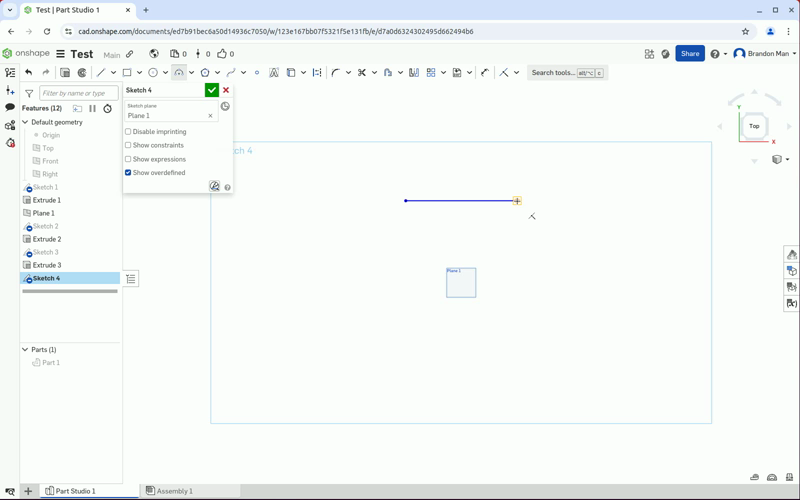
click(517, 200)
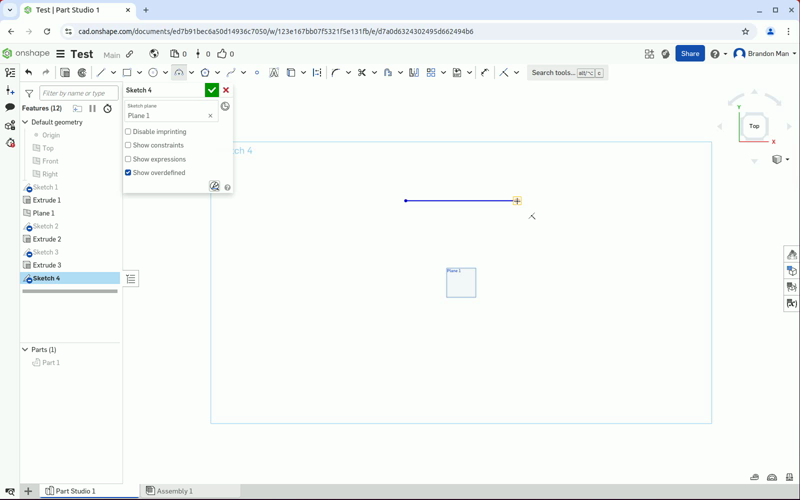
mouse_move(405, 200)
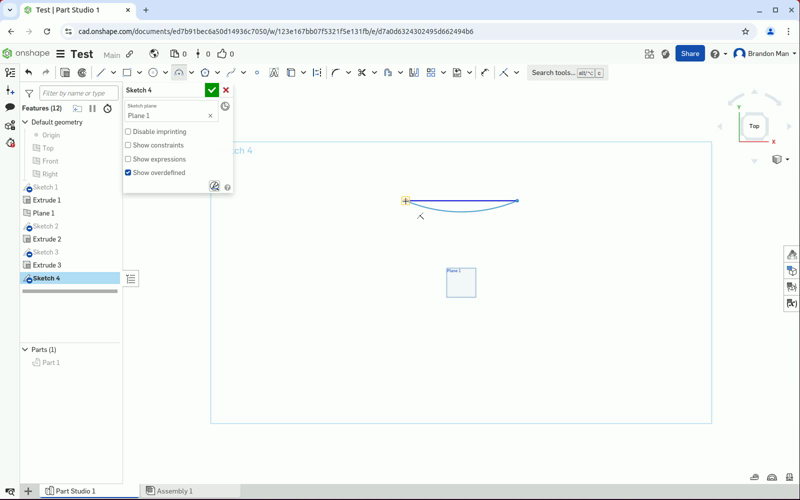
click(405, 200)
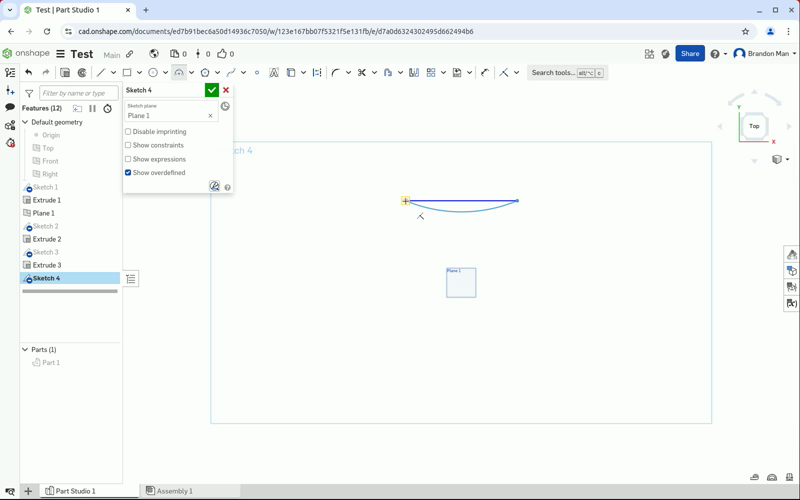
key_down(shift)
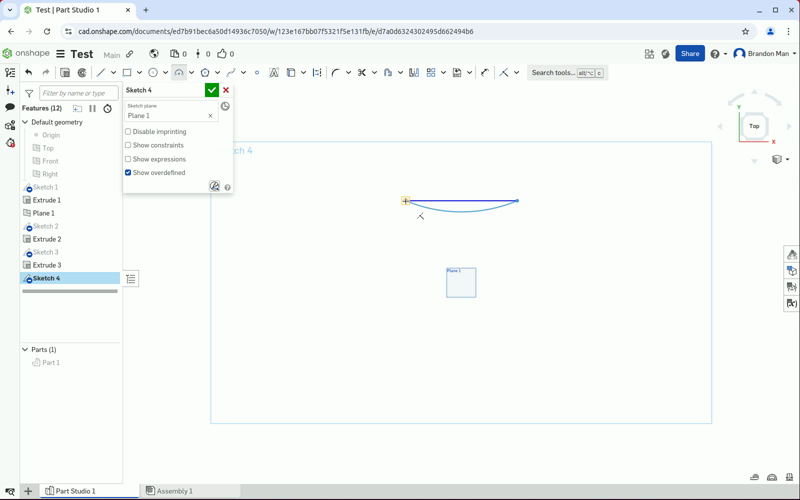
mouse_move(461, 183)
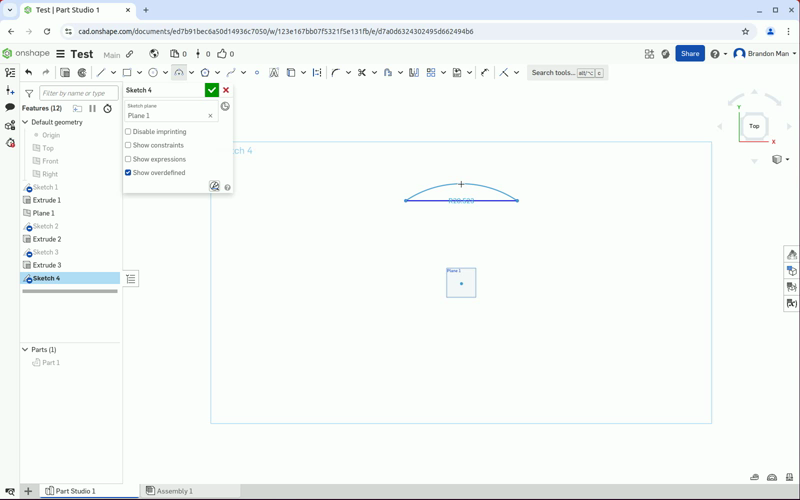
click(461, 183)
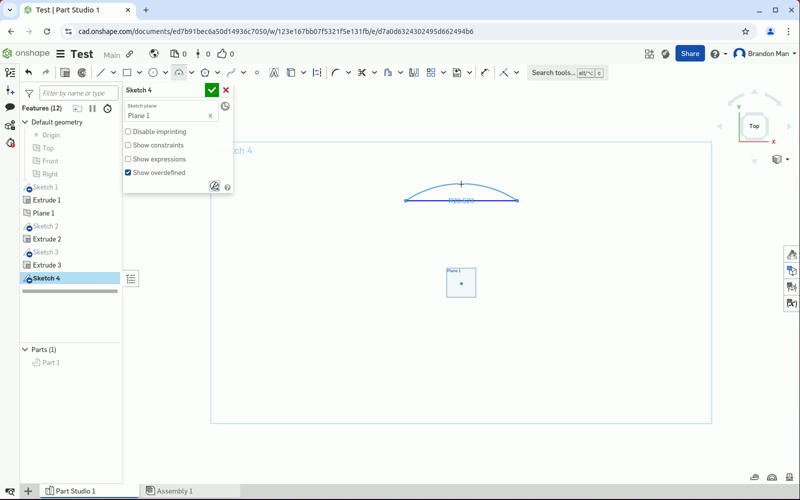
key_up(shift)
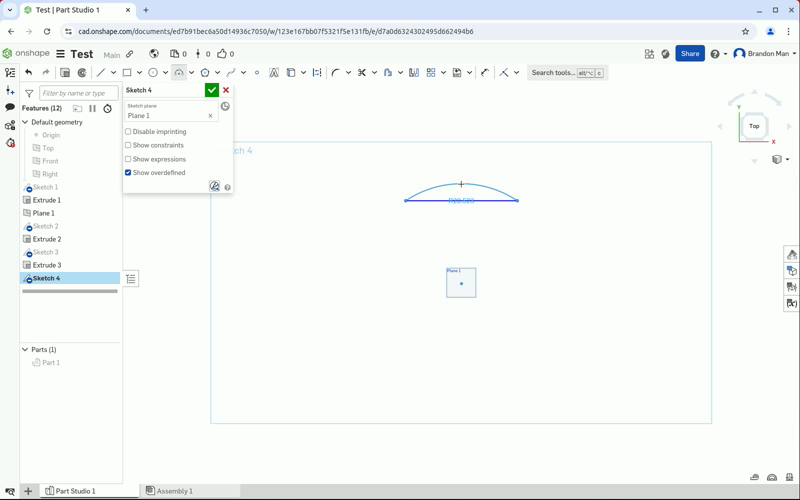
key(esc)
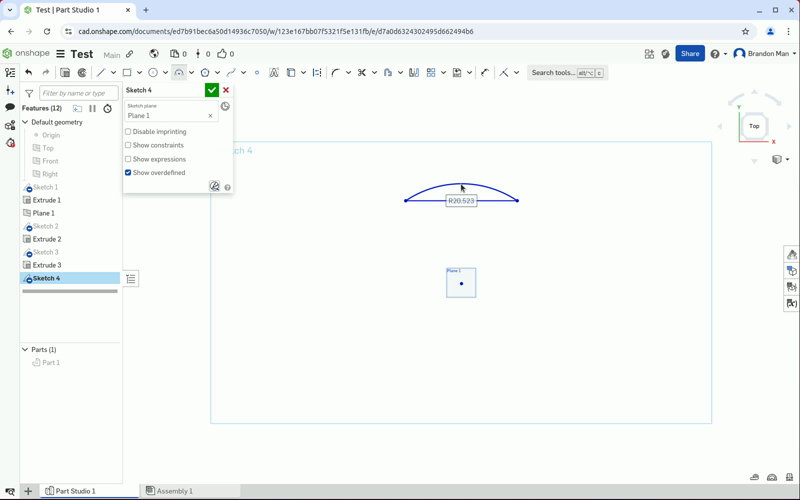
mouse_move(454, 195)
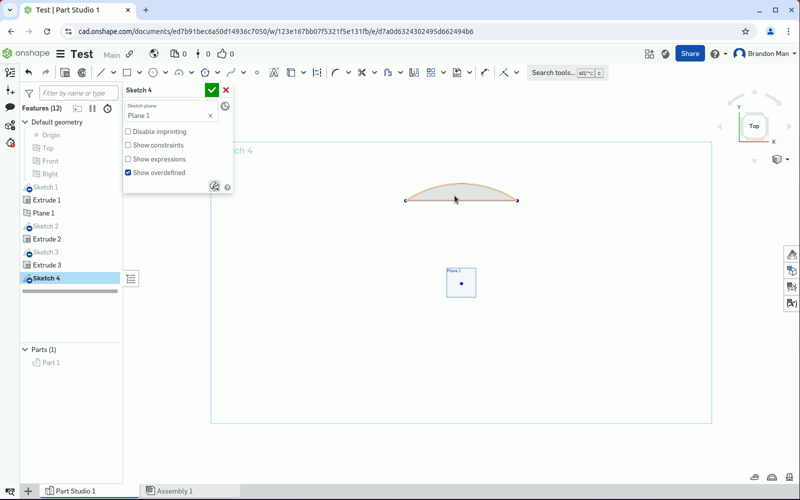
scroll(6)
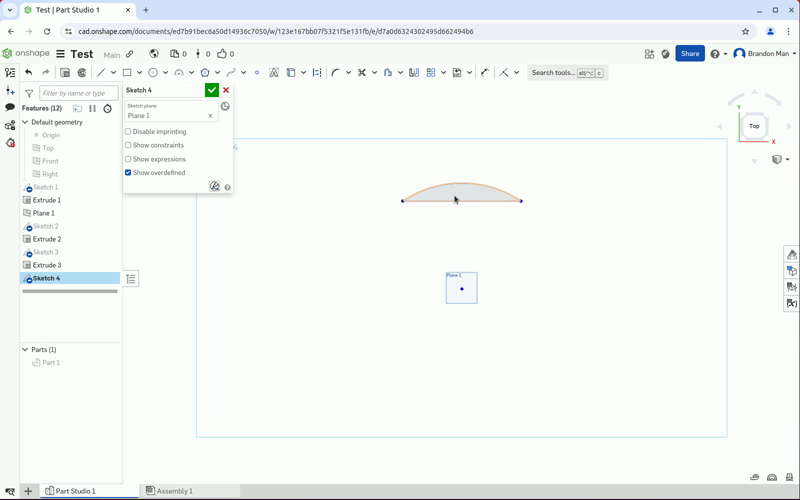
scroll(6)
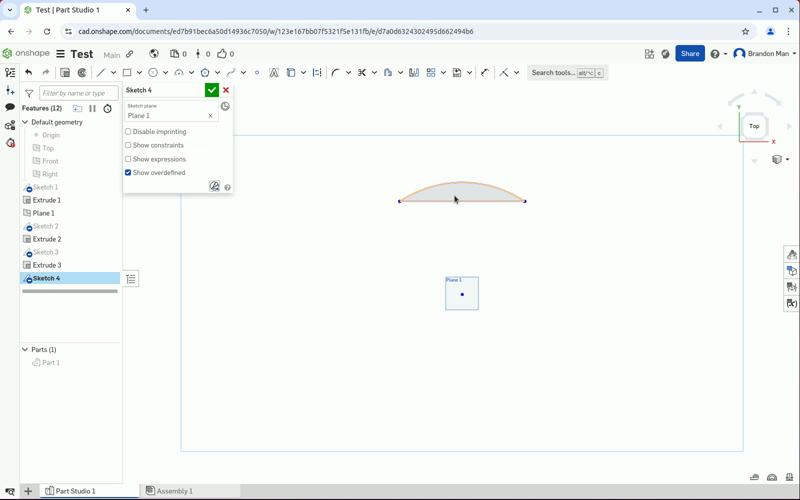
scroll(6)
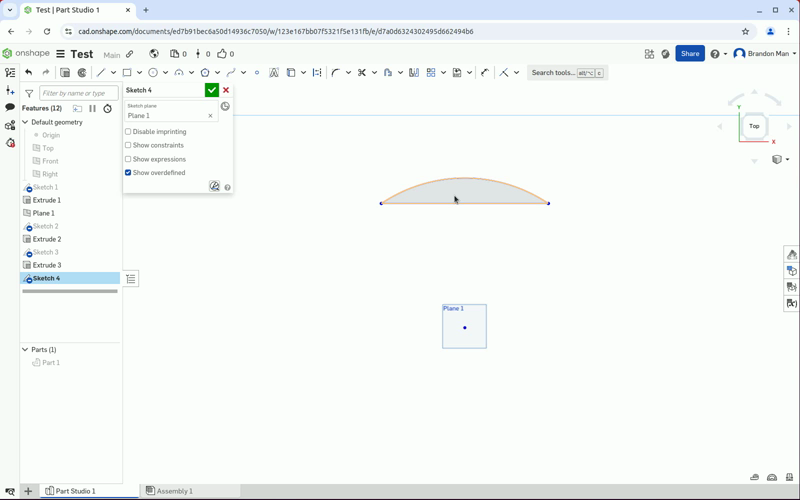
scroll(6)
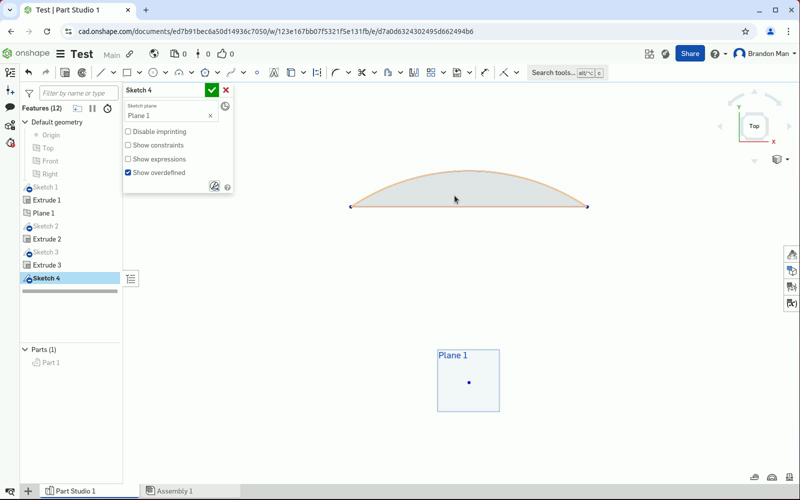
scroll(6)
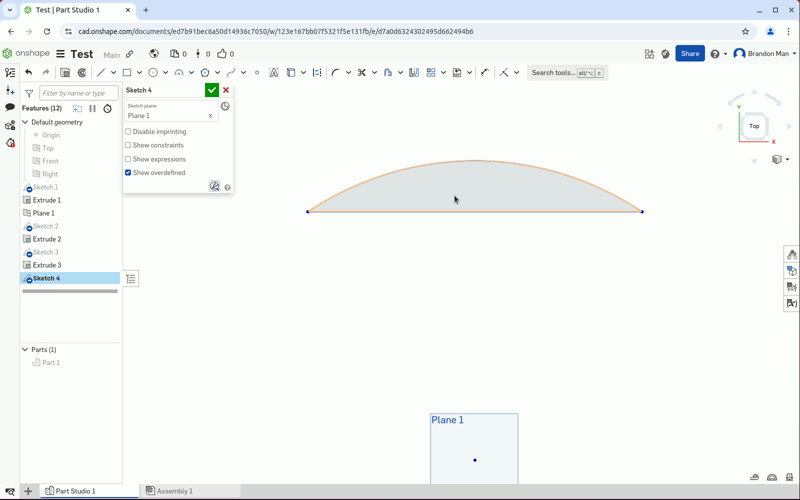
scroll(6)
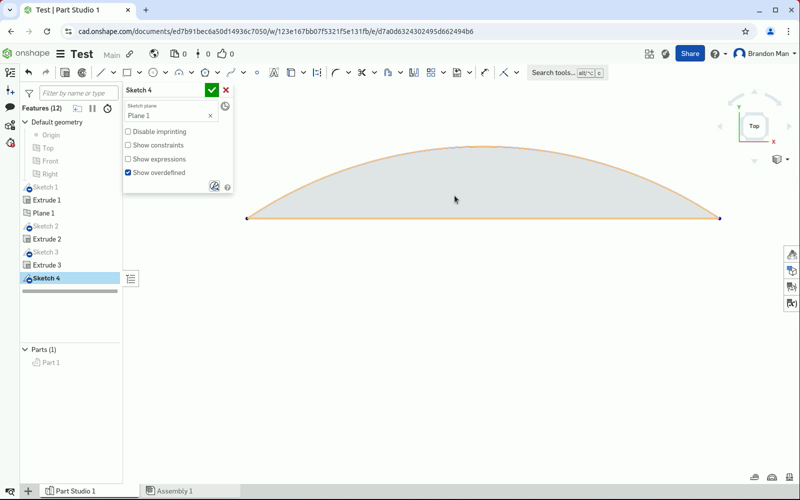
scroll(6)
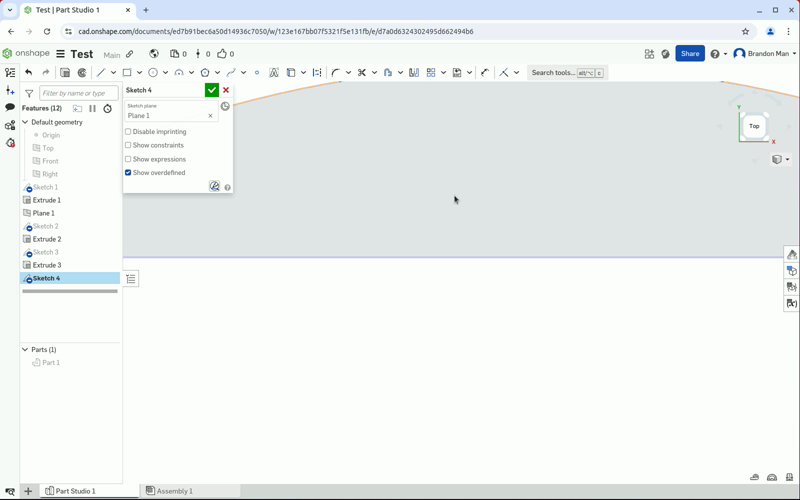
click(454, 195)
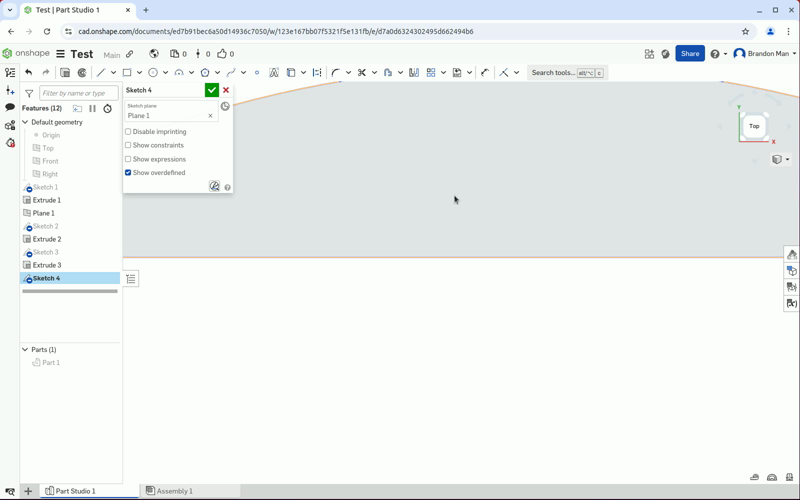
scroll(-6)
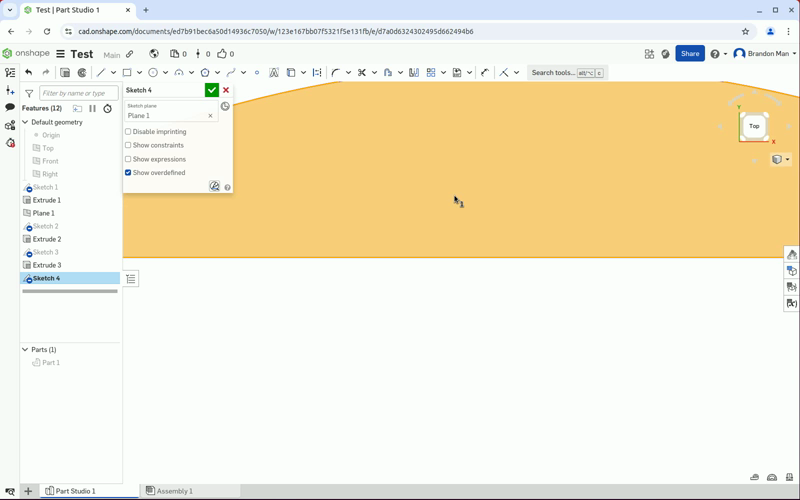
scroll(-6)
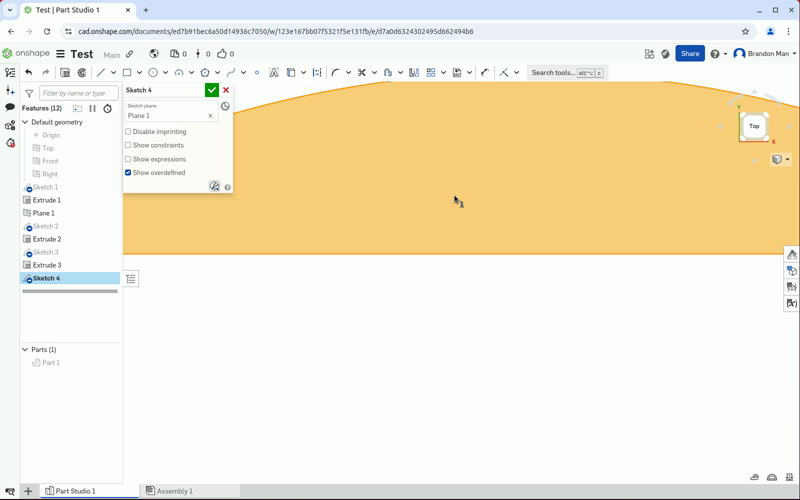
scroll(-6)
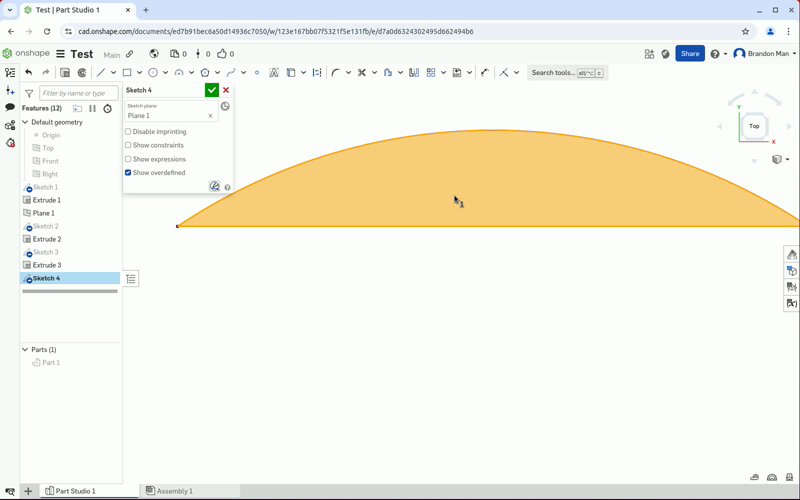
scroll(-6)
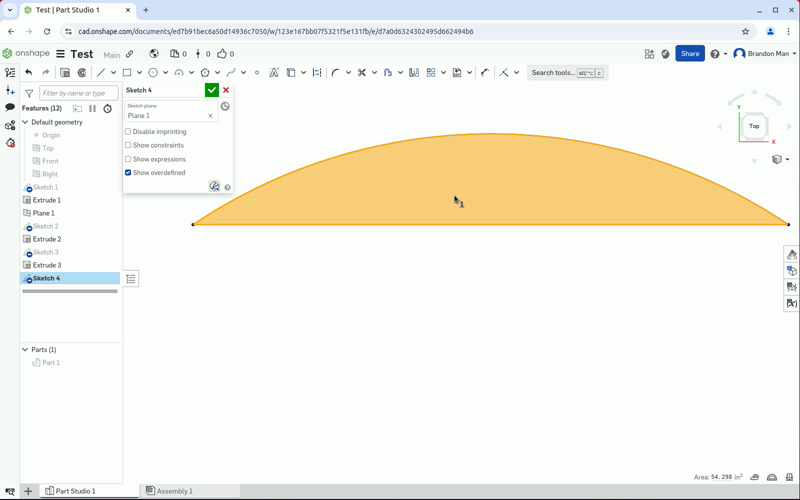
scroll(-6)
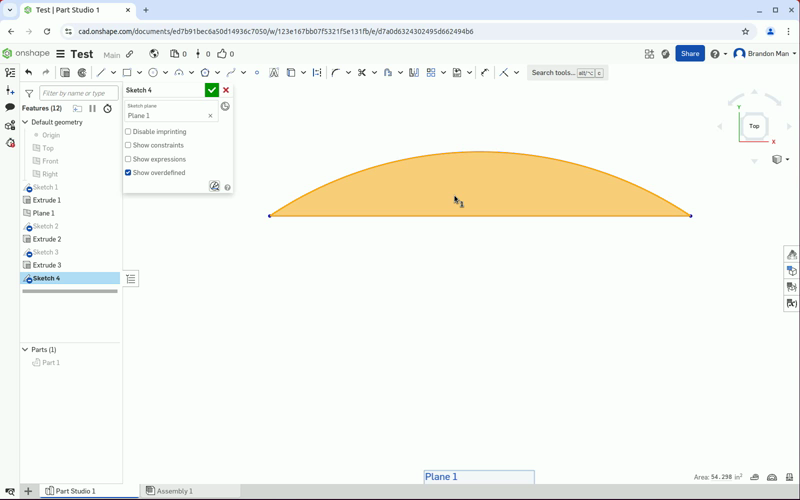
scroll(-6)
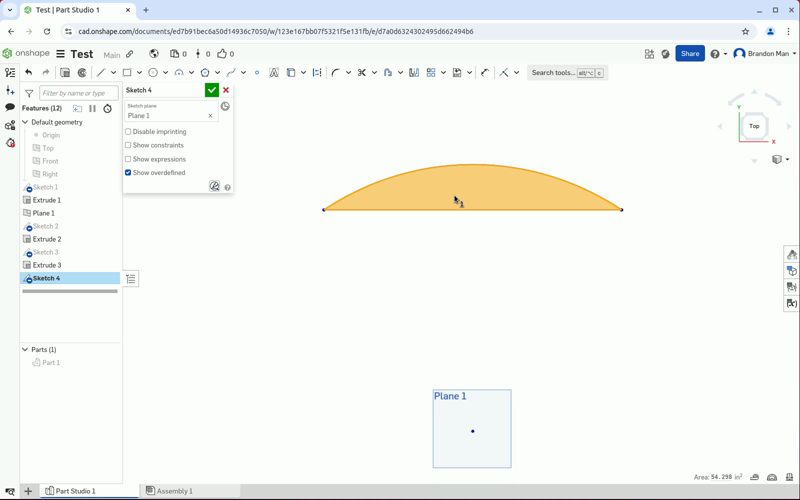
scroll(-6)
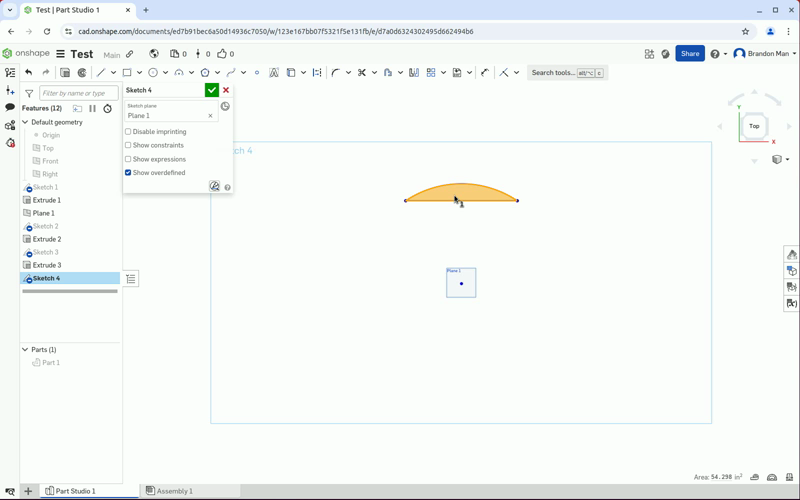
mouse_move(73, 352)
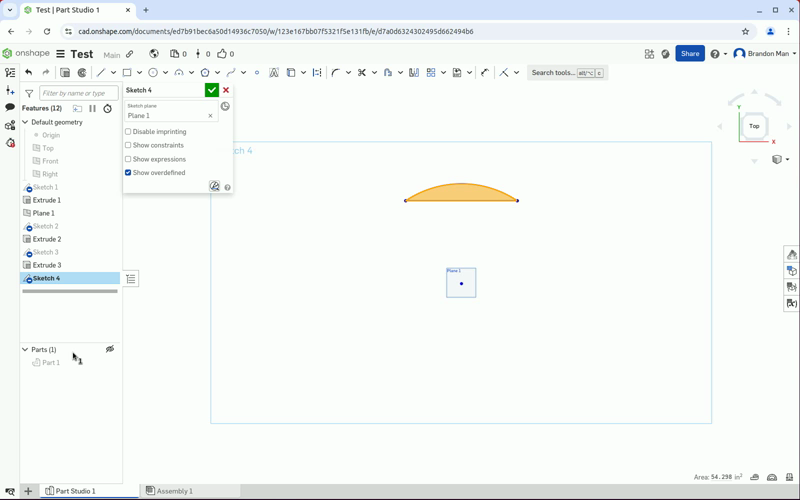
key(shift+y)
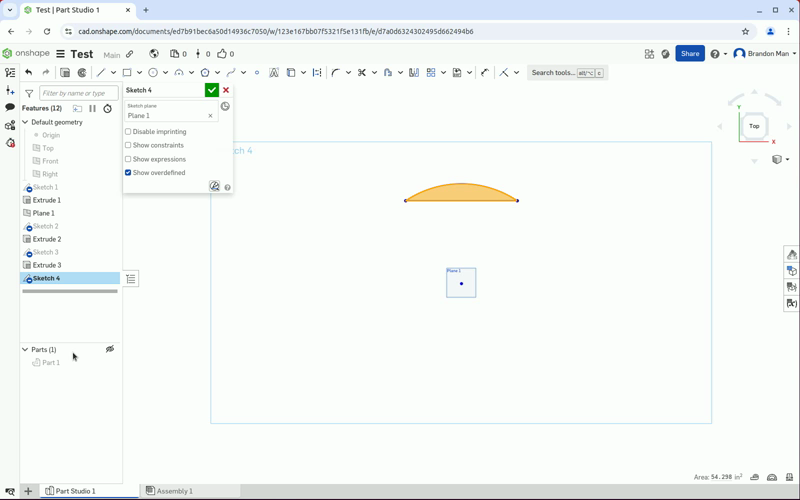
key(shift+e)
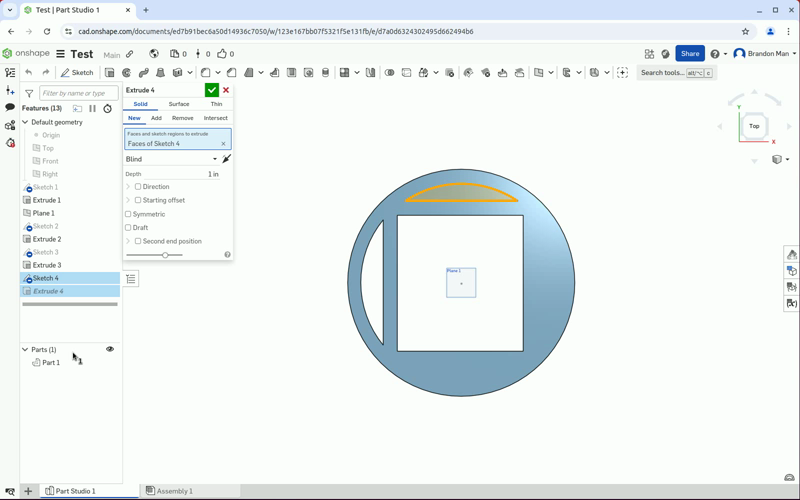
mouse_move(143, 106)
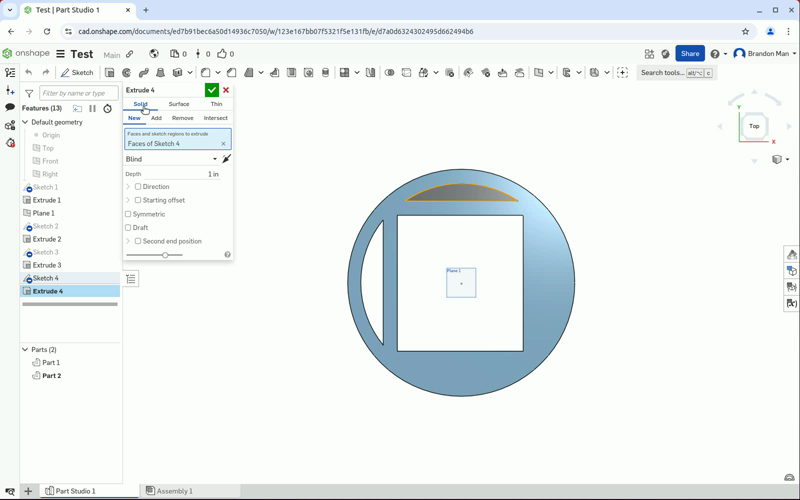
click(143, 106)
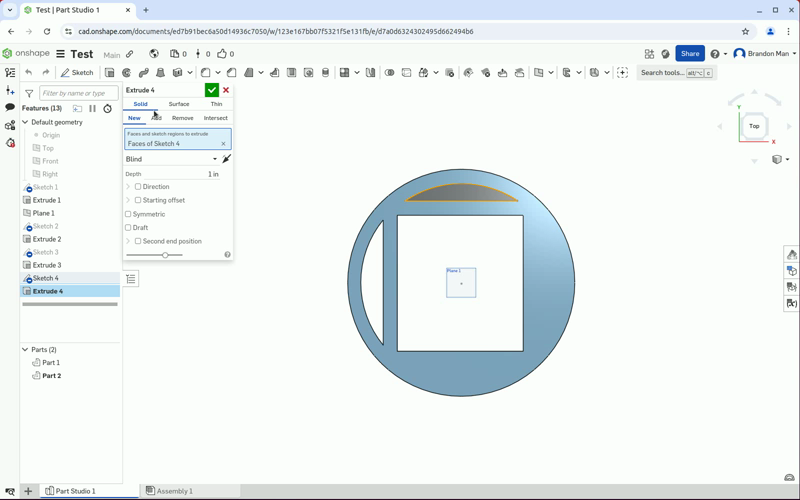
mouse_move(186, 120)
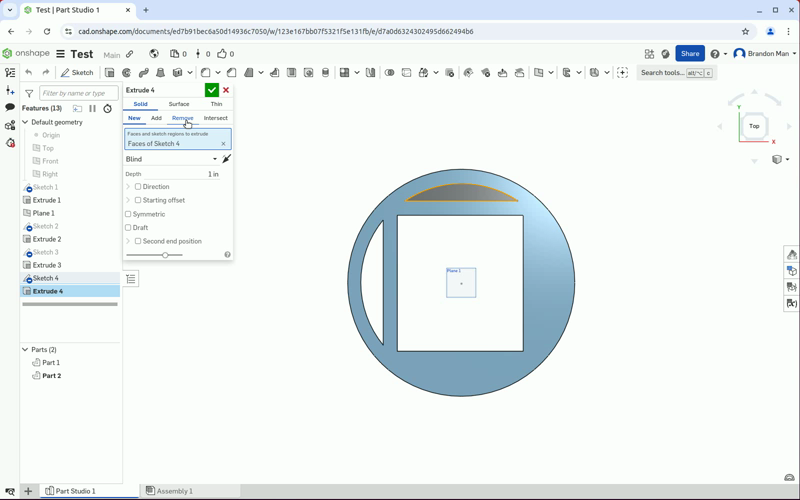
click(186, 120)
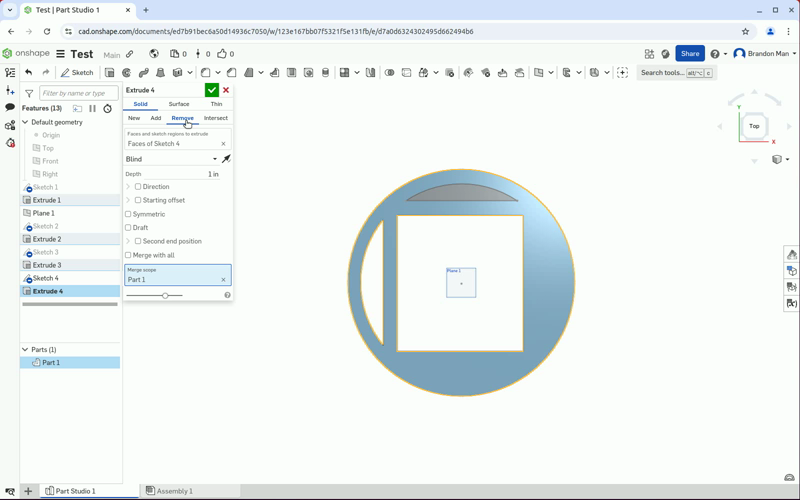
key(tab, 4)
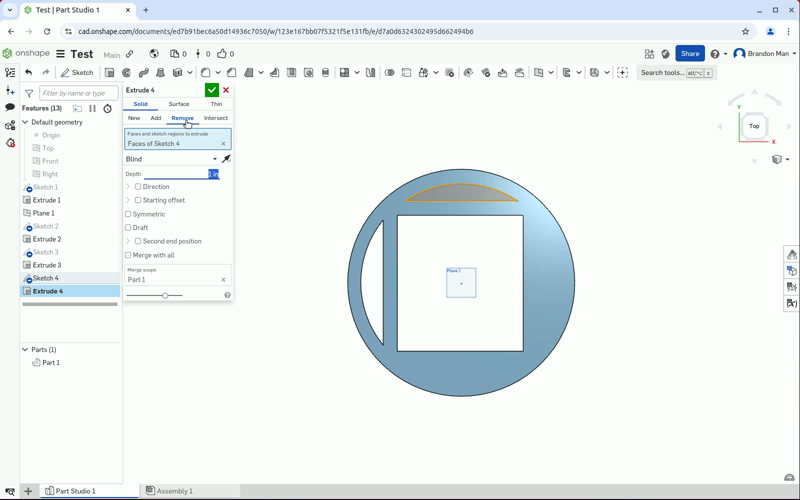
text(14.443)
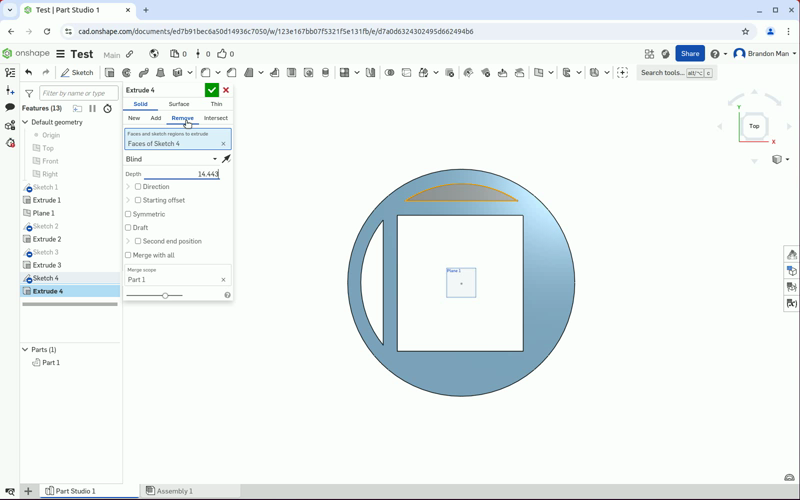
key(tab, 6)
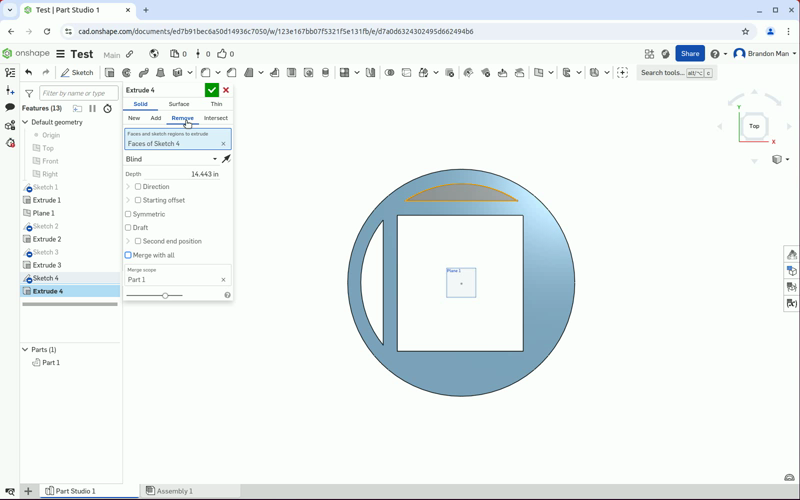
key(space)
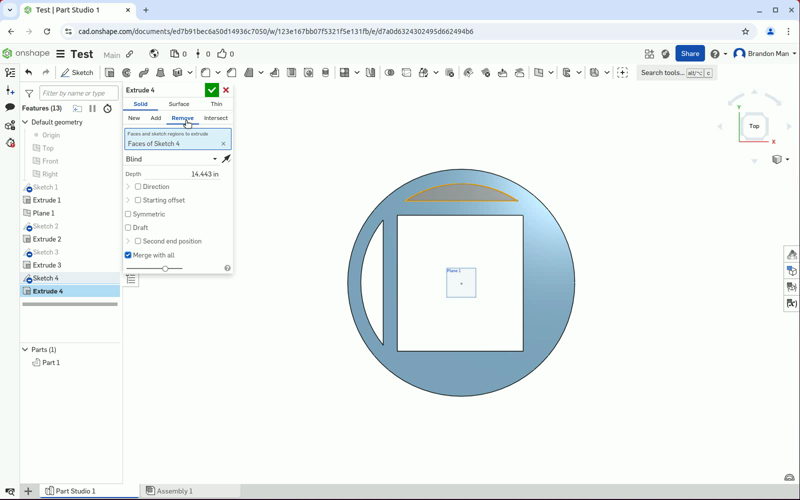
key(enter)
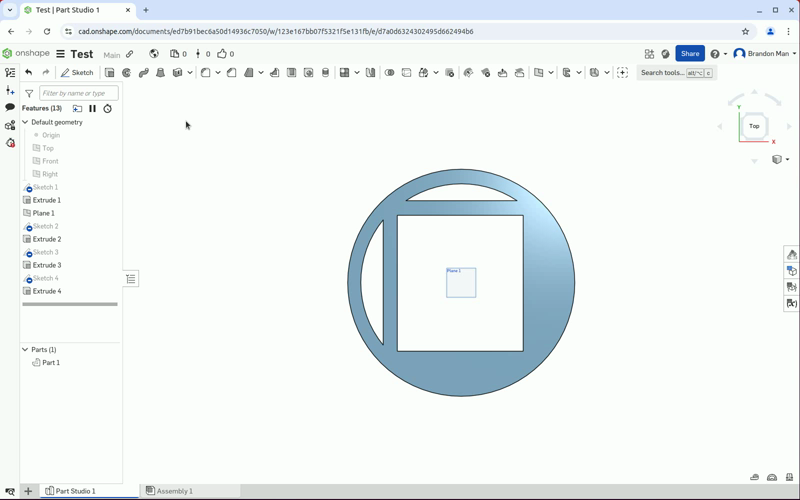
key(shift+h)
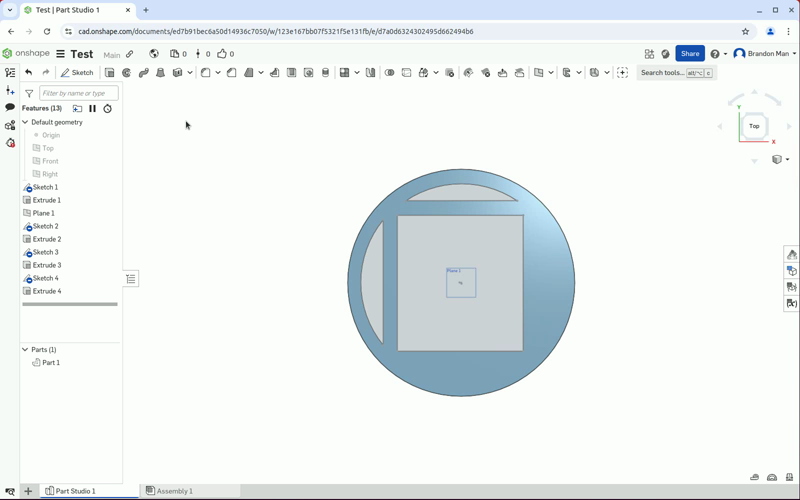
key(shift+h)
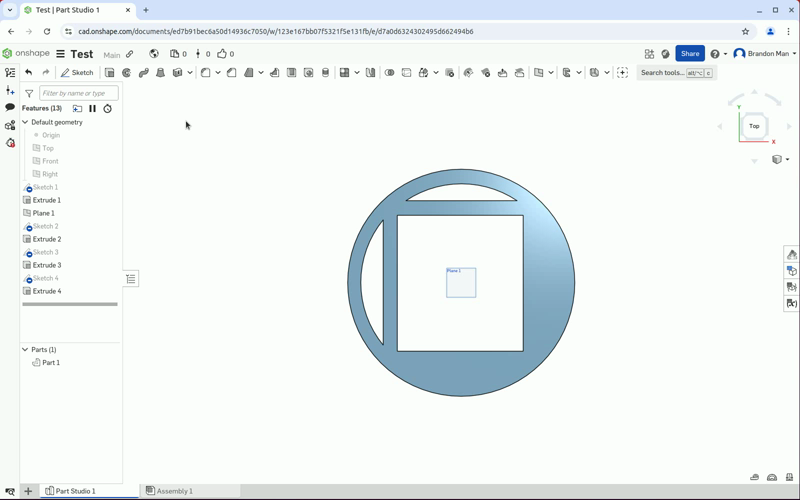
mouse_move(73, 189)
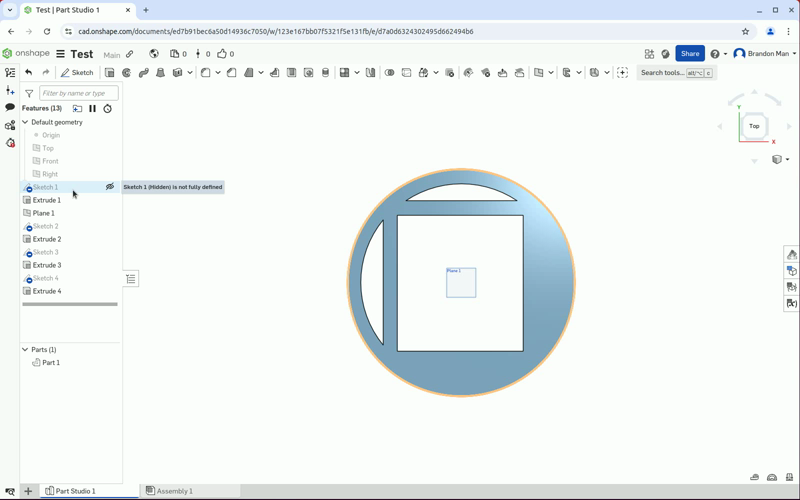
click(73, 189)
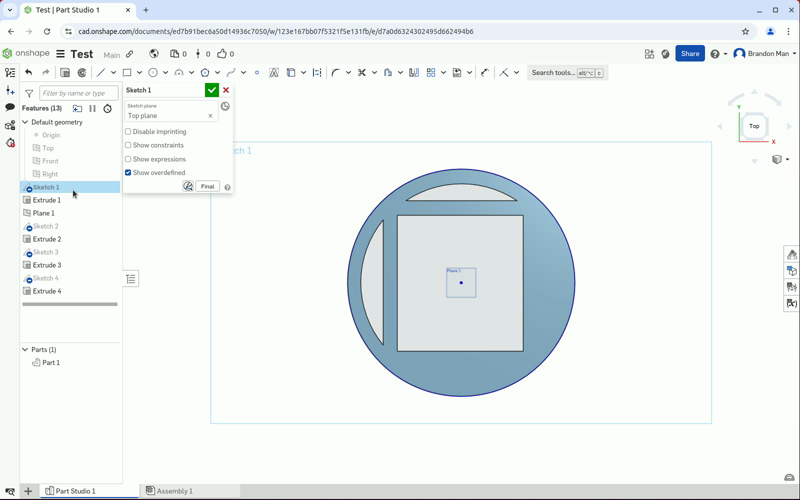
mouse_move(229, 92)
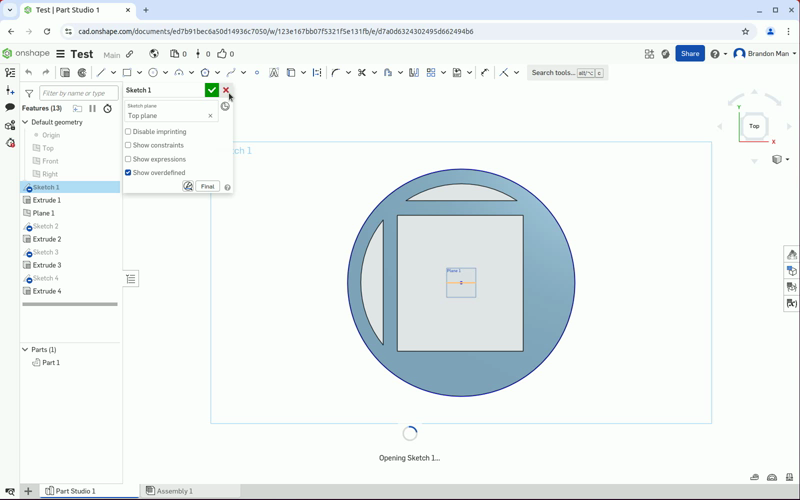
click(229, 92)
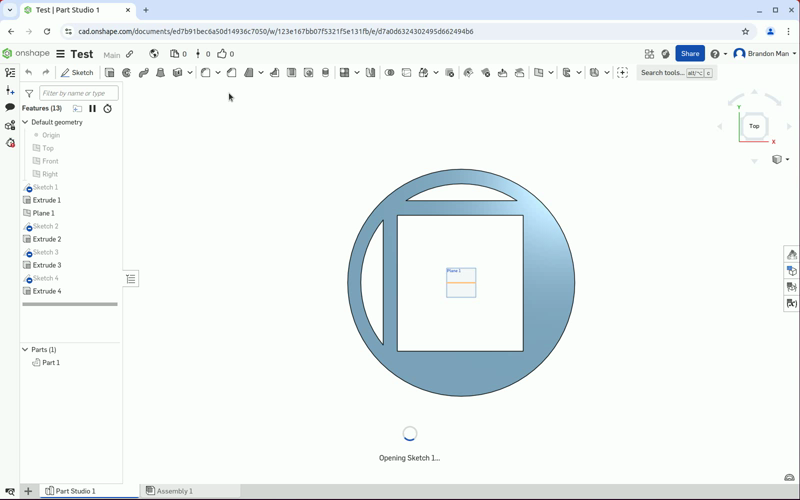
key(shift+s)
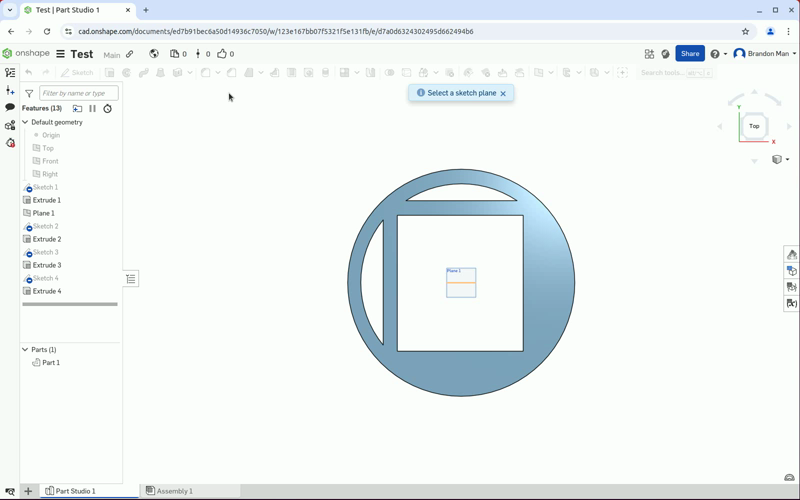
mouse_move(73, 215)
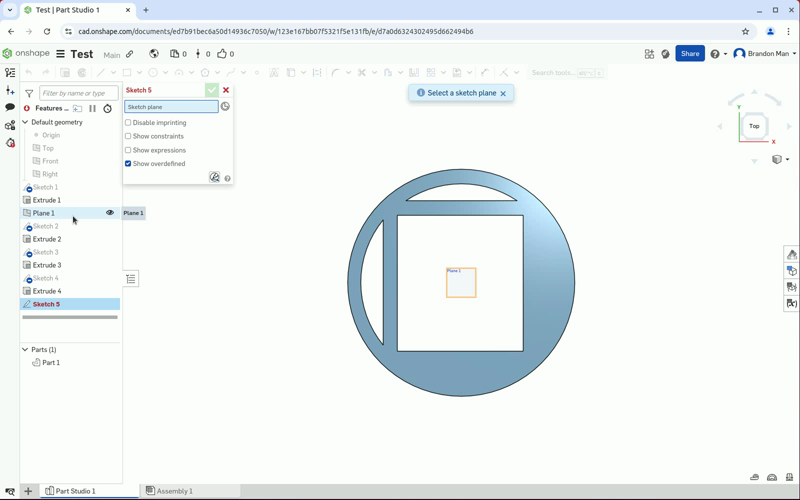
click(73, 215)
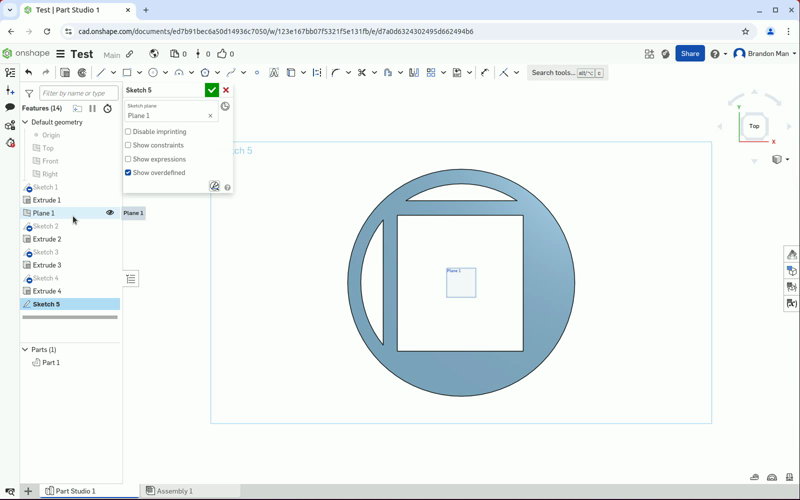
mouse_move(73, 352)
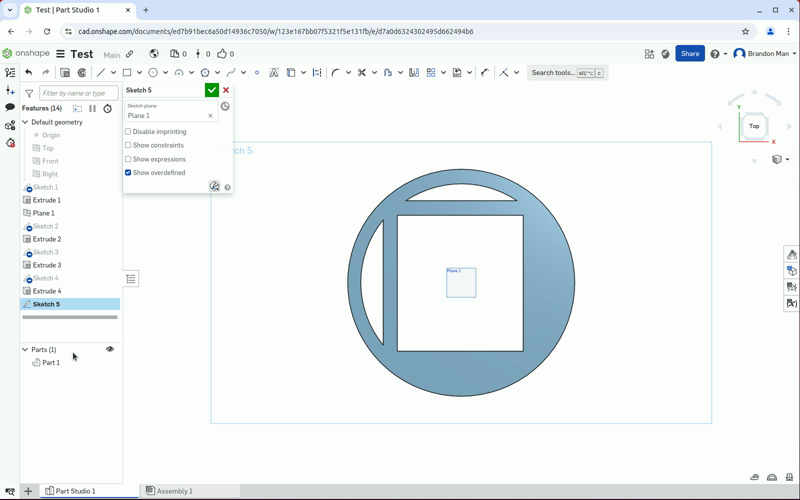
key(y)
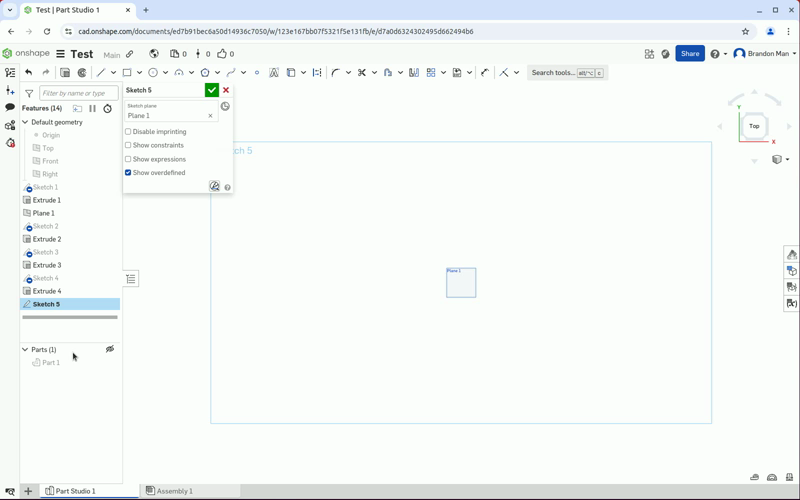
key(a)
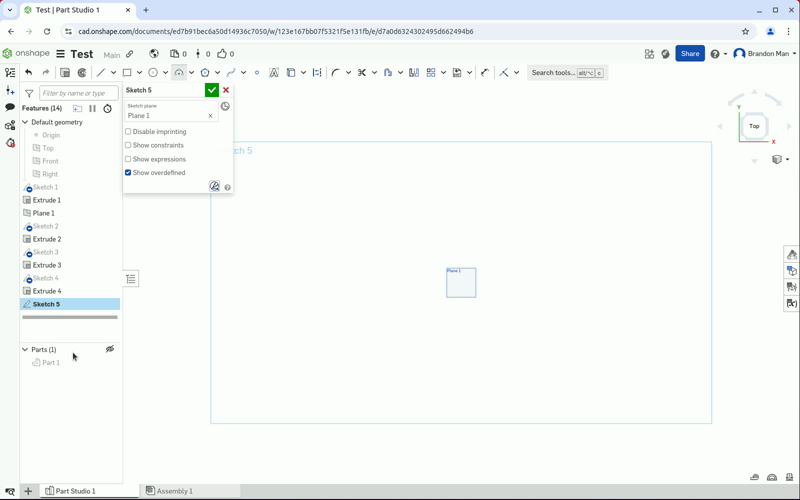
key_down(shift)
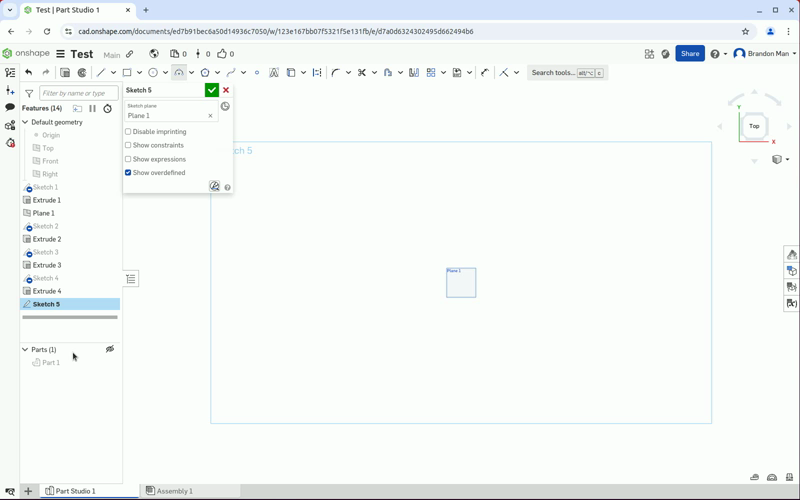
mouse_move(538, 345)
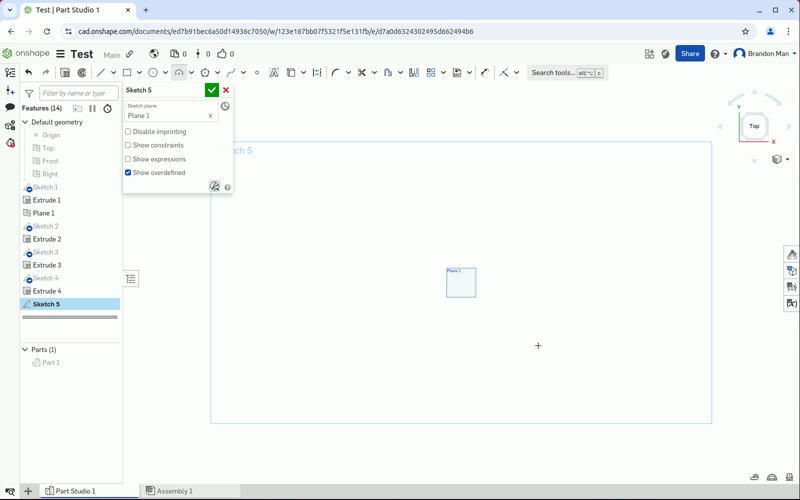
click(538, 345)
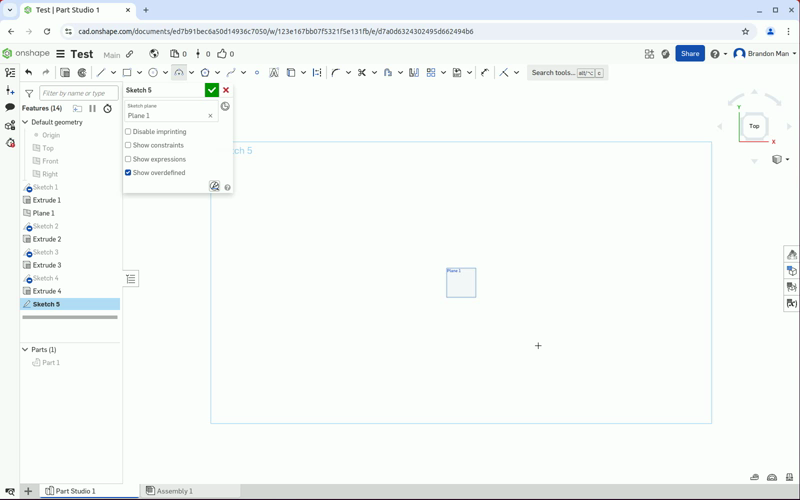
key_up(shift)
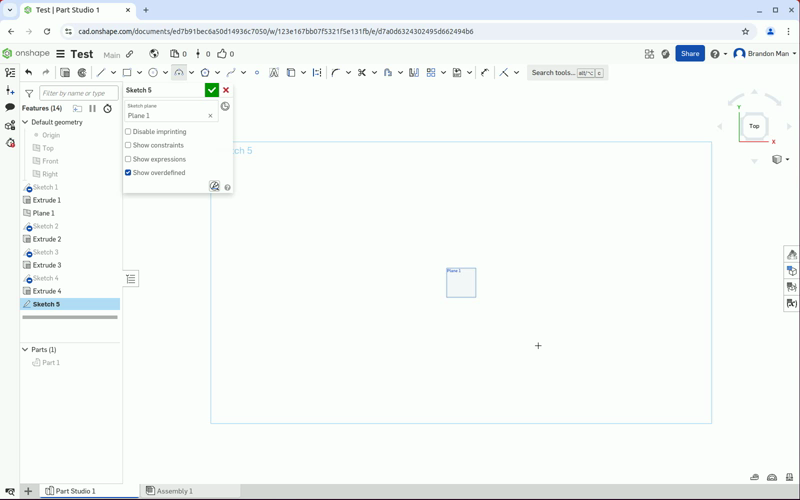
key_down(shift)
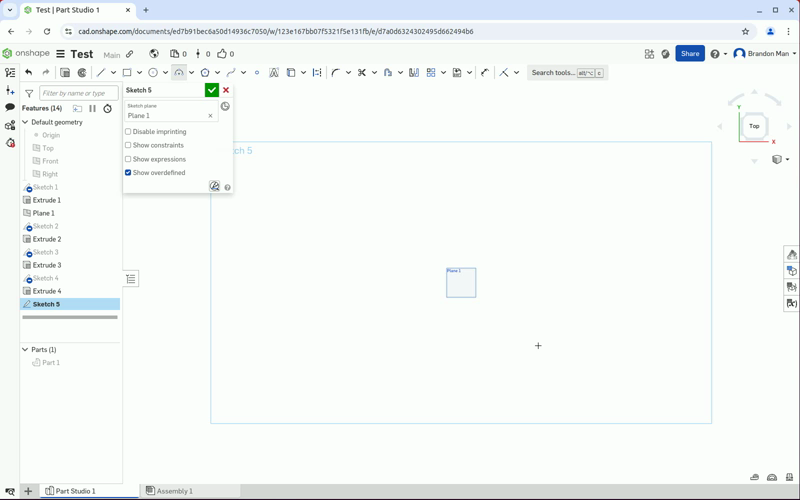
mouse_move(538, 219)
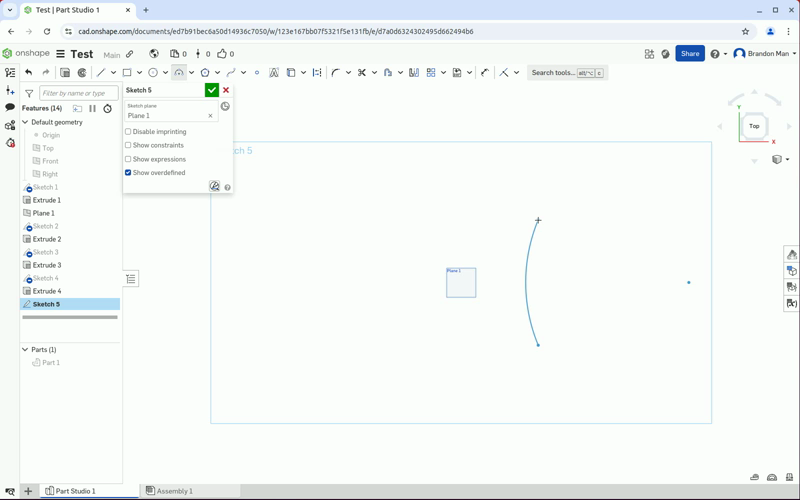
click(538, 219)
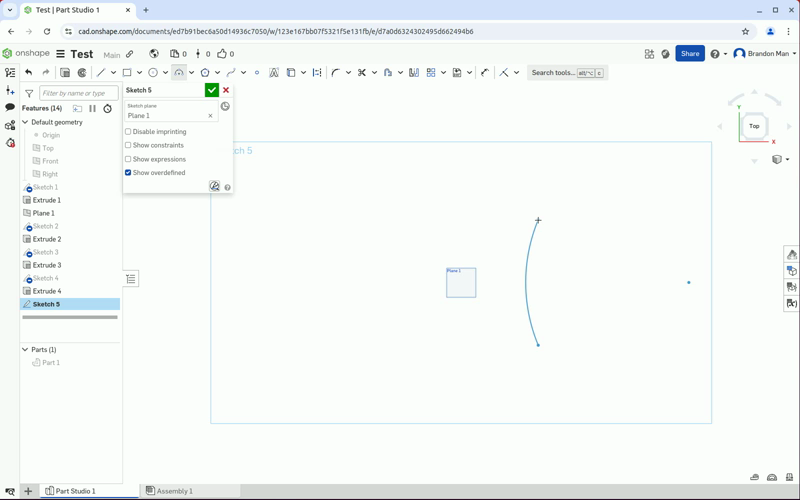
mouse_move(560, 282)
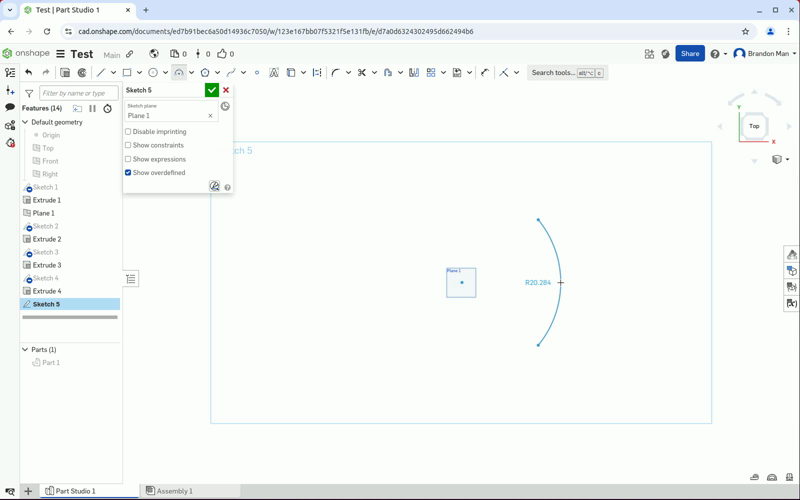
click(560, 282)
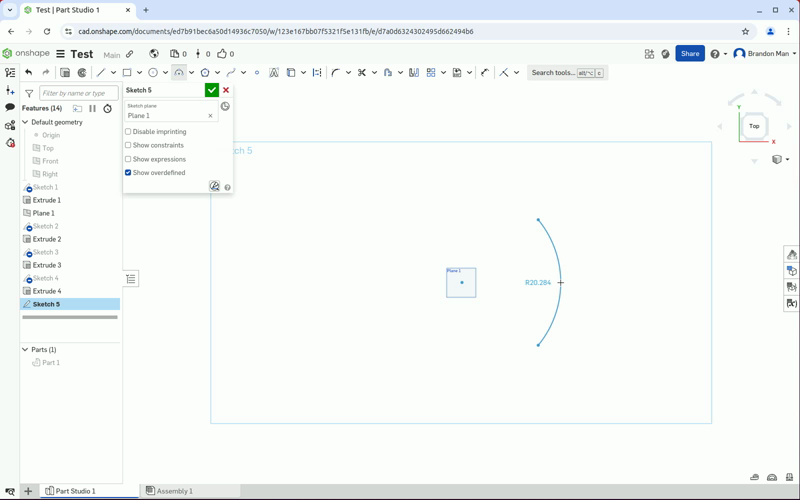
key_up(shift)
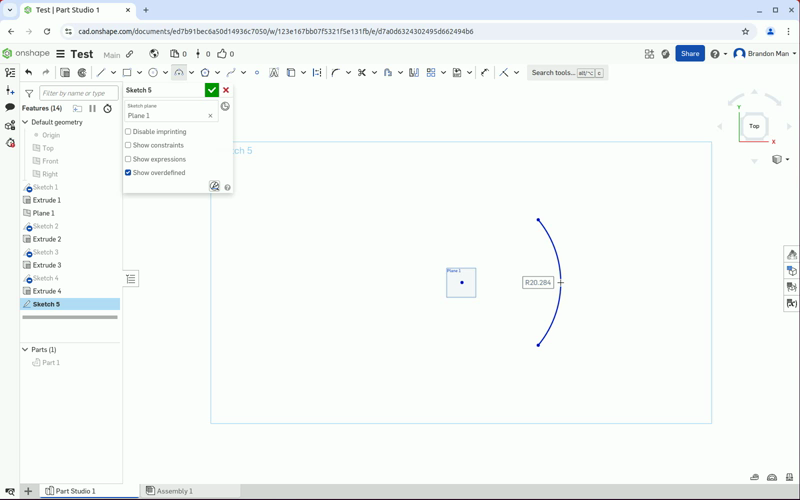
key(esc)
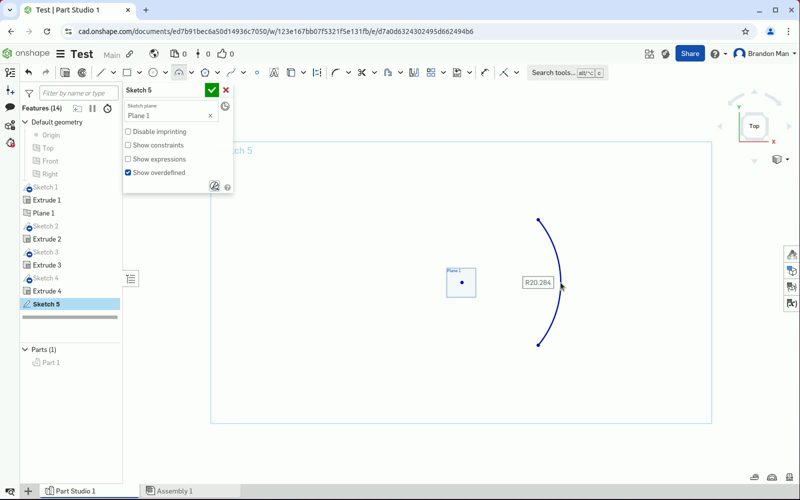
key(l)
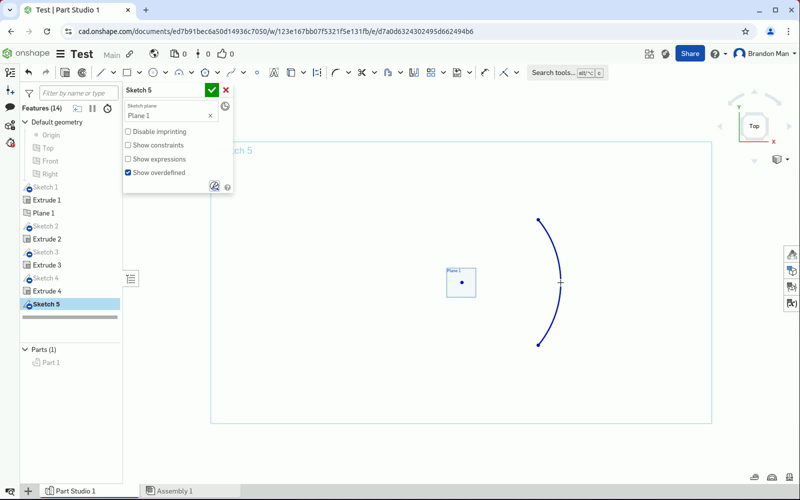
mouse_move(538, 219)
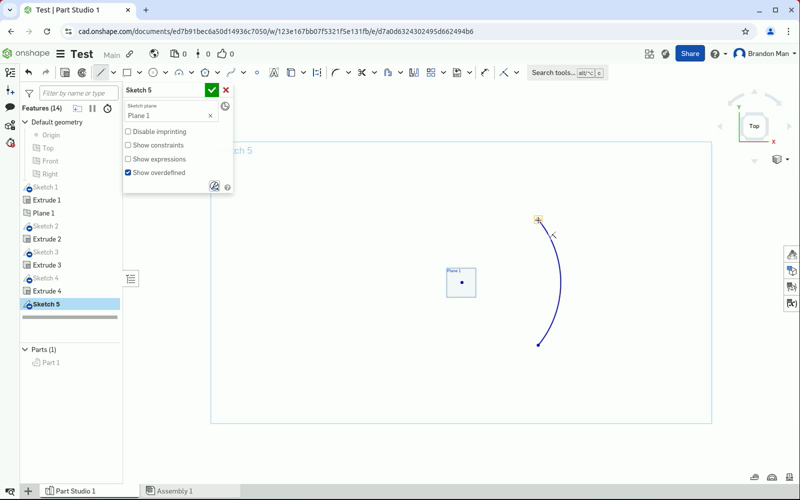
click(538, 219)
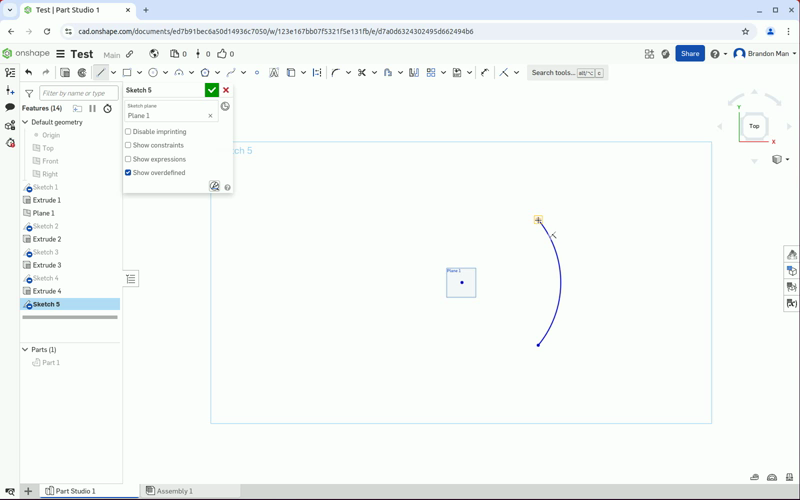
key_down(shift)
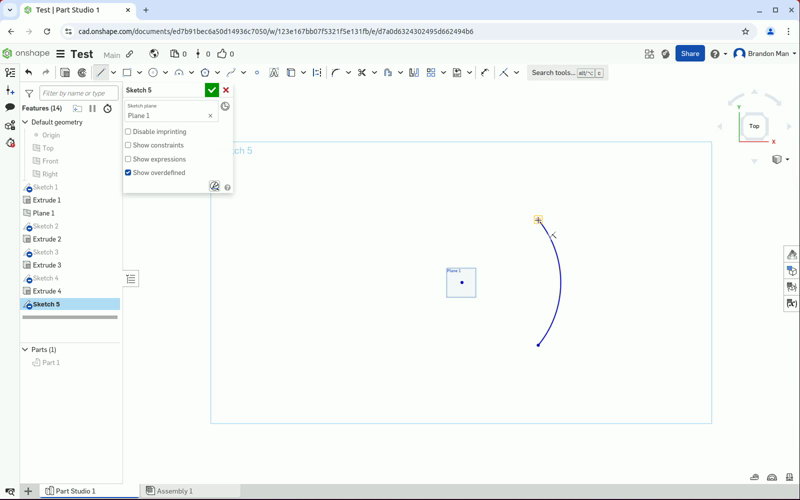
mouse_move(538, 345)
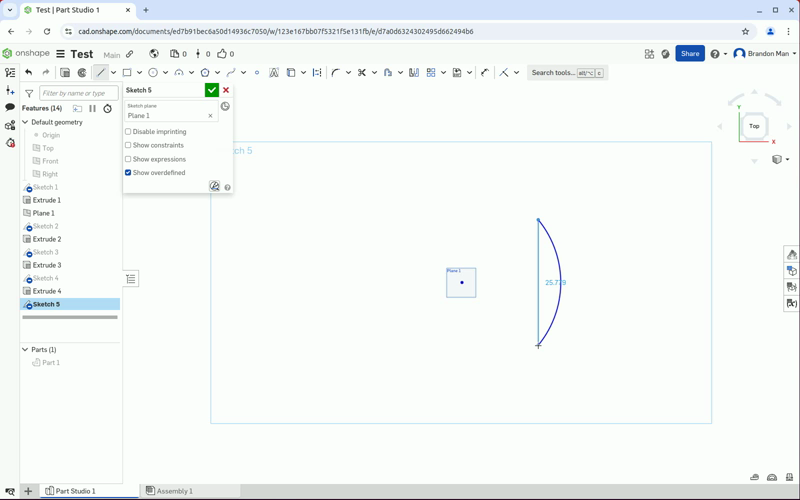
key_up(shift)
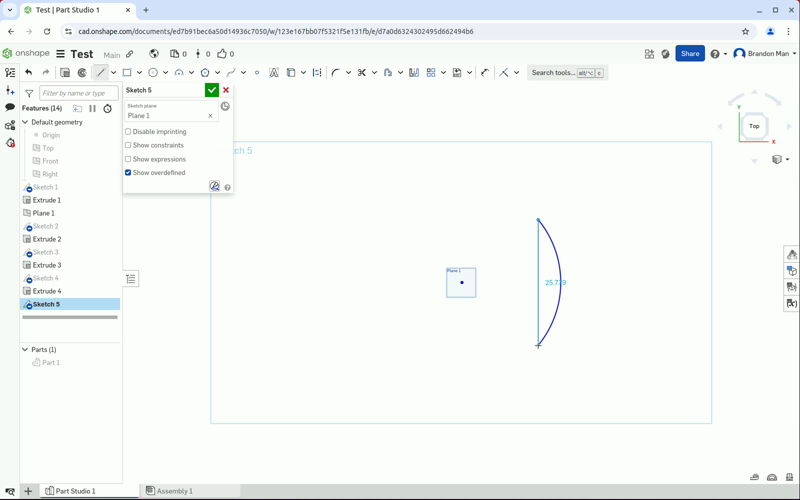
click(538, 345)
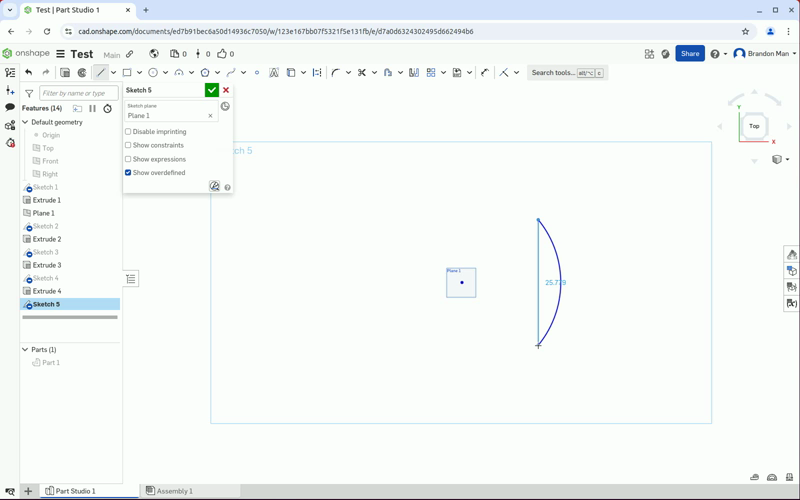
key(esc)
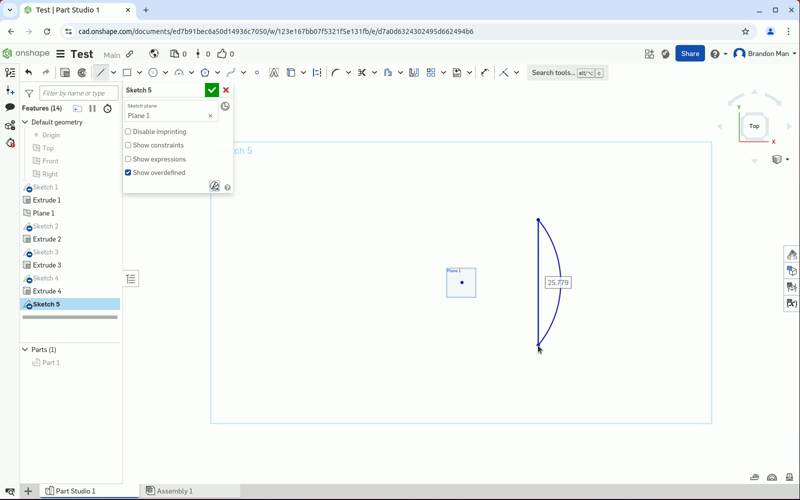
mouse_move(544, 248)
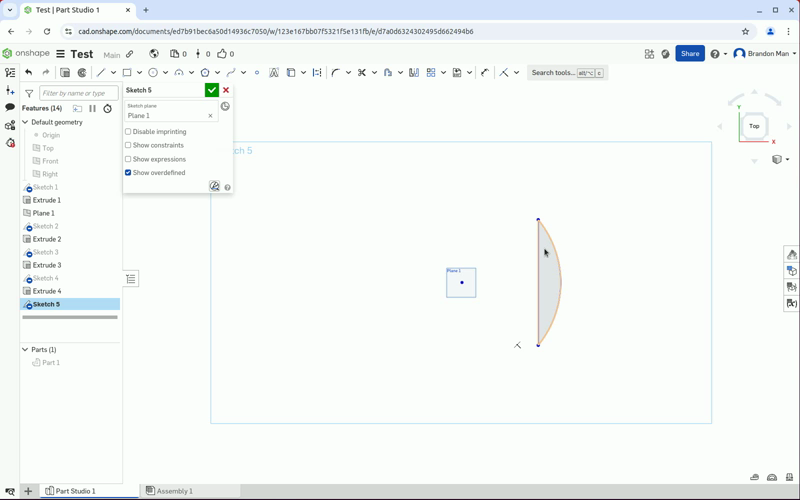
click(544, 248)
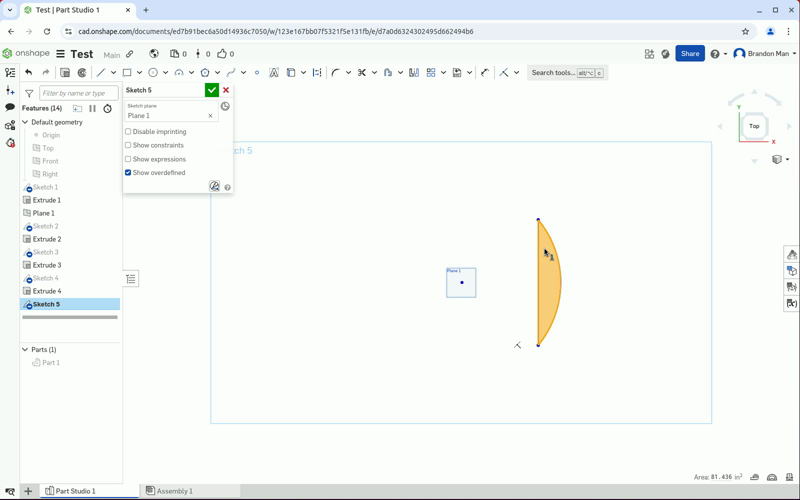
mouse_move(73, 352)
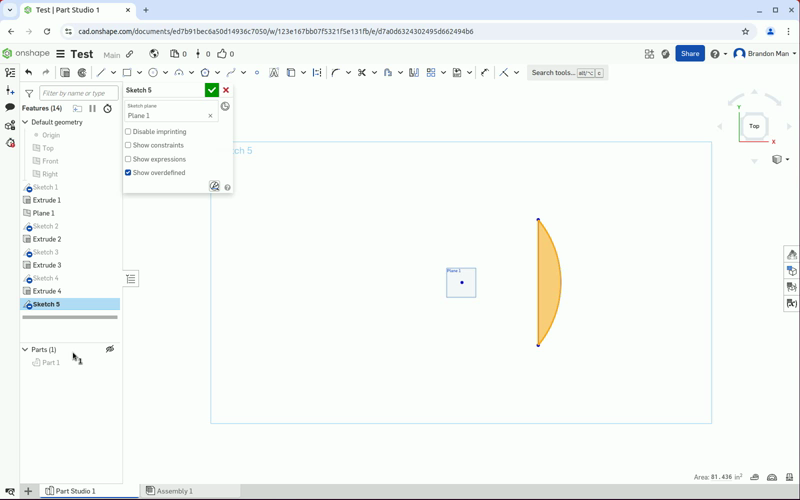
key(shift+y)
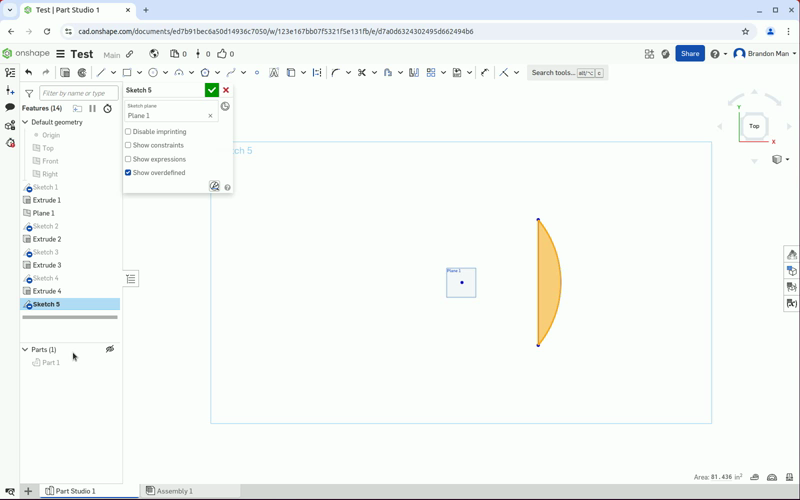
key(shift+e)
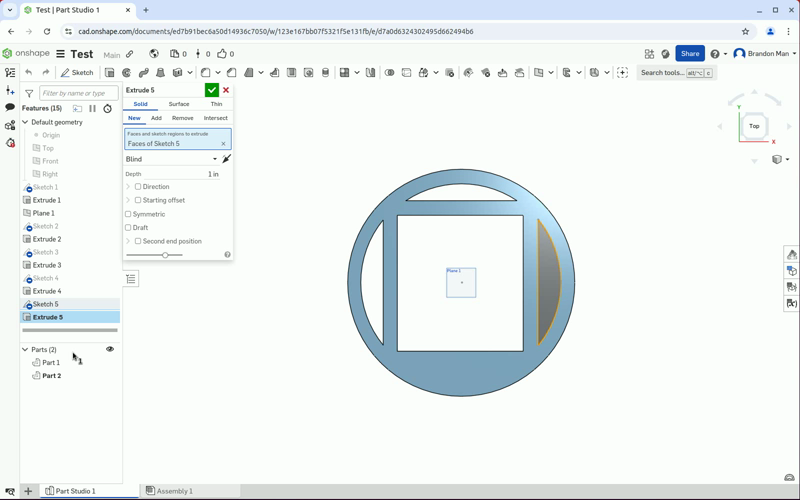
mouse_move(143, 106)
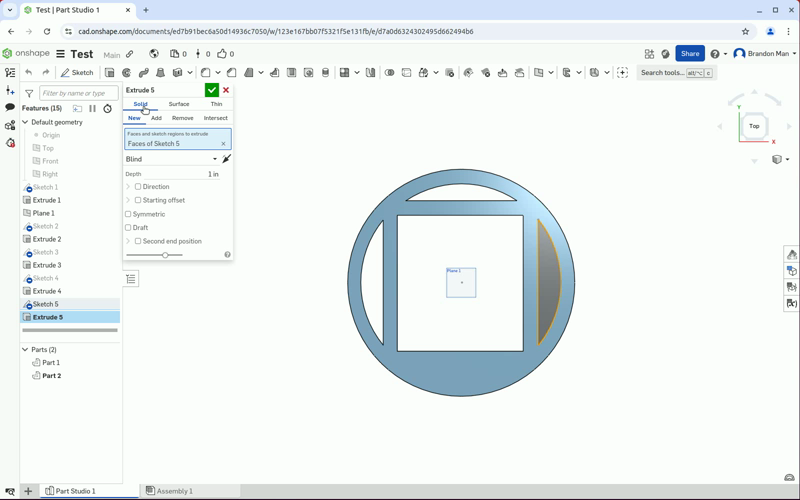
click(143, 106)
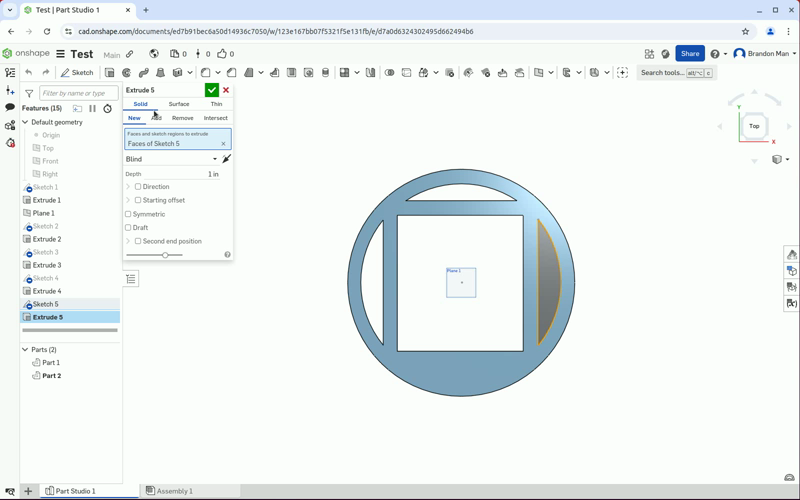
mouse_move(186, 120)
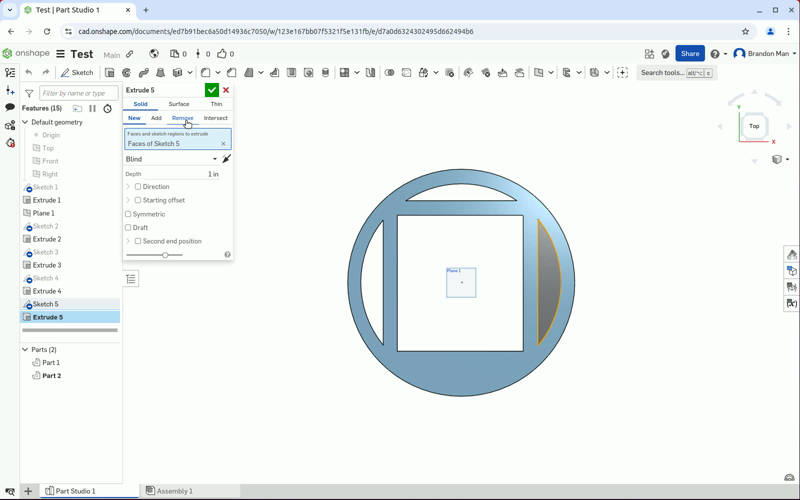
click(186, 120)
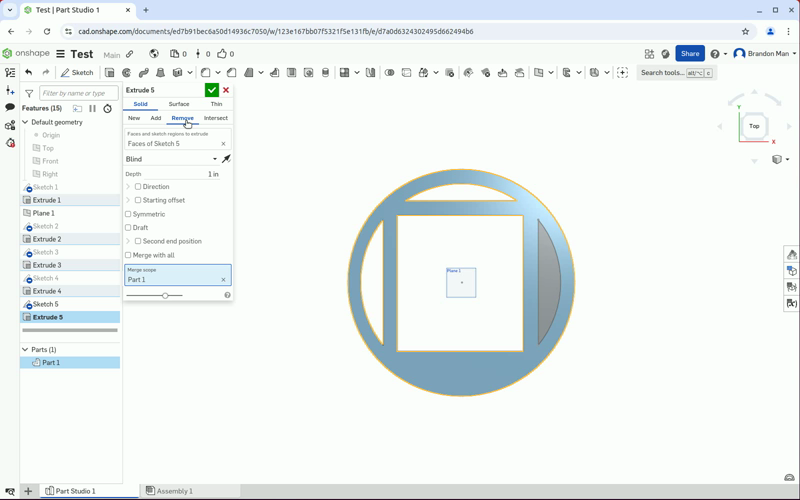
key(tab, 4)
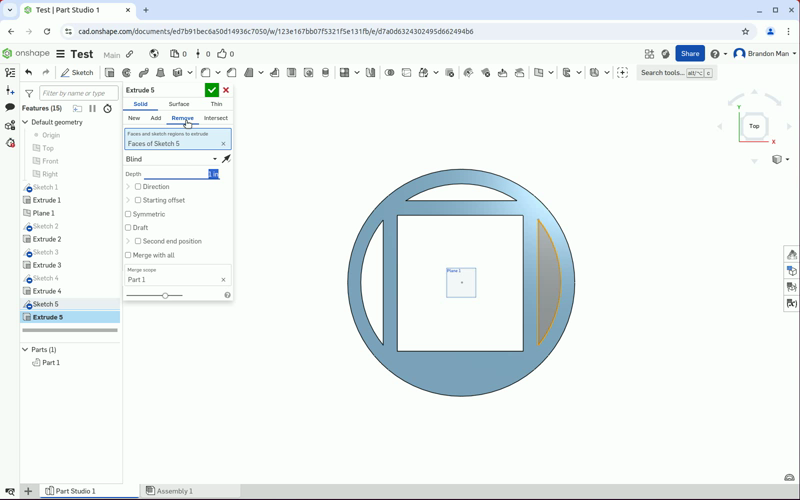
text(14.443)
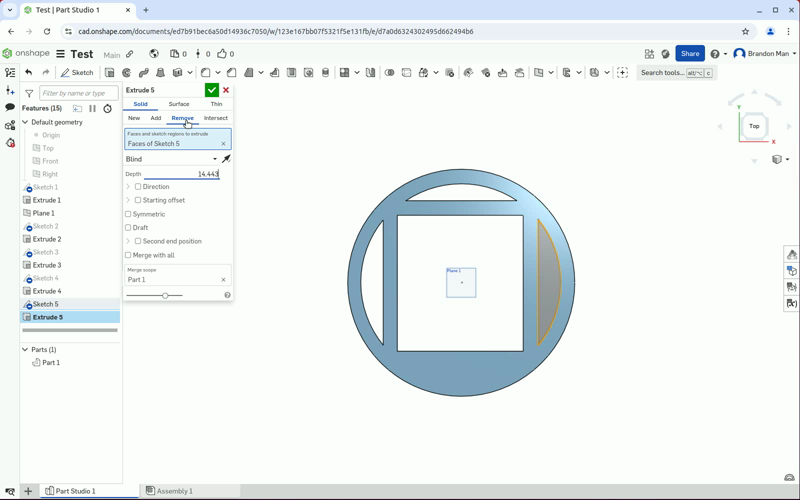
key(tab, 6)
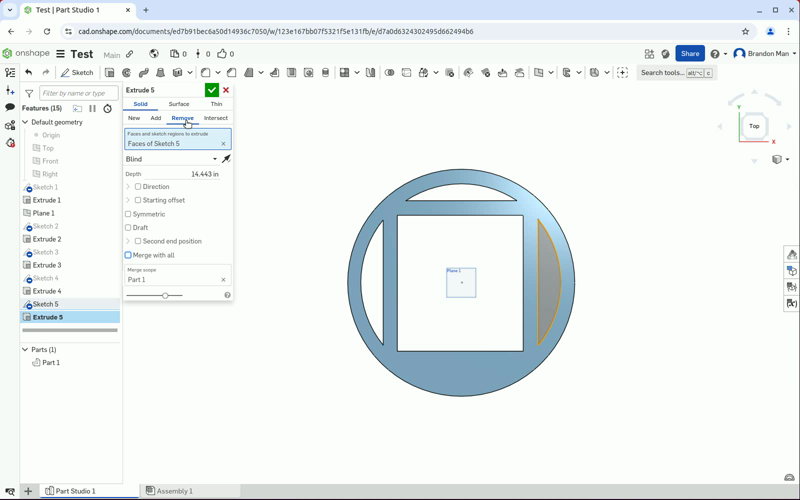
key(space)
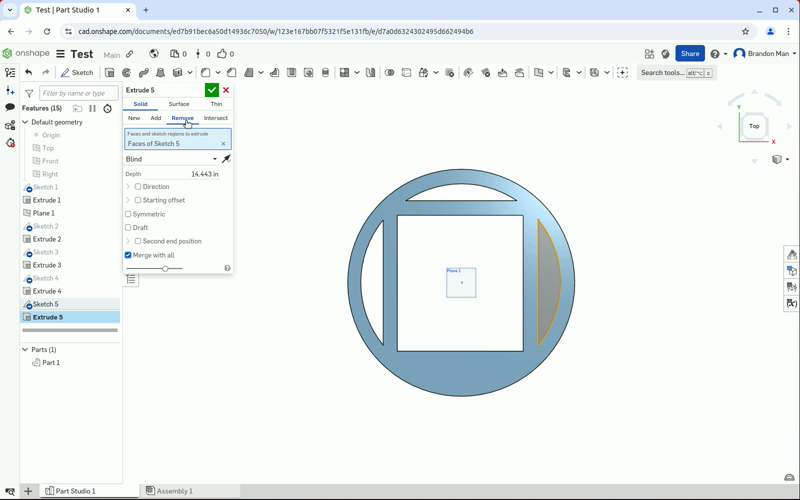
key(enter)
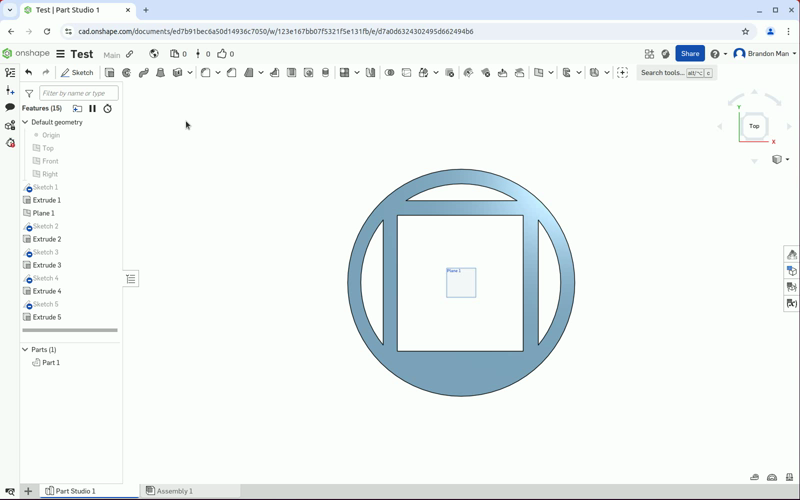
key(shift+h)
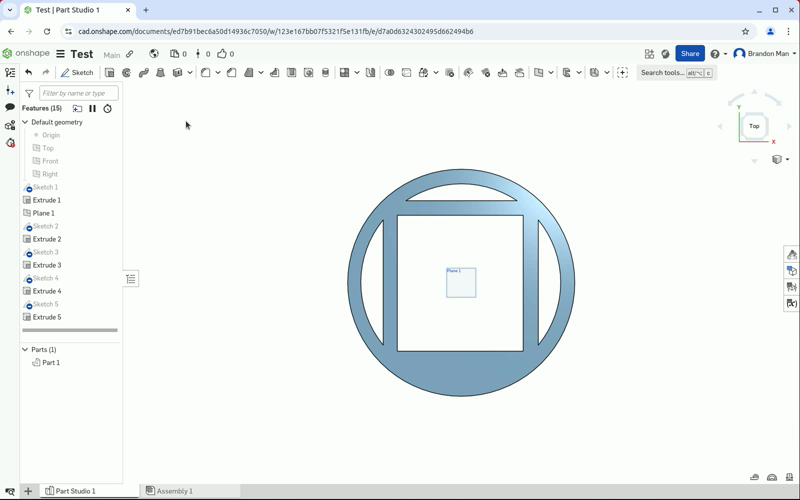
key(shift+h)
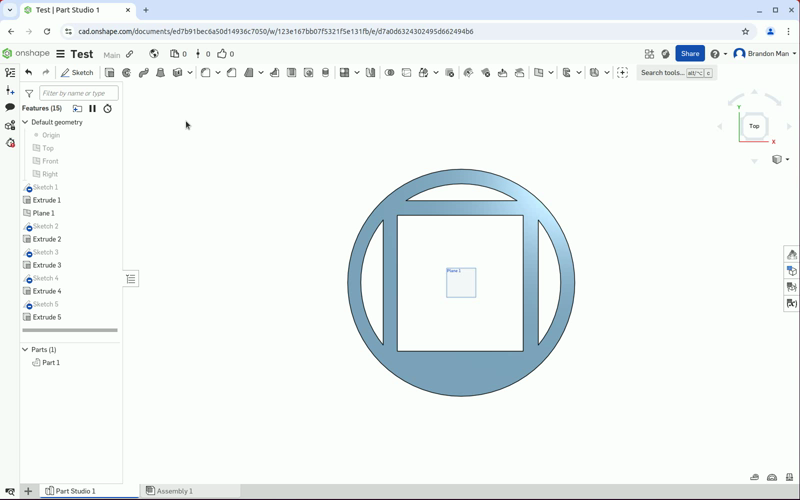
mouse_move(73, 189)
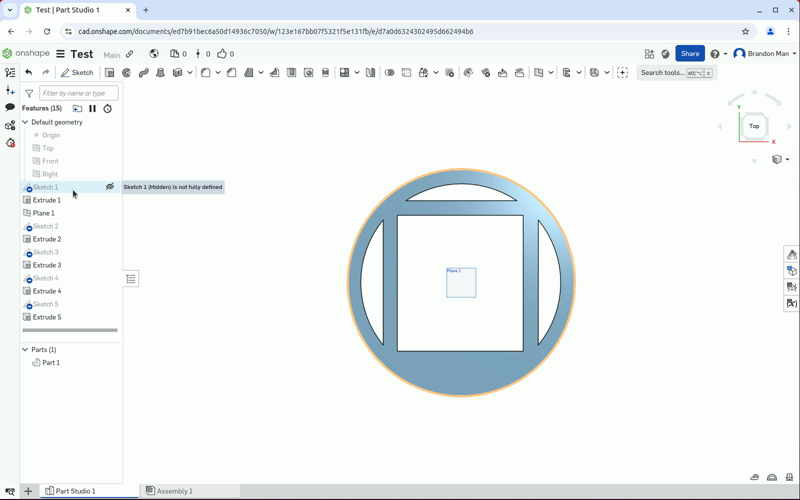
click(73, 189)
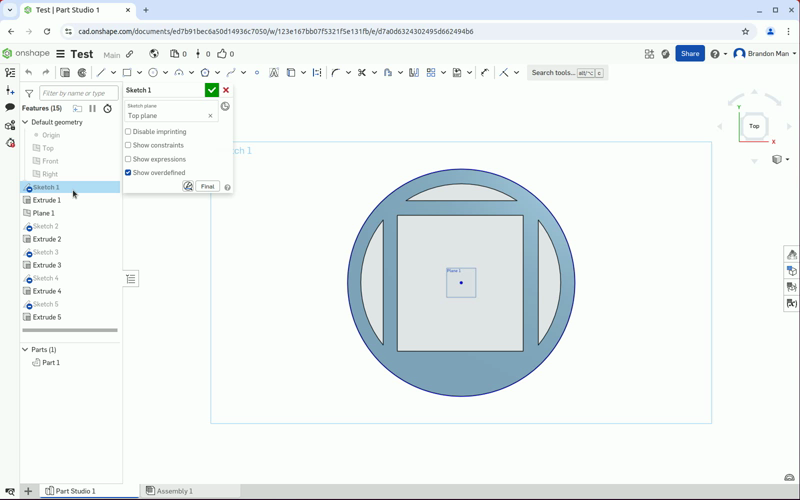
mouse_move(229, 92)
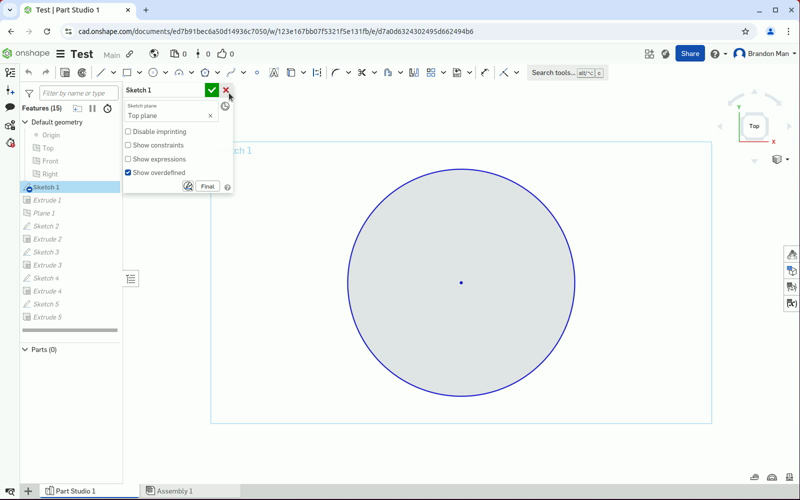
click(229, 92)
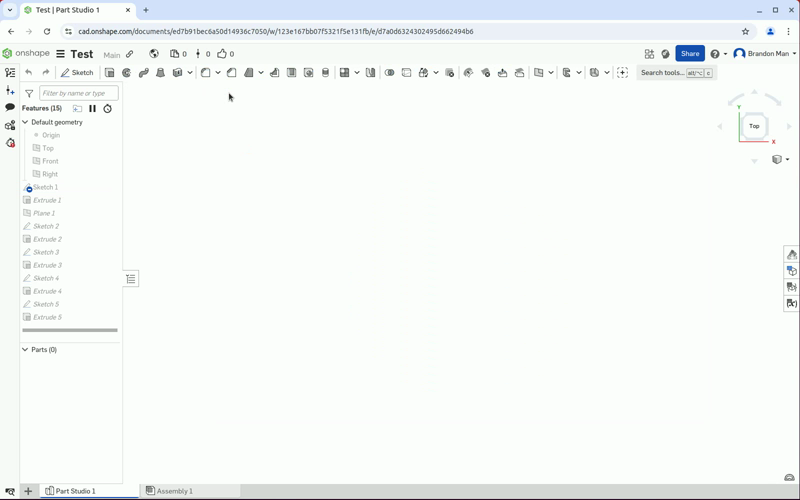
key(shift+s)
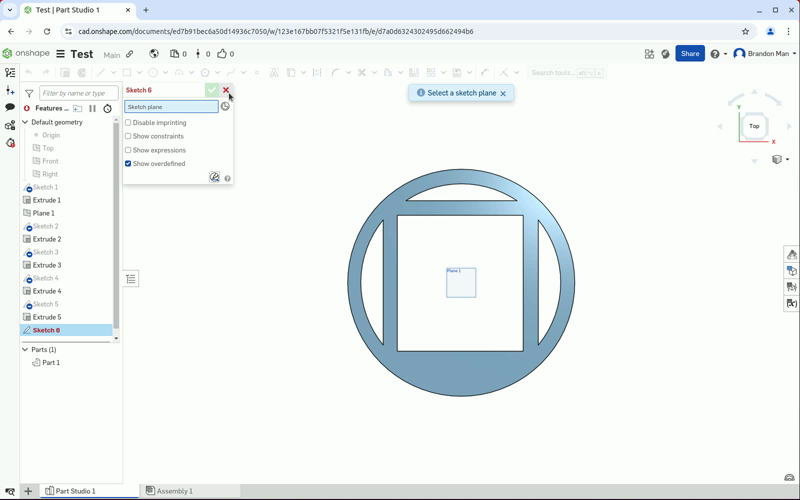
mouse_move(69, 215)
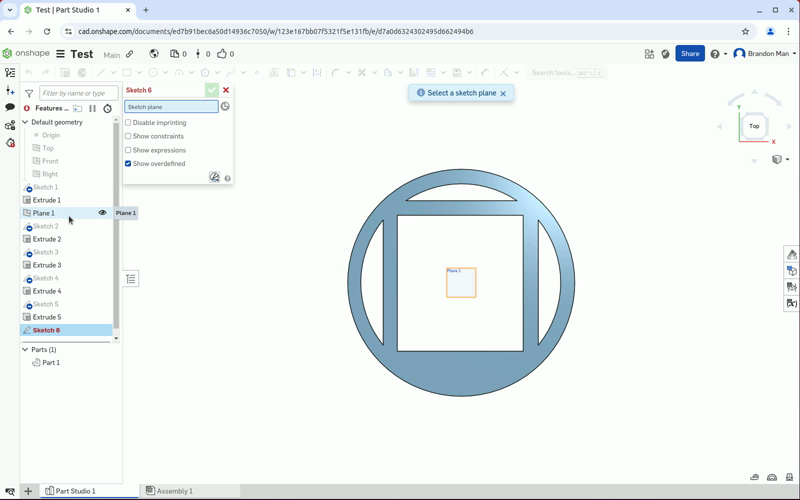
click(69, 215)
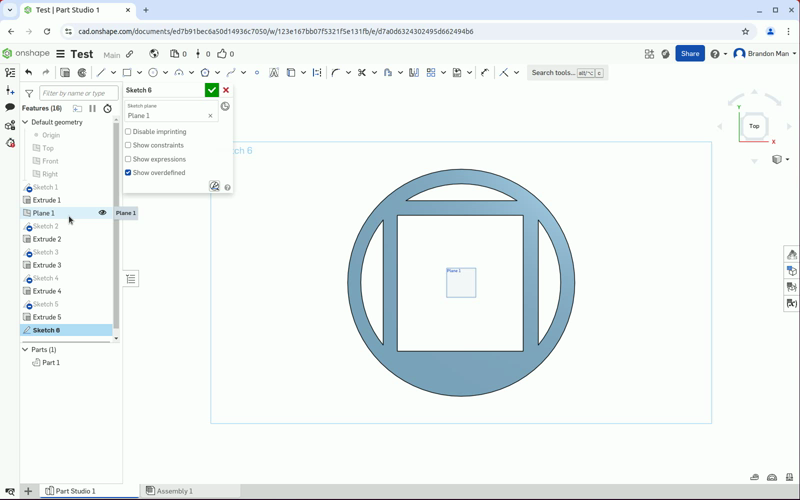
mouse_move(73, 352)
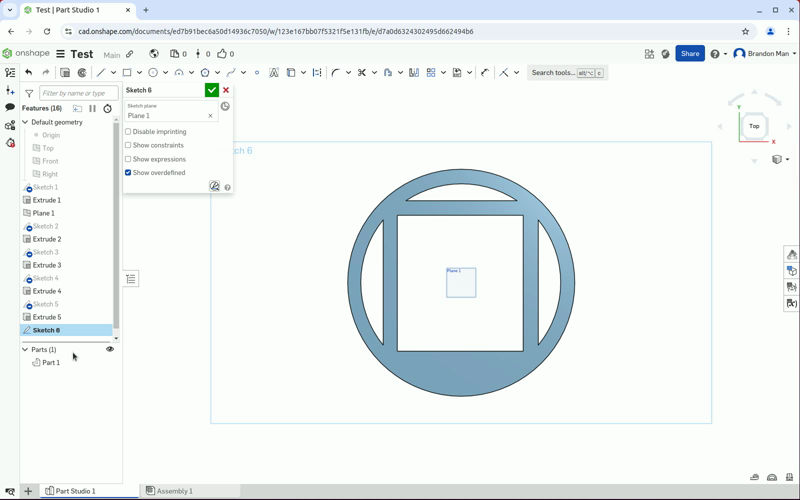
key(y)
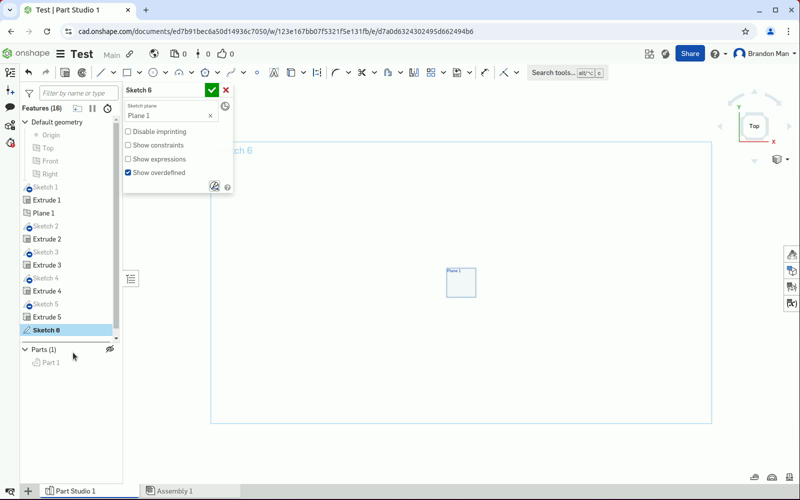
key(a)
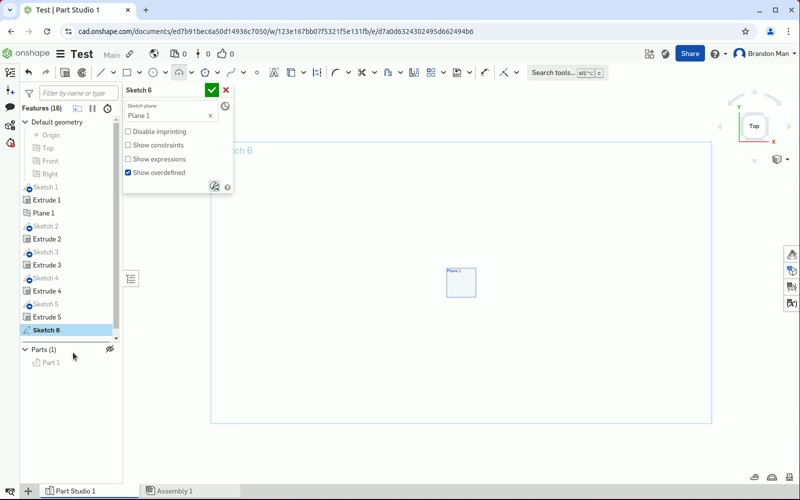
key_down(shift)
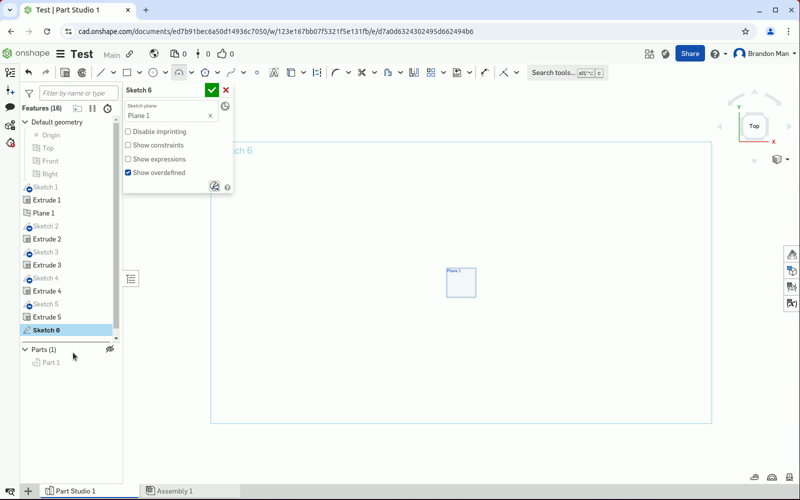
mouse_move(405, 365)
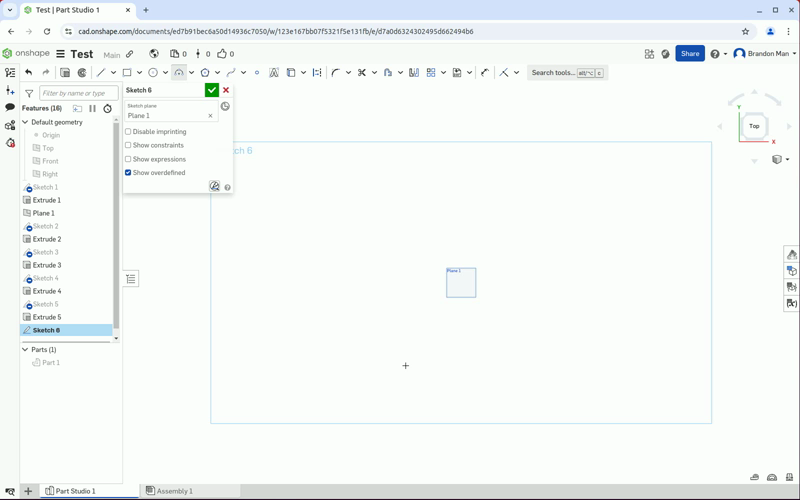
click(405, 365)
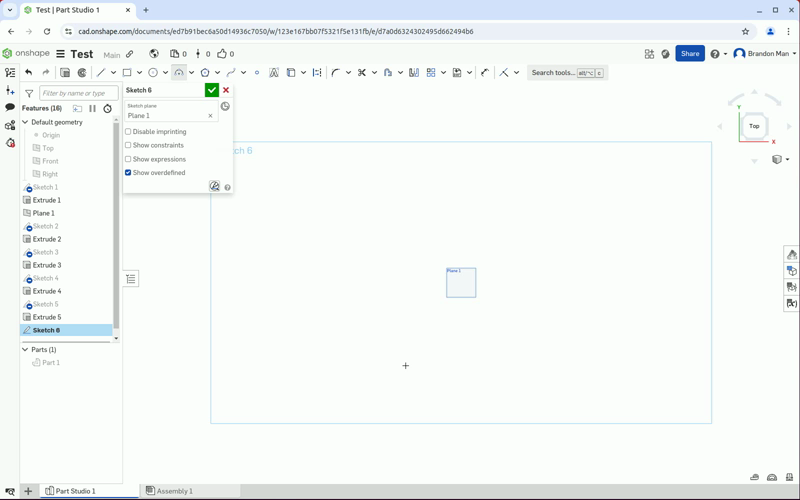
key_up(shift)
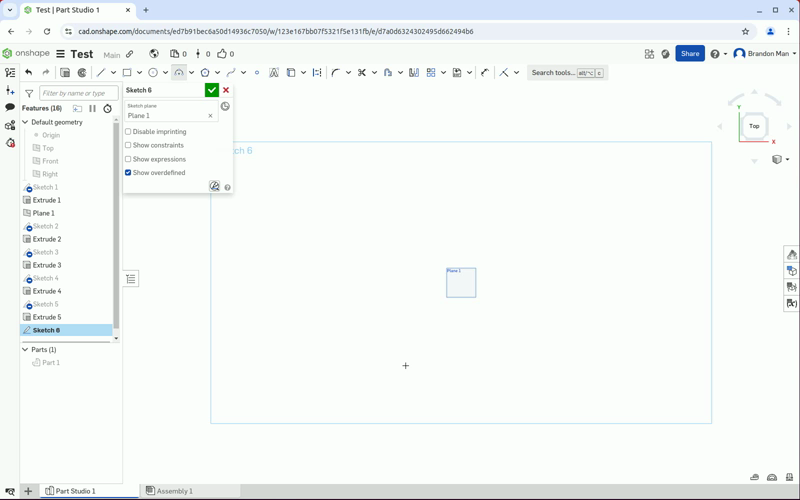
key_down(shift)
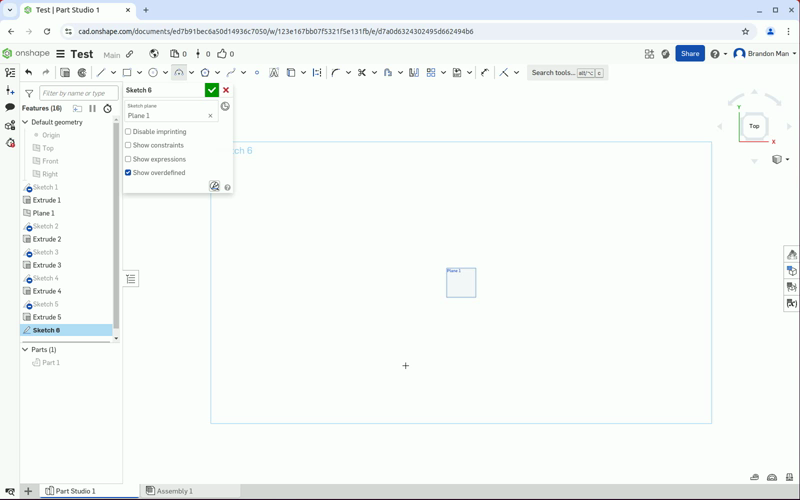
mouse_move(517, 365)
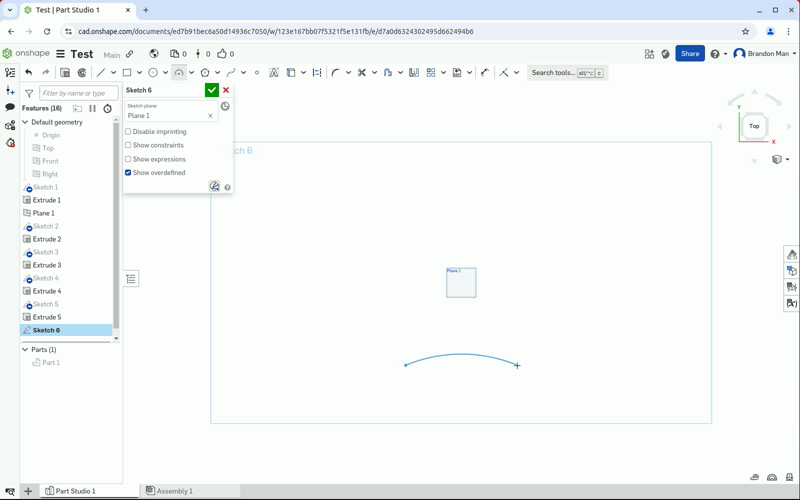
click(517, 365)
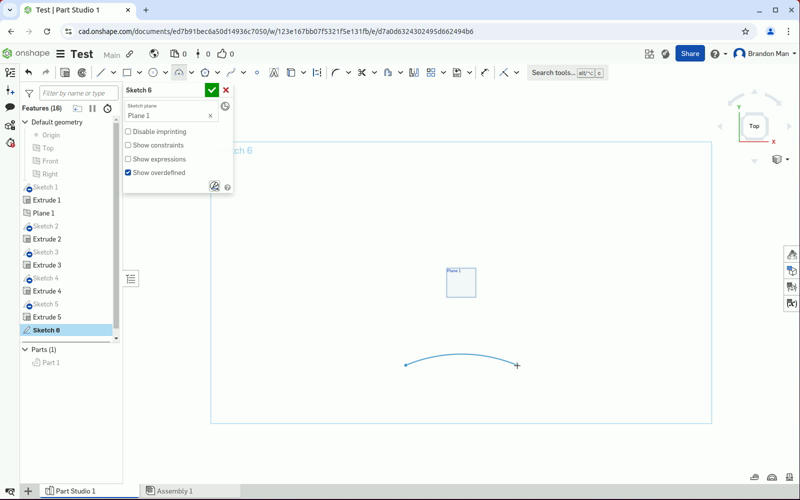
mouse_move(461, 382)
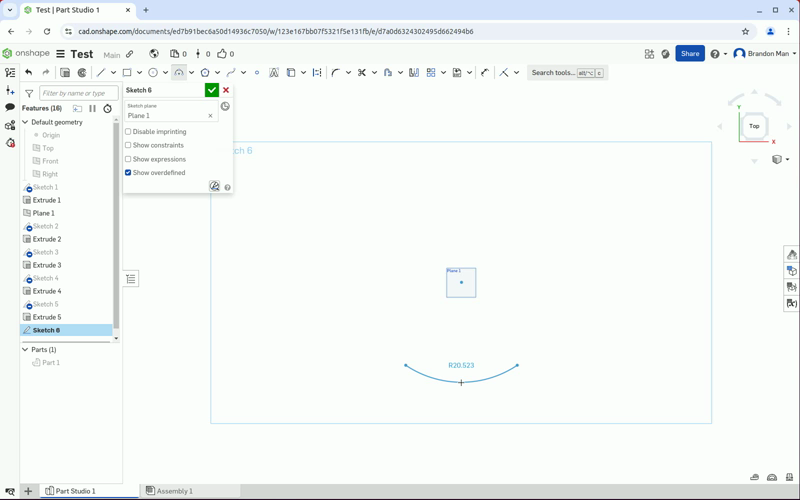
click(461, 382)
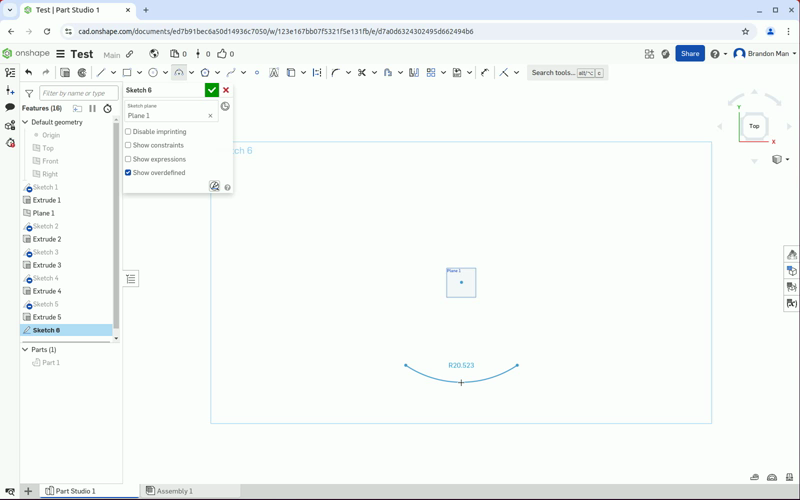
key_up(shift)
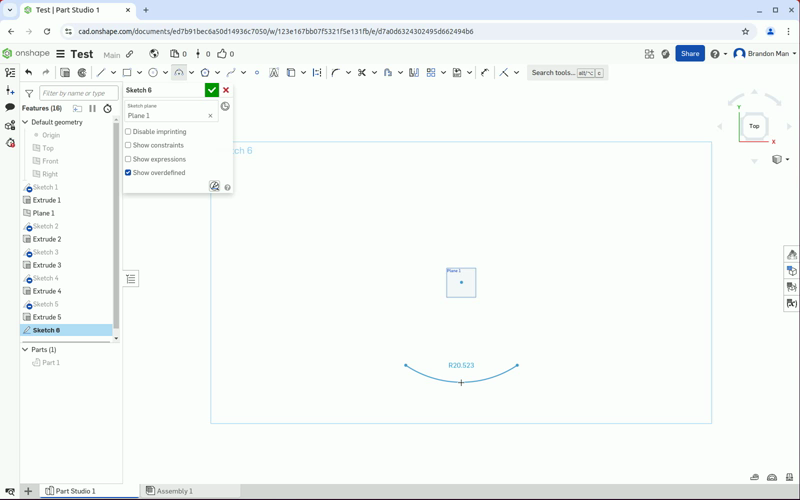
key(esc)
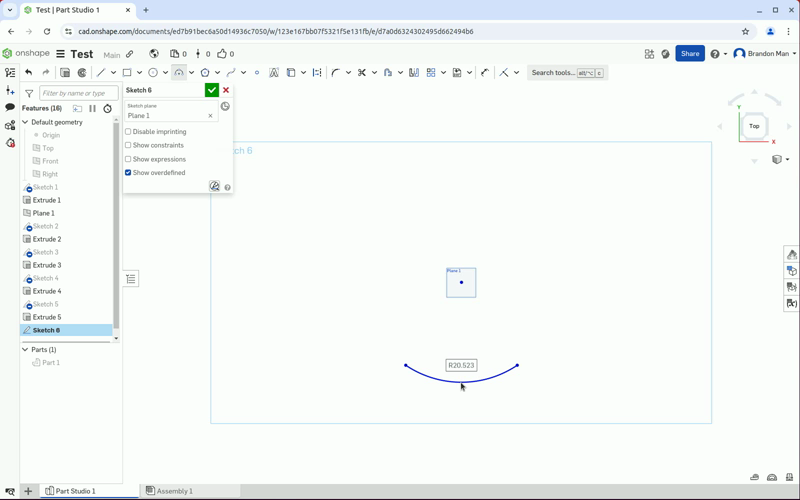
key(l)
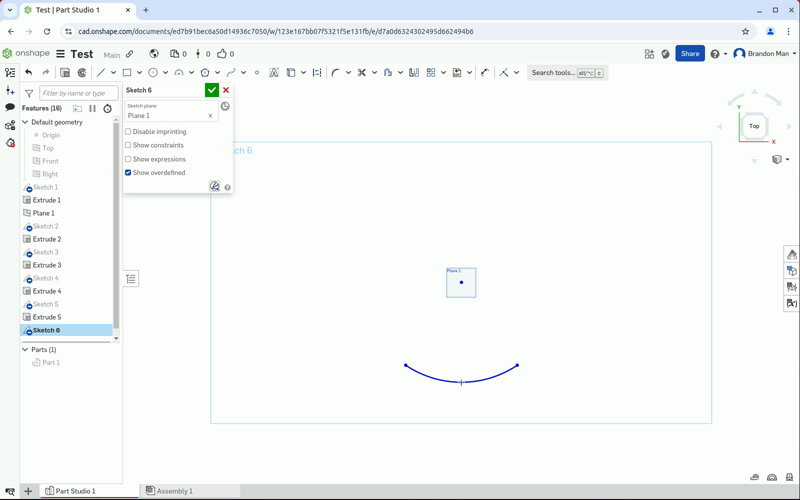
mouse_move(517, 365)
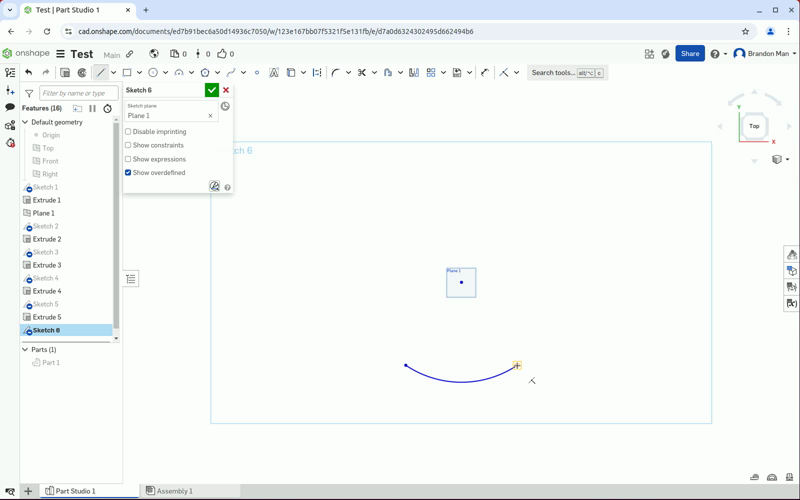
click(517, 365)
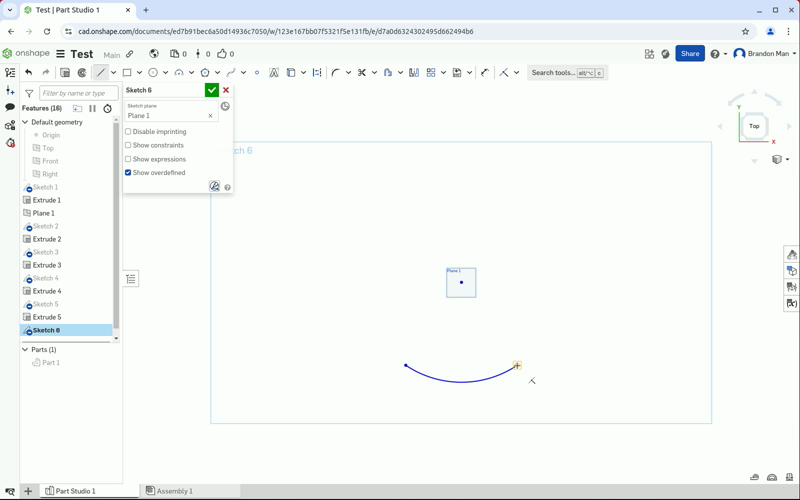
key_down(shift)
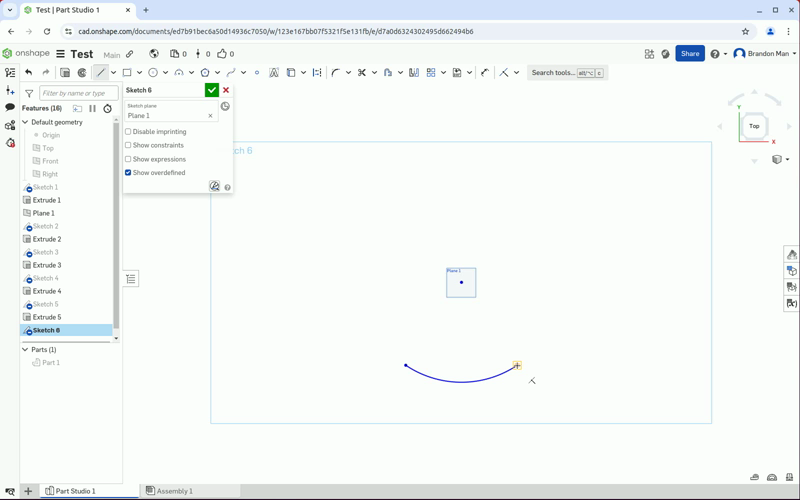
mouse_move(405, 365)
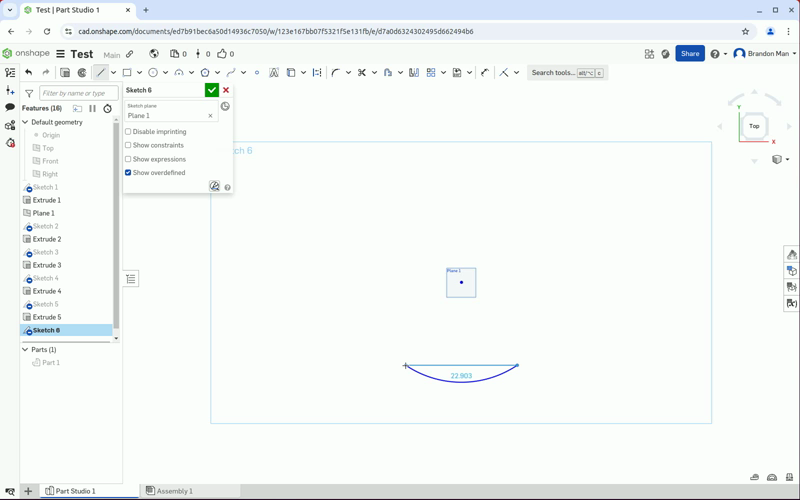
key_up(shift)
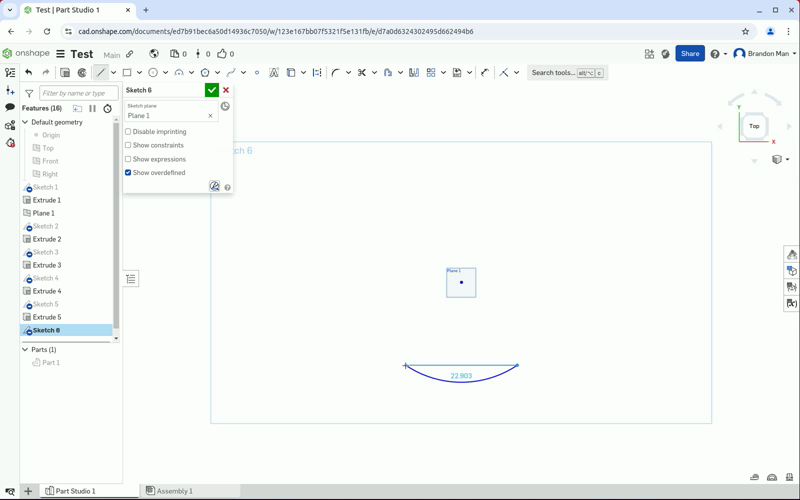
click(405, 365)
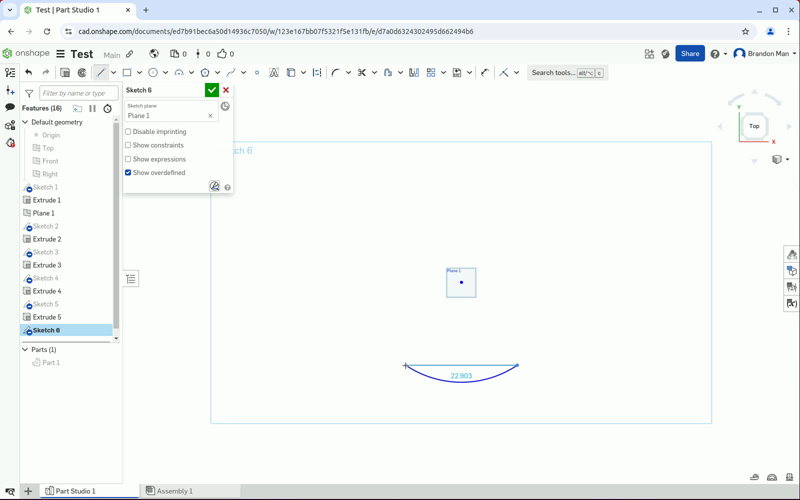
key(esc)
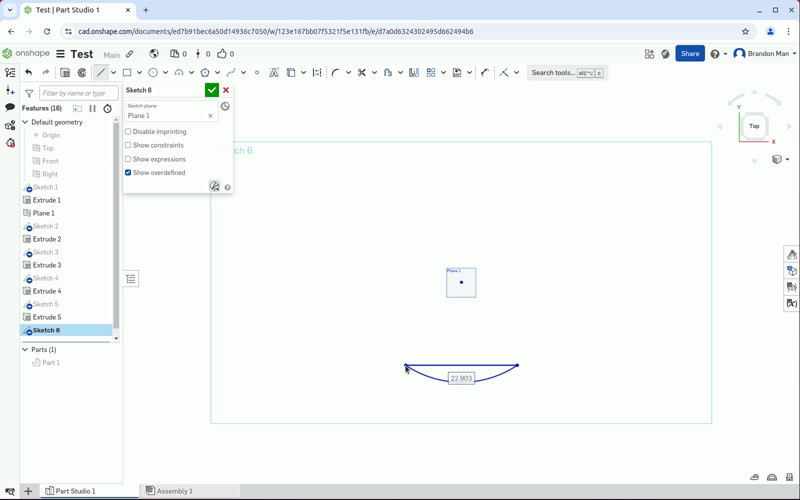
mouse_move(505, 370)
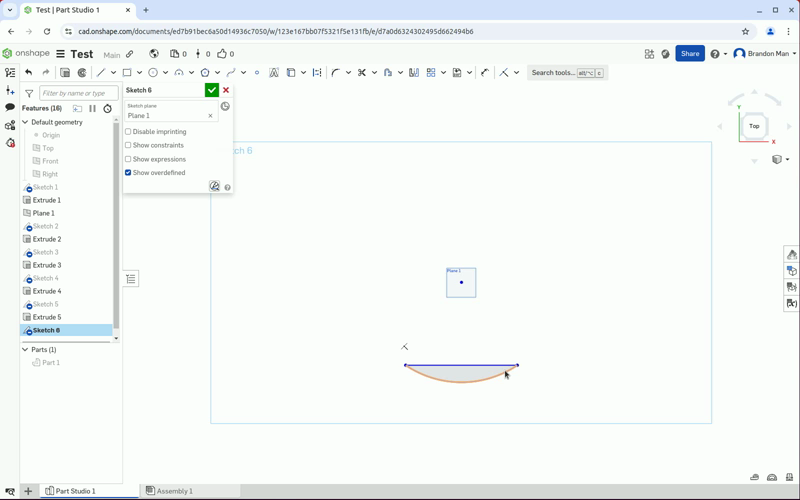
scroll(6)
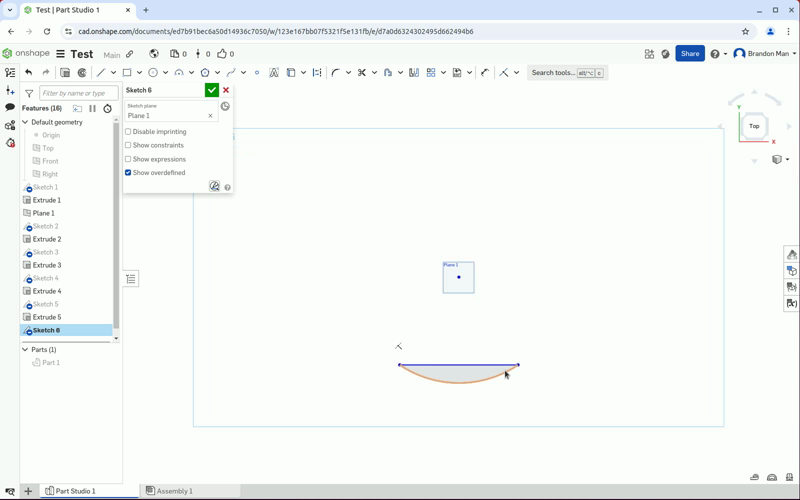
scroll(6)
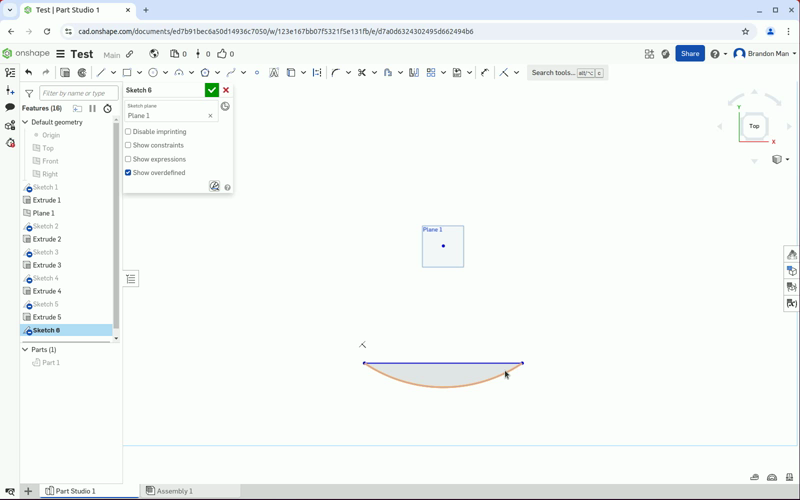
scroll(6)
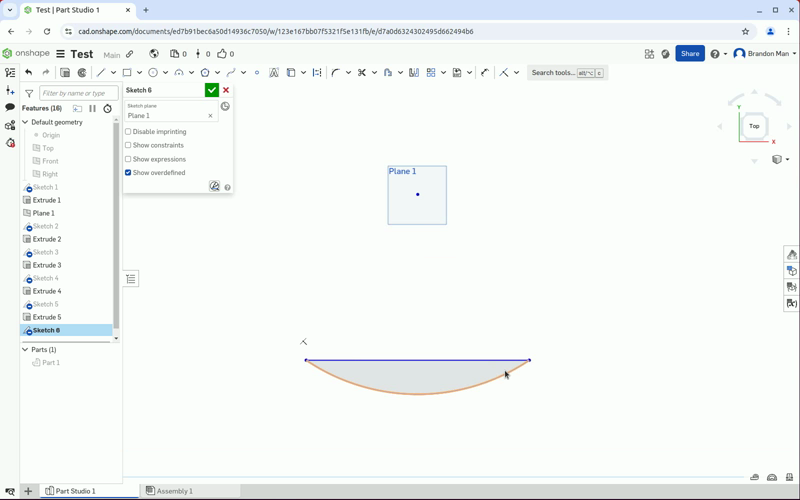
scroll(6)
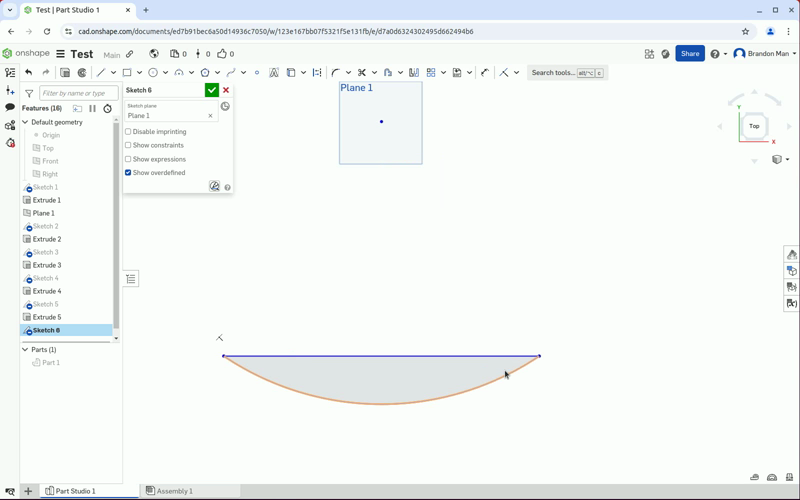
scroll(6)
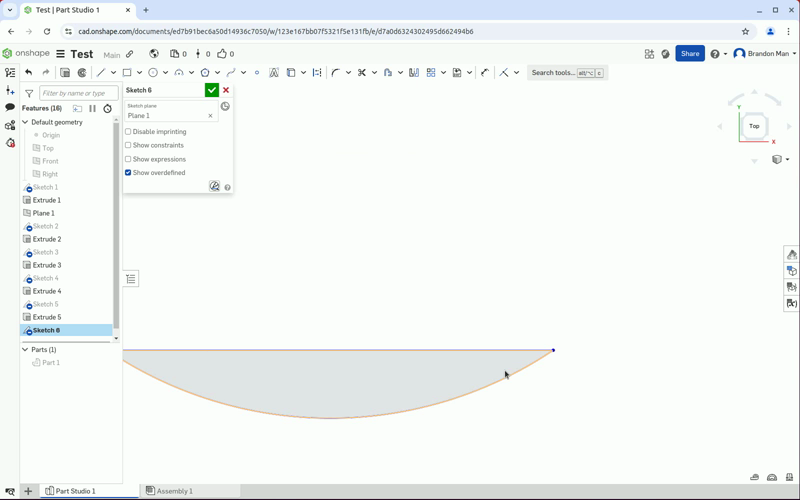
scroll(6)
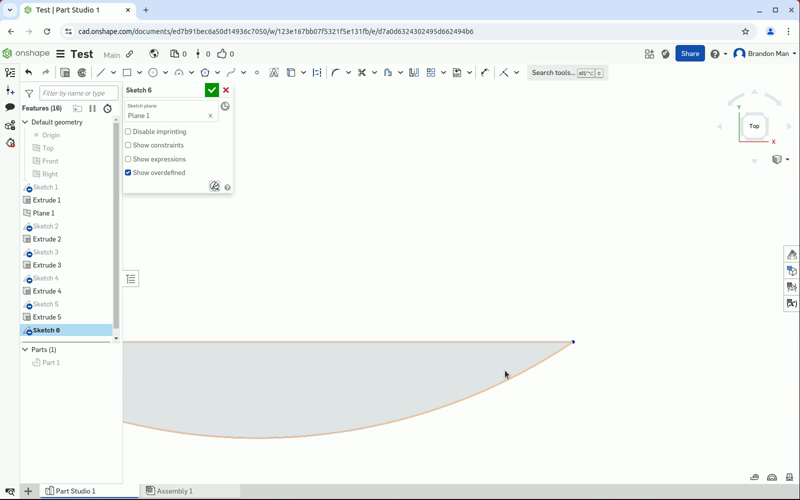
scroll(6)
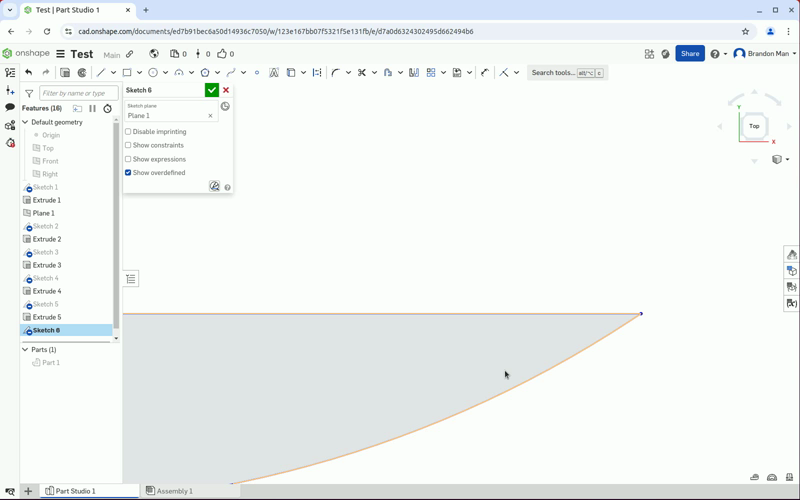
click(505, 370)
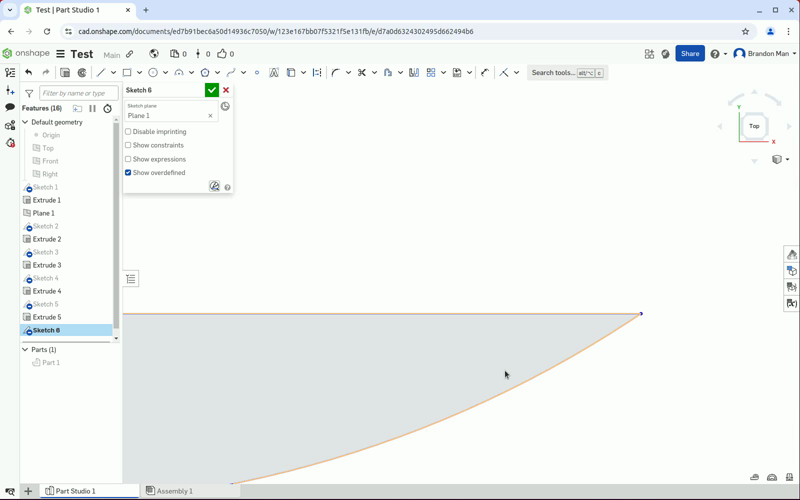
scroll(-6)
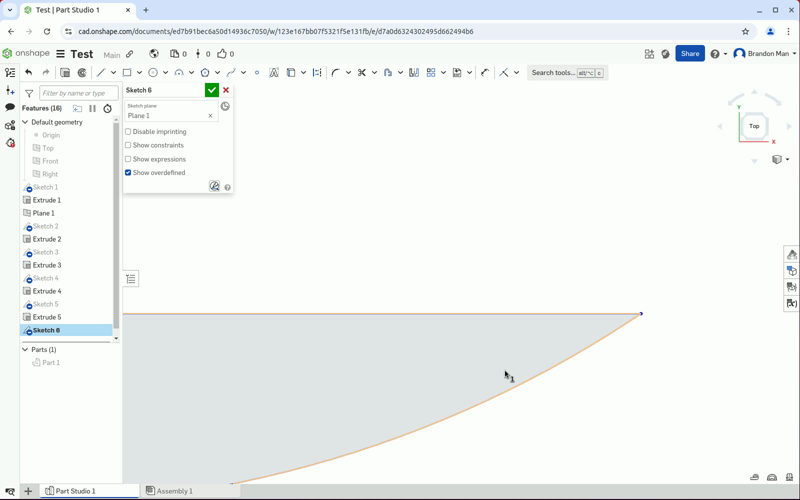
scroll(-6)
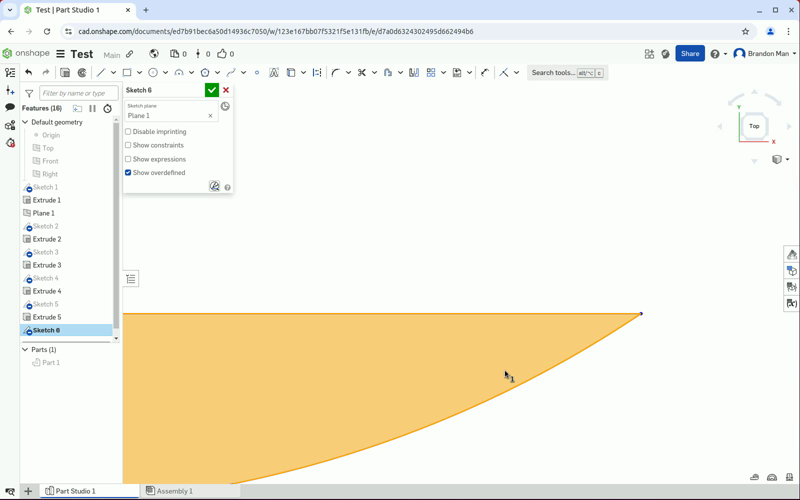
scroll(-6)
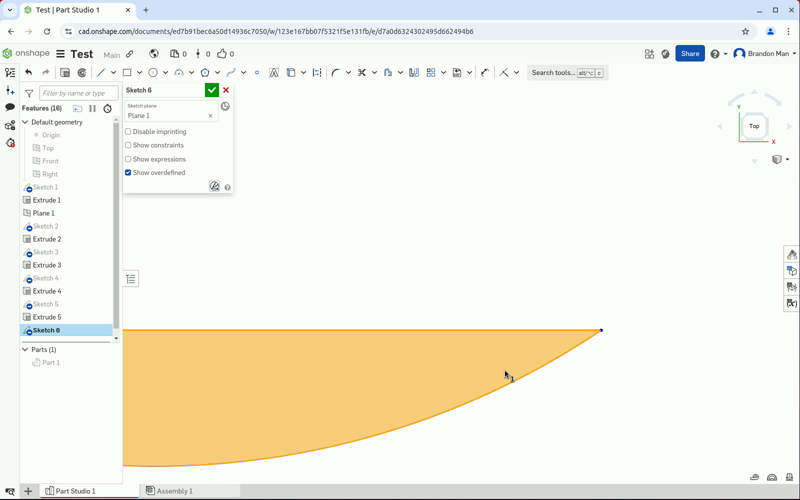
scroll(-6)
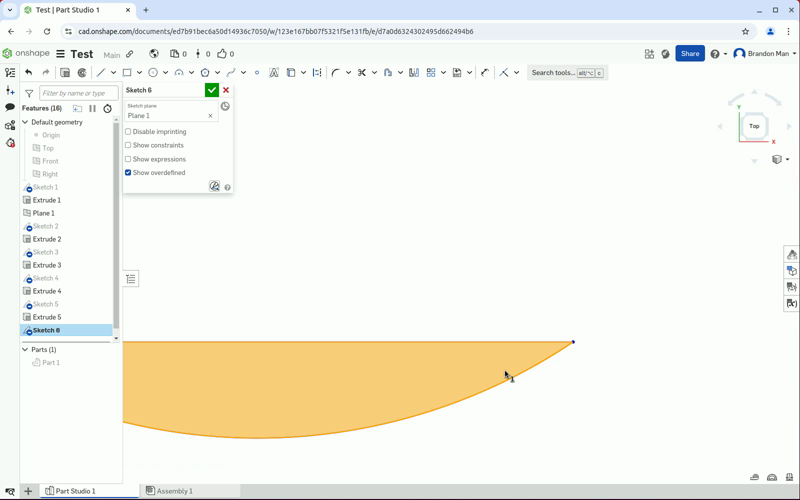
scroll(-6)
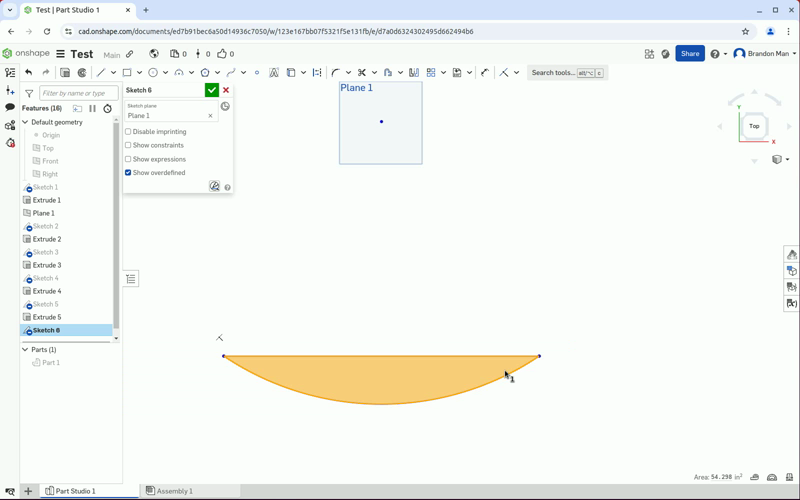
scroll(-6)
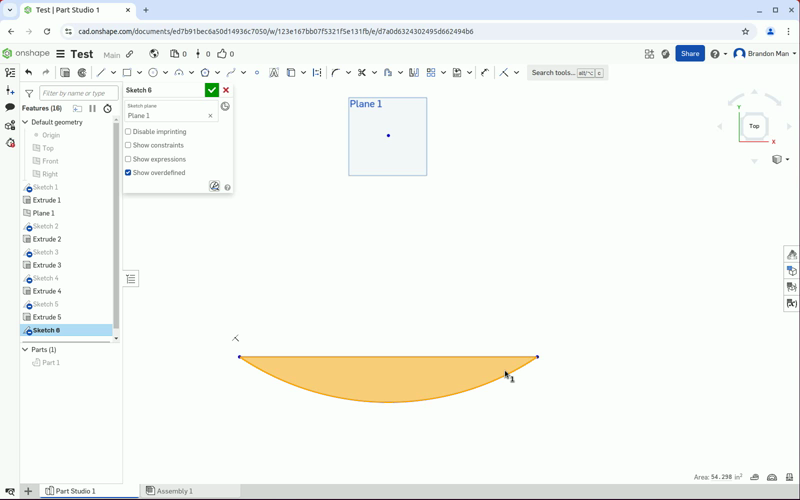
scroll(-6)
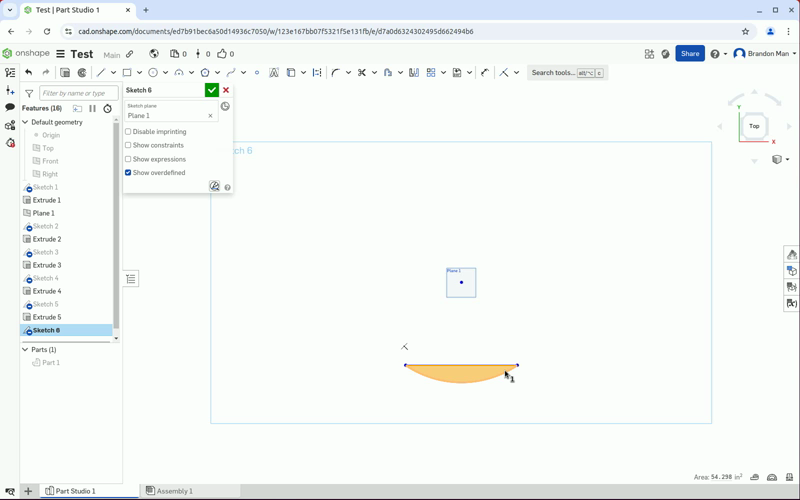
mouse_move(73, 352)
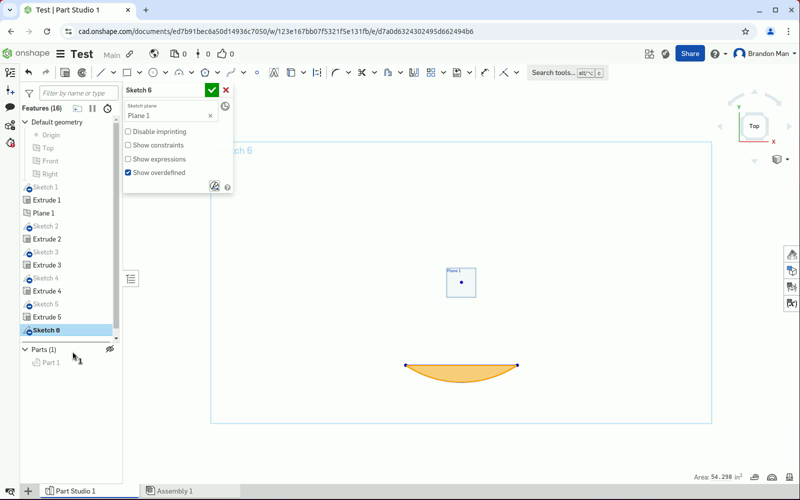
key(shift+y)
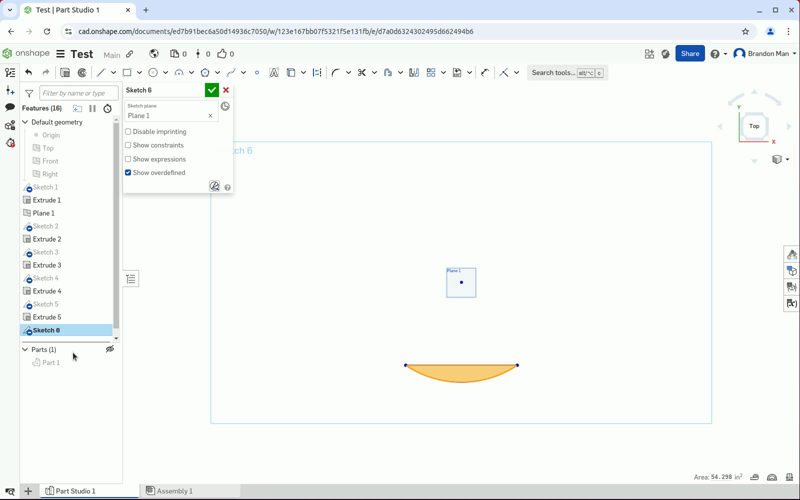
key(shift+e)
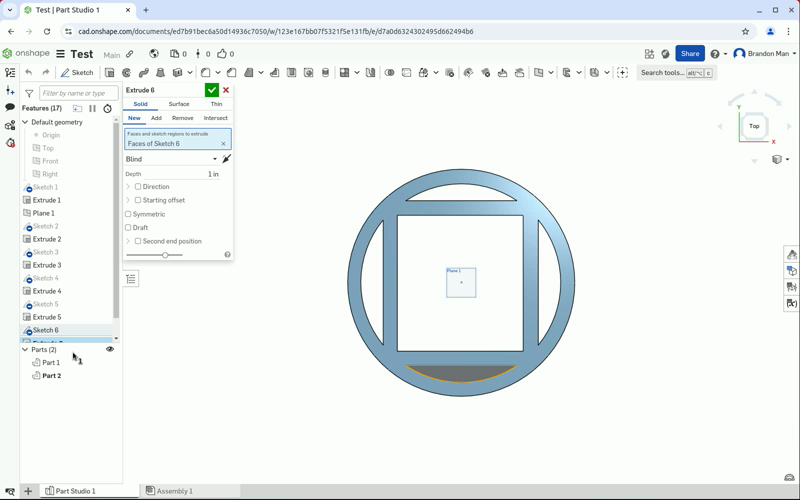
mouse_move(143, 106)
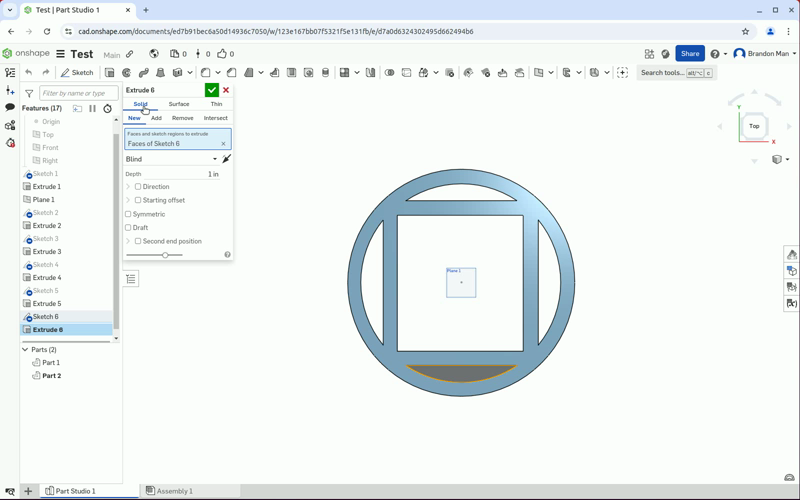
click(143, 106)
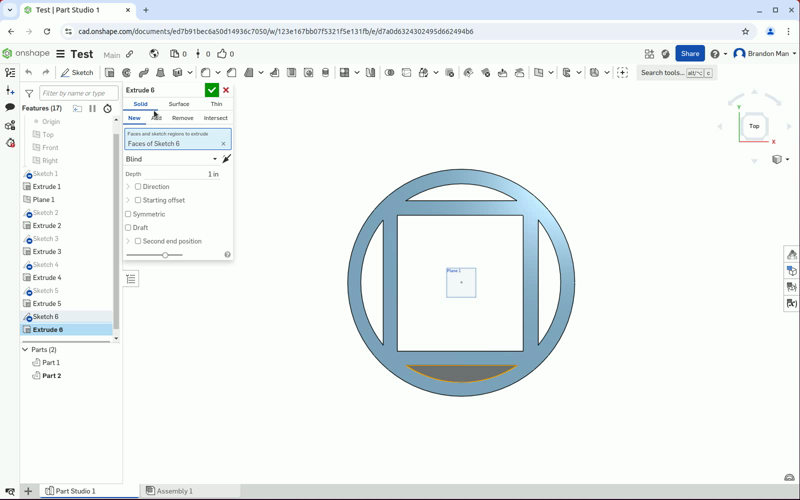
mouse_move(186, 120)
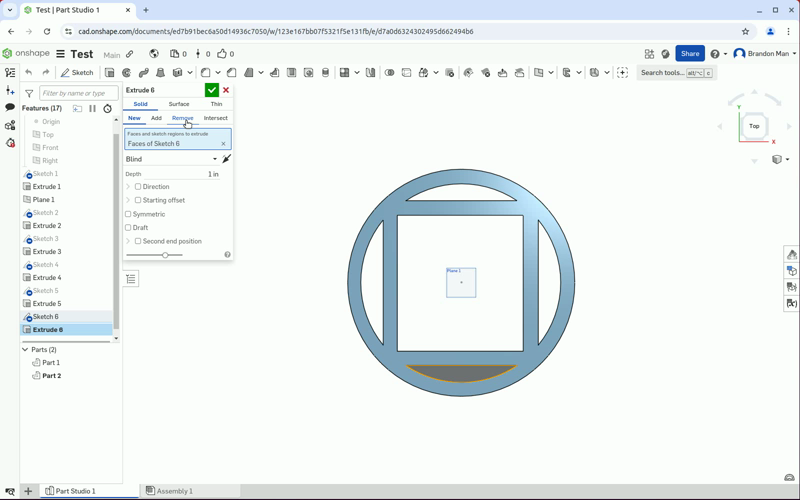
click(186, 120)
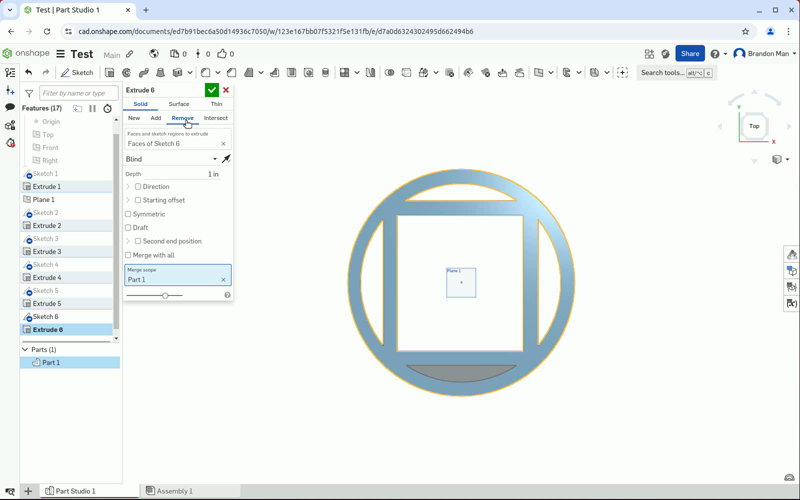
key(tab, 4)
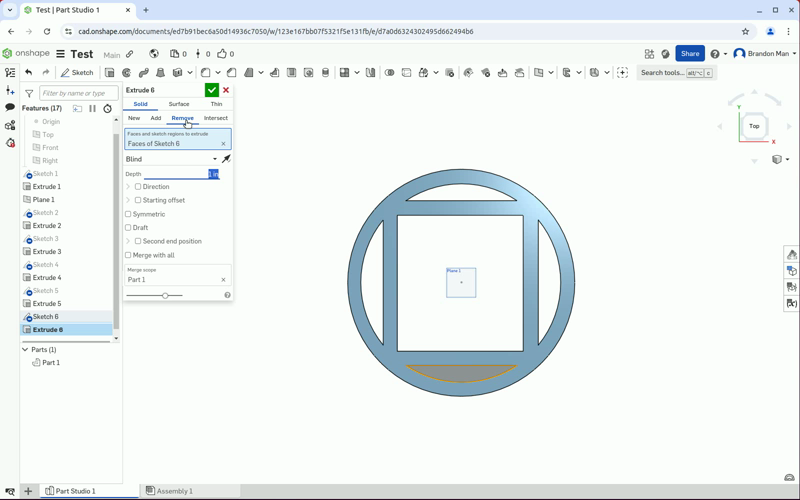
text(14.443)
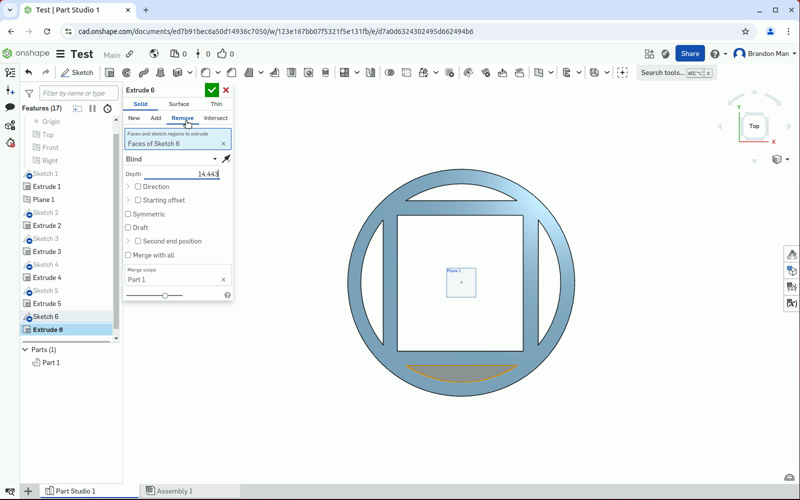
key(tab, 6)
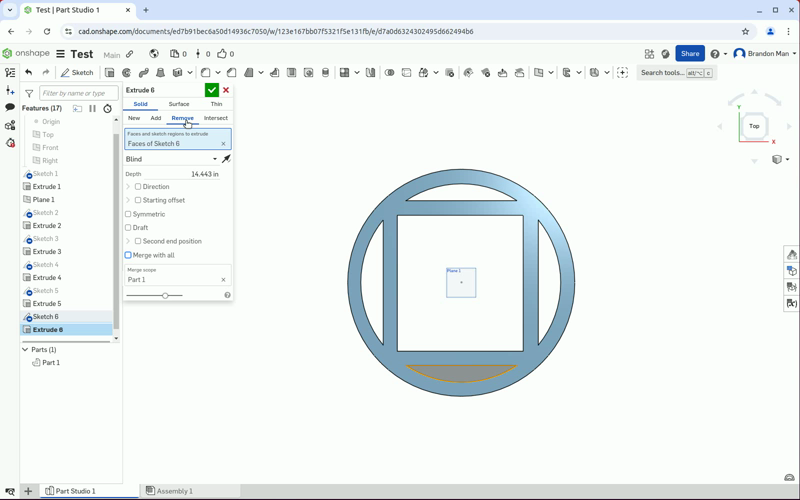
key(space)
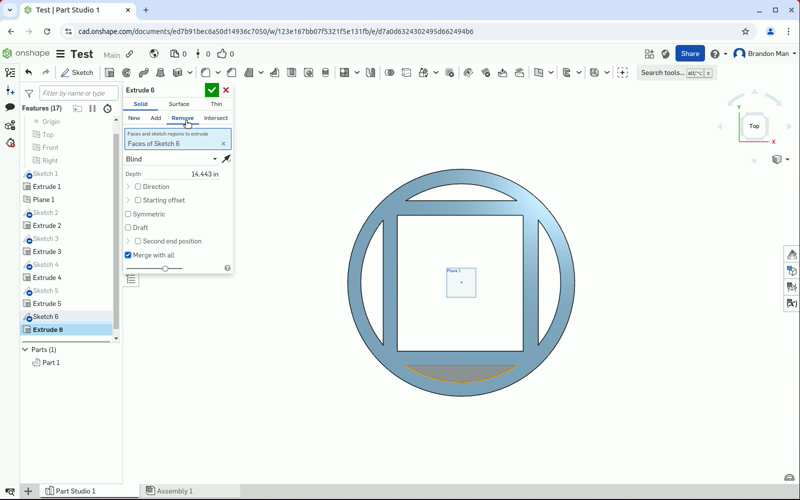
key(enter)
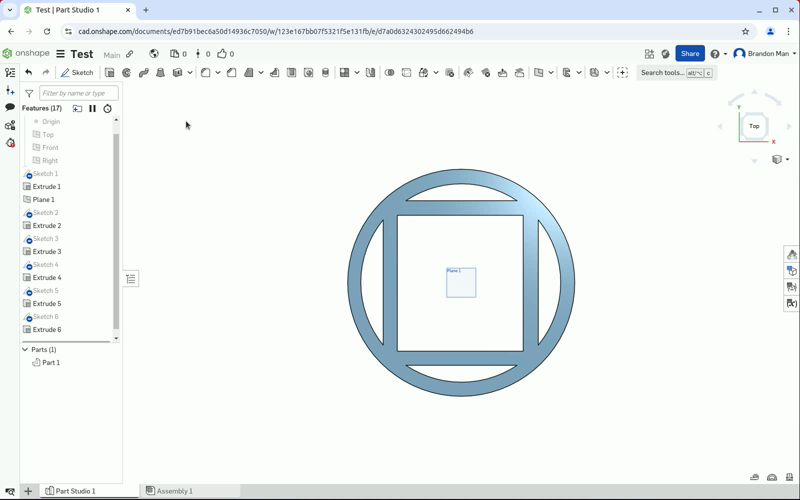
key(shift+h)
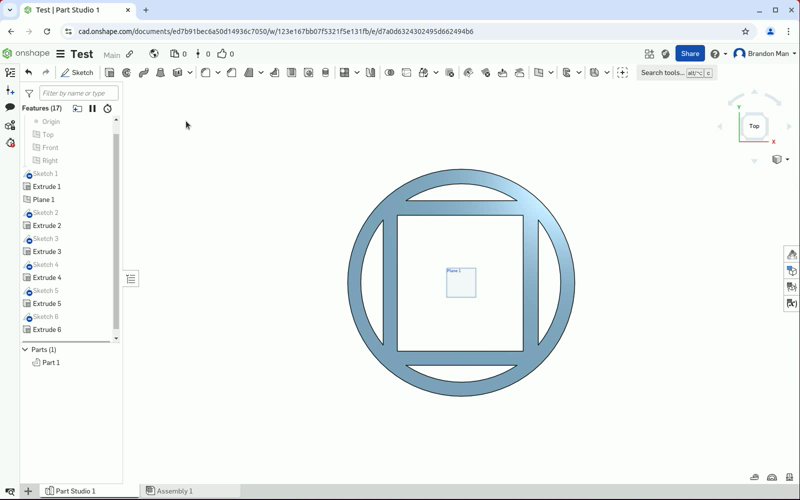
key(shift+h)
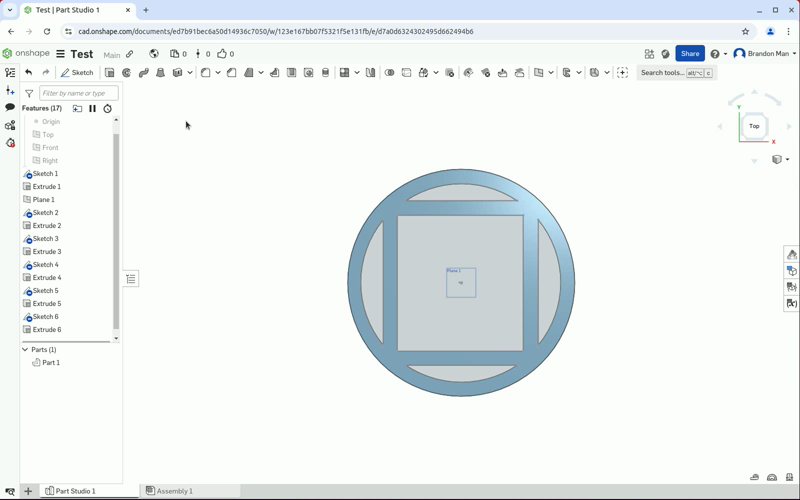
key(shift+7)
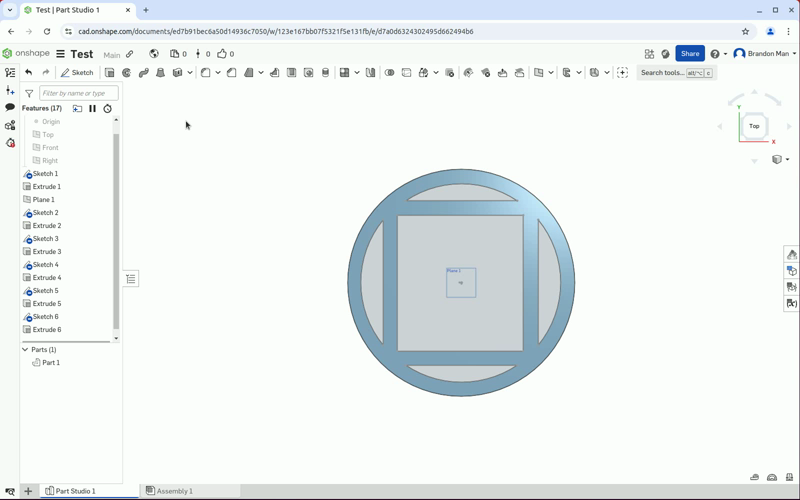
key(up, 3)
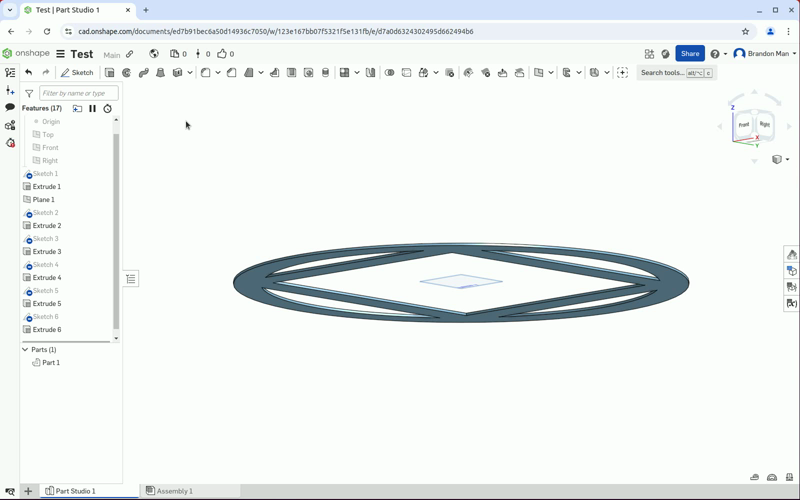
key(left, 3)
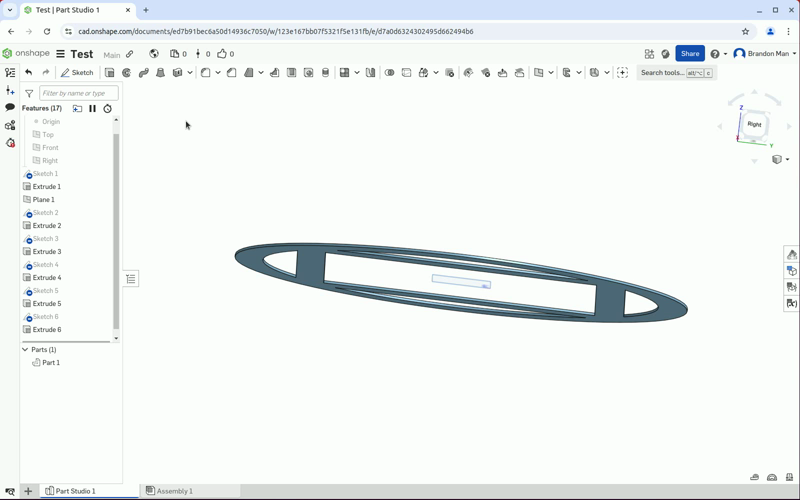
key(right, 3)
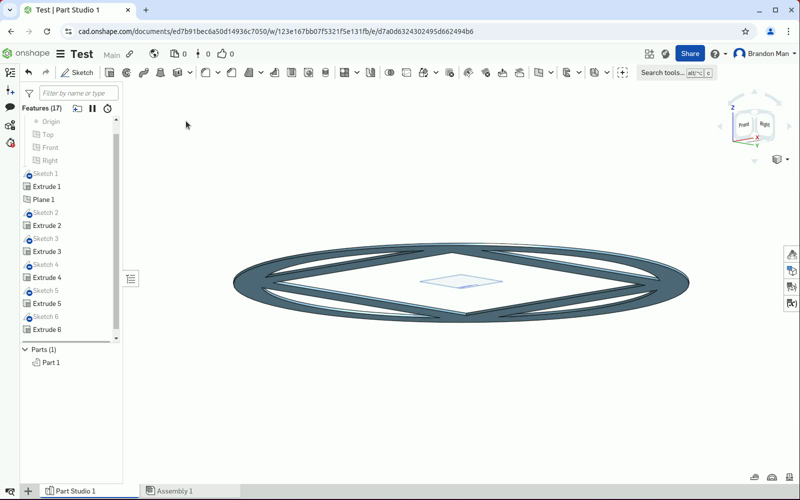
key(down, 3)
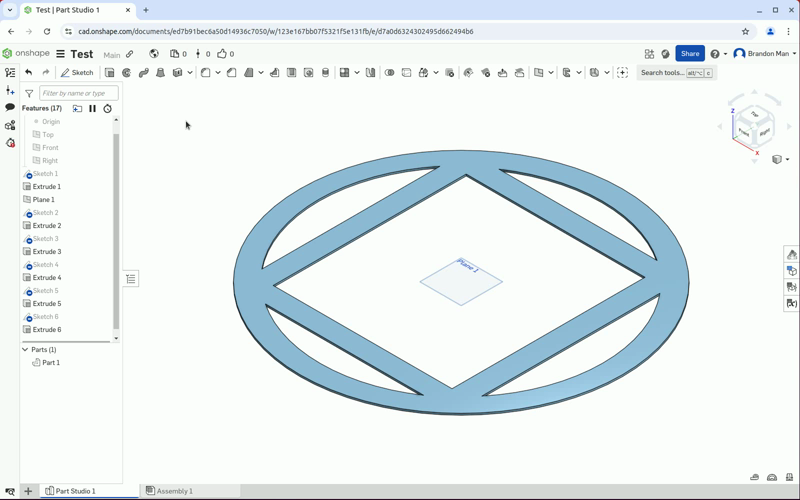
mouse_move(69, 176)
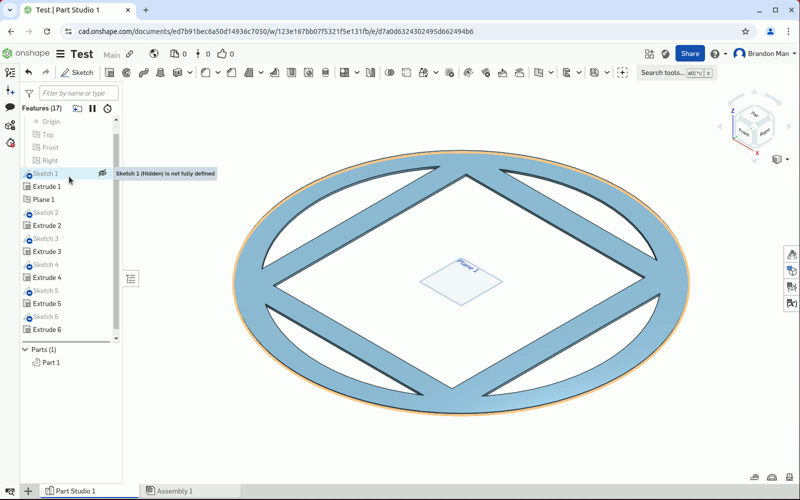
click(69, 176)